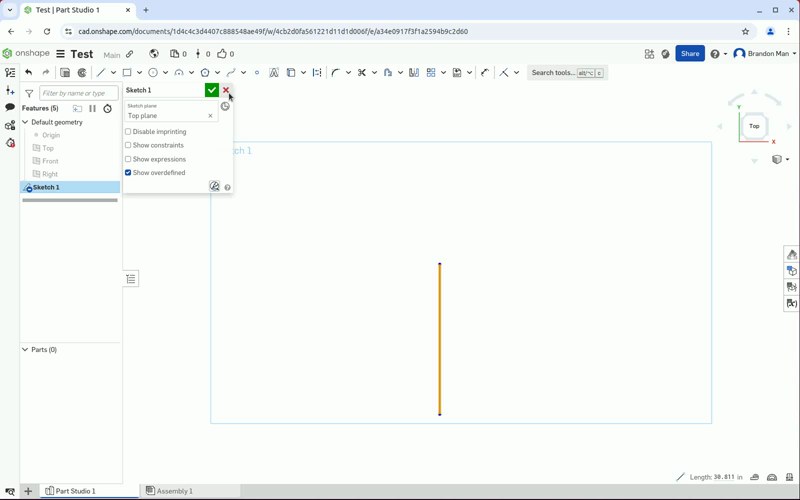
key(shift+h)
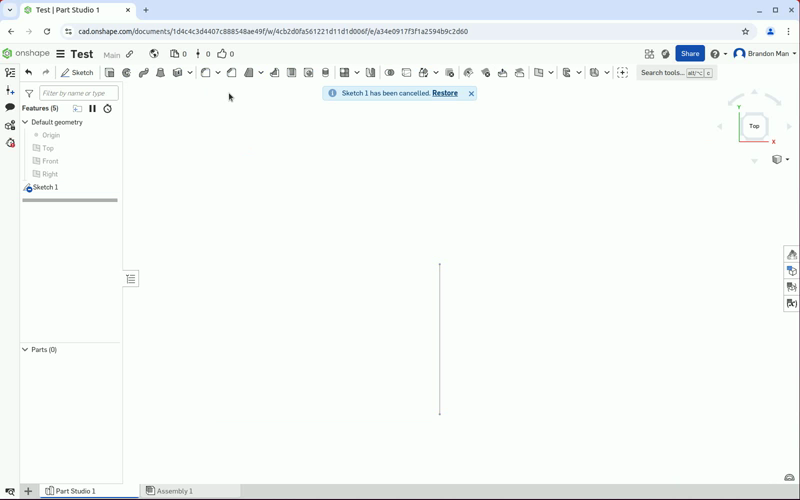
key(shift+s)
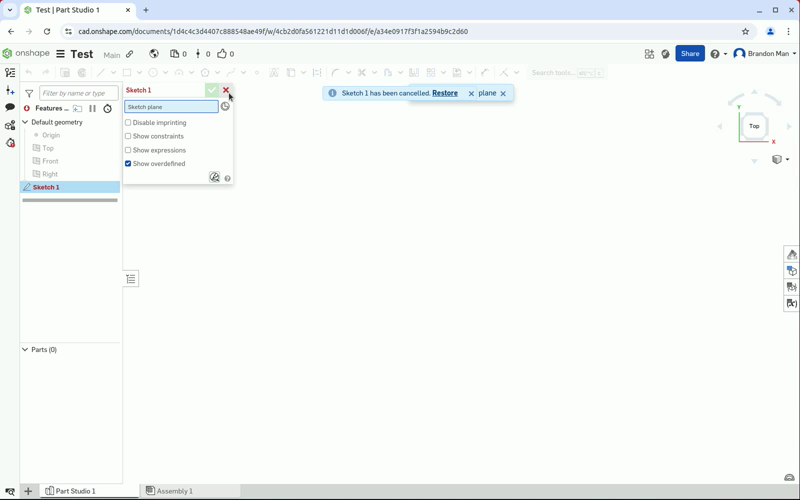
mouse_move(73, 150)
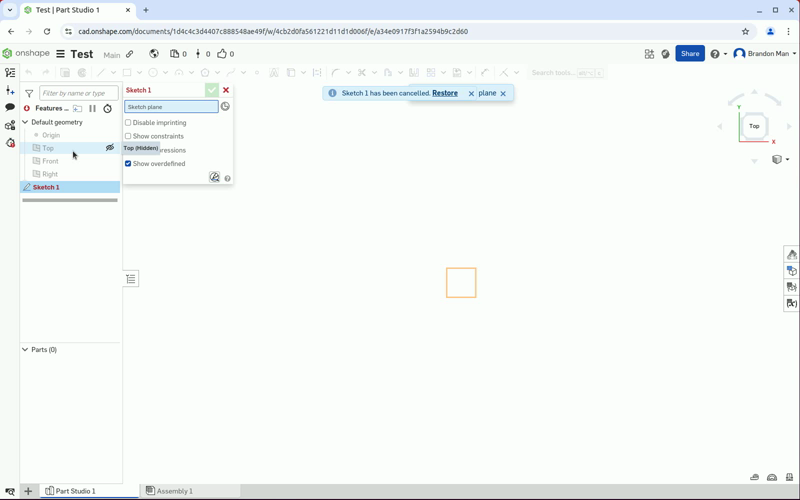
click(73, 150)
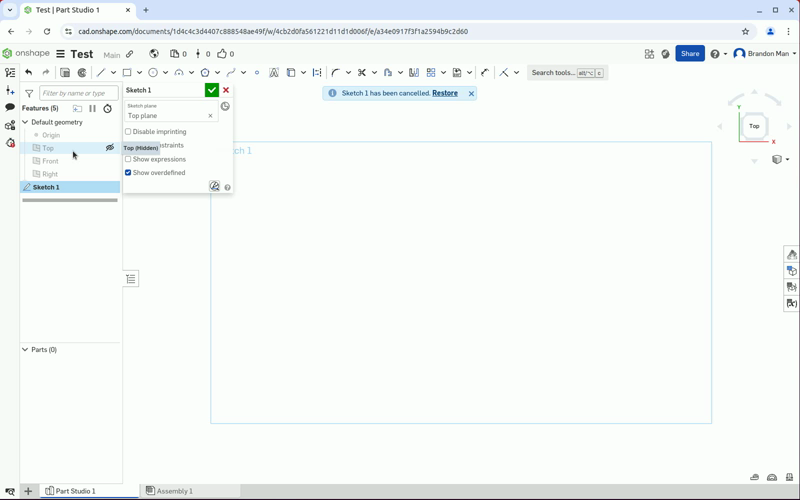
mouse_move(73, 352)
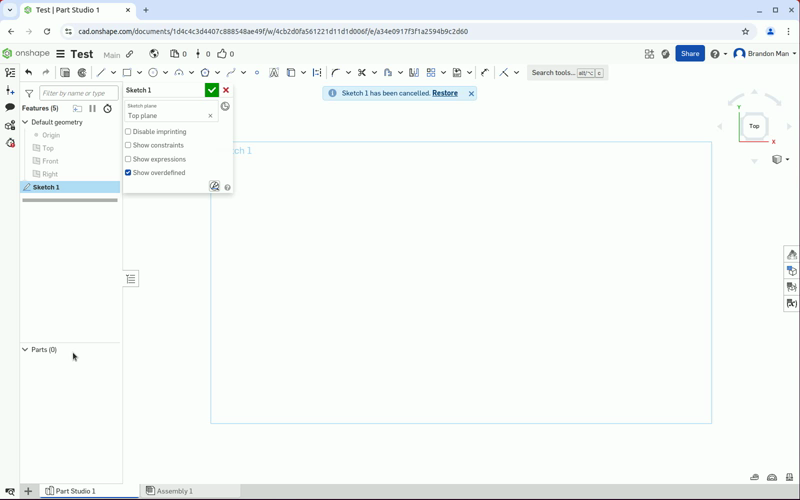
key(y)
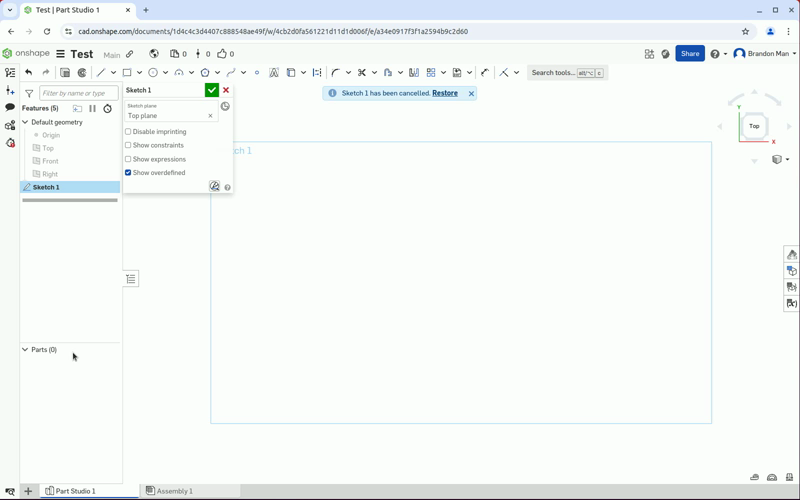
key(l)
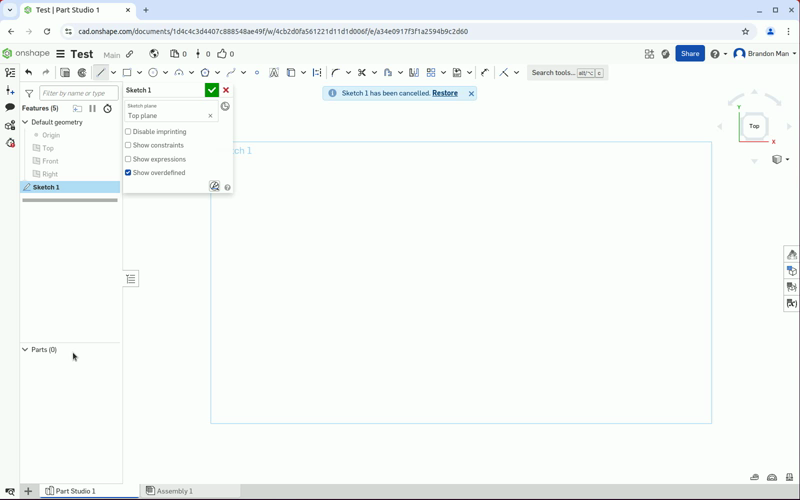
key_down(shift)
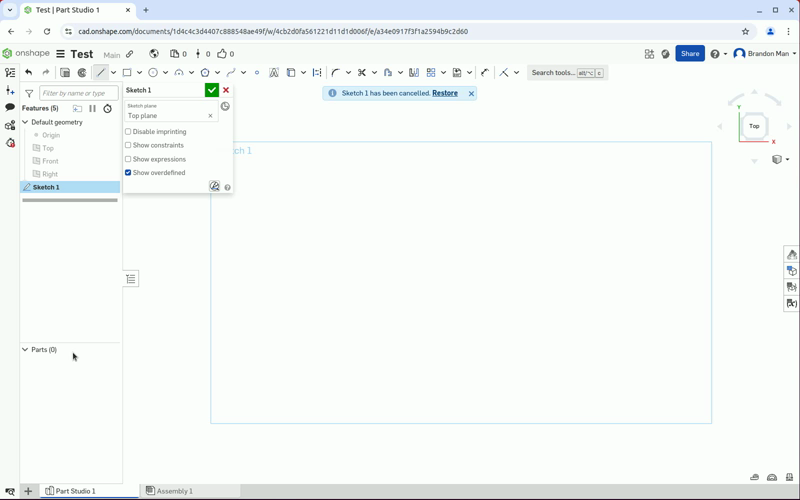
mouse_move(460, 306)
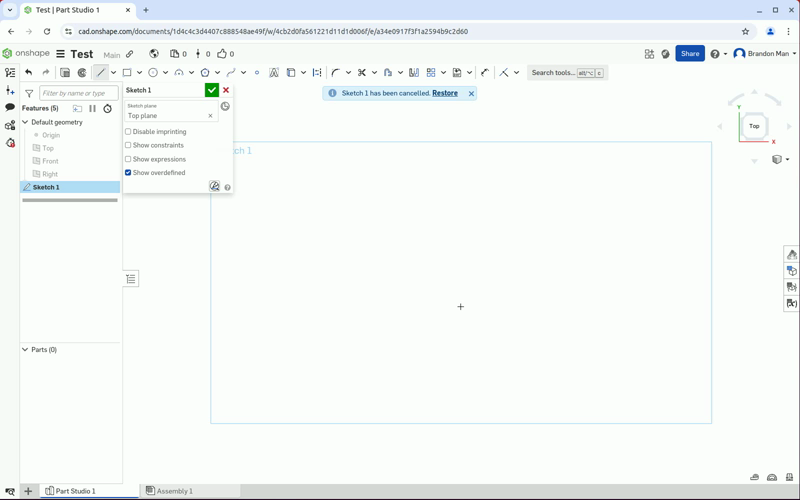
click(460, 306)
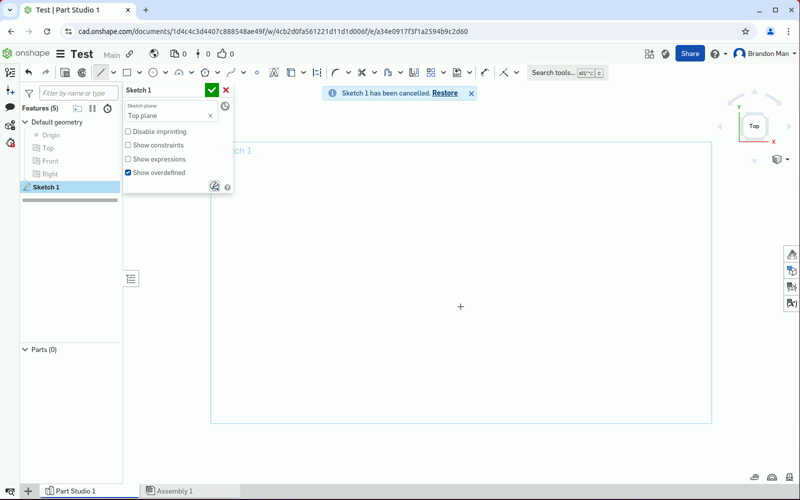
key_up(shift)
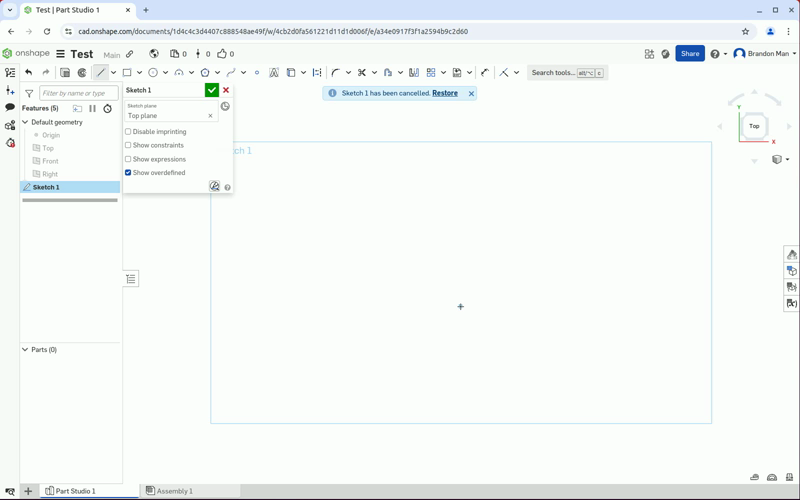
key_down(shift)
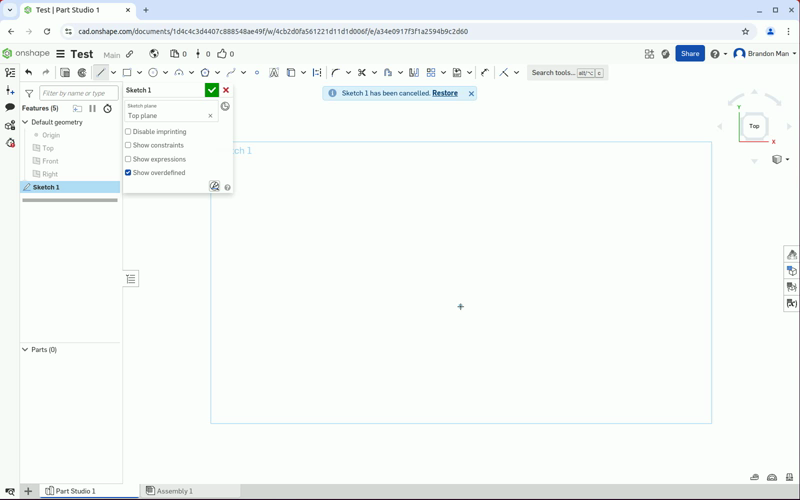
mouse_move(573, 306)
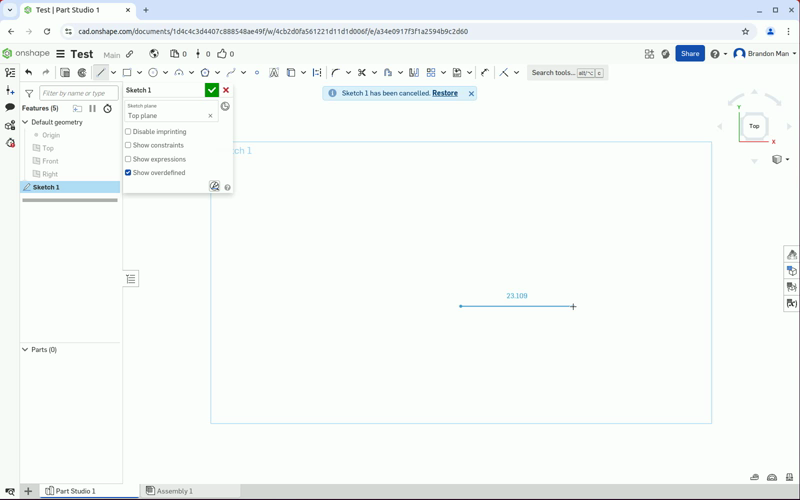
click(573, 306)
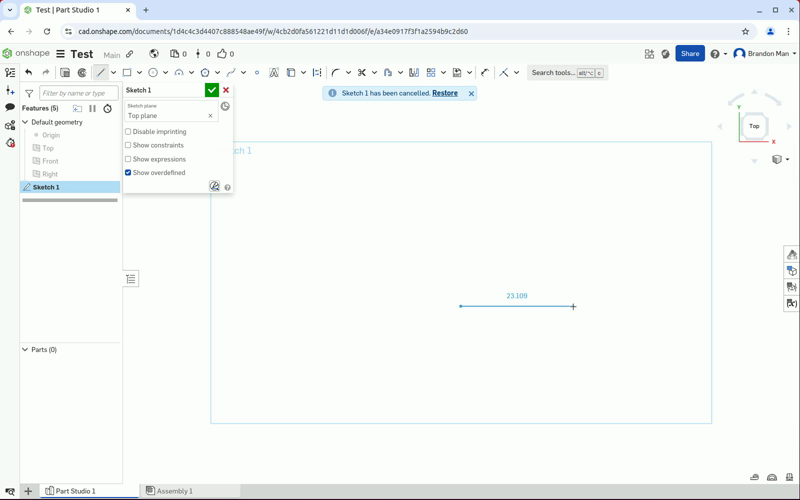
key_up(shift)
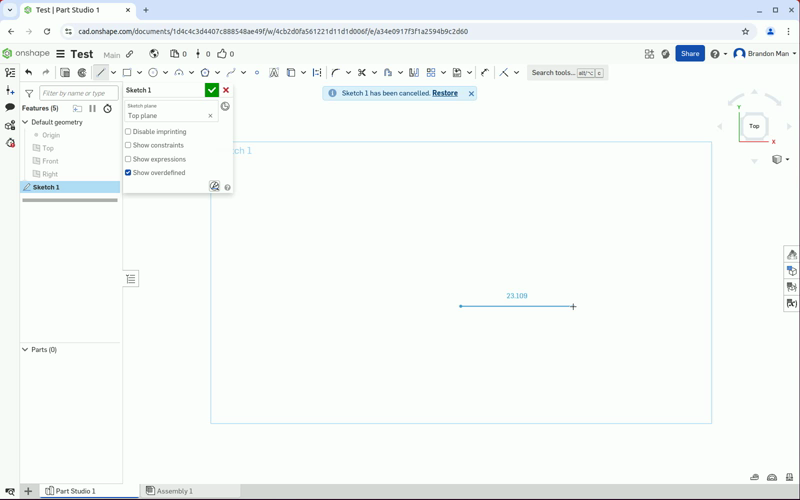
key_down(shift)
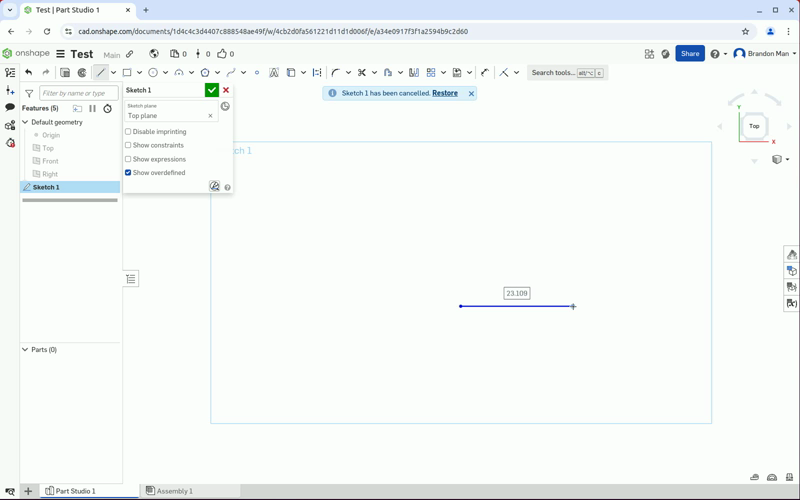
mouse_move(589, 306)
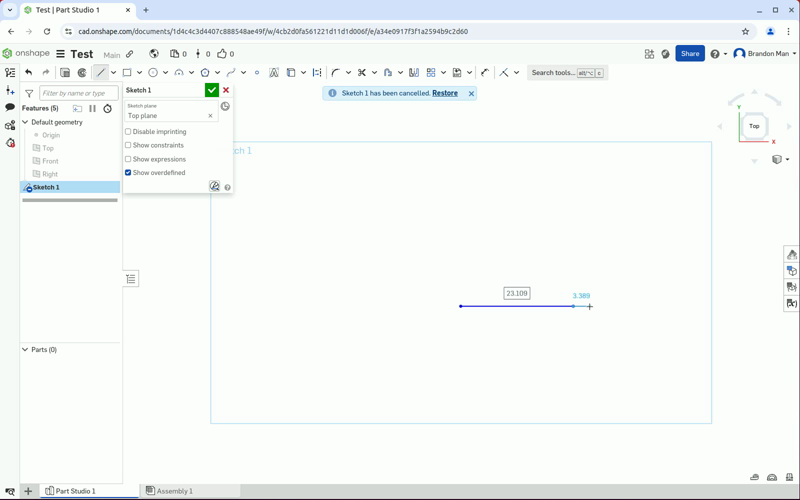
mouse_move(573, 282)
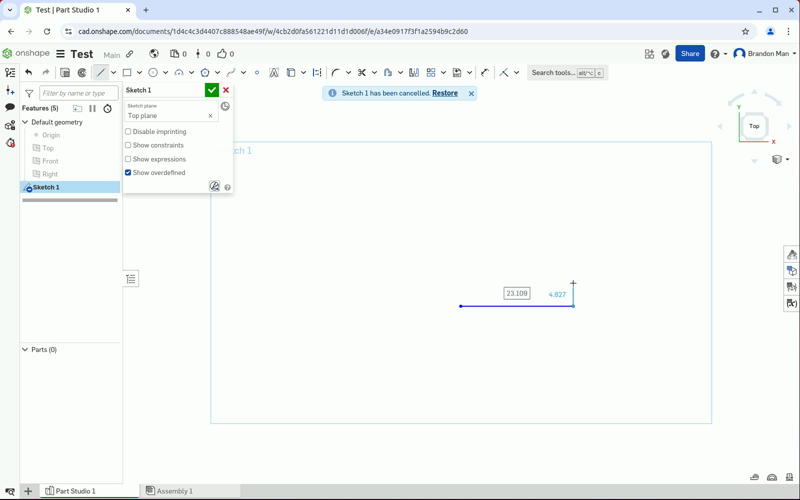
click(573, 282)
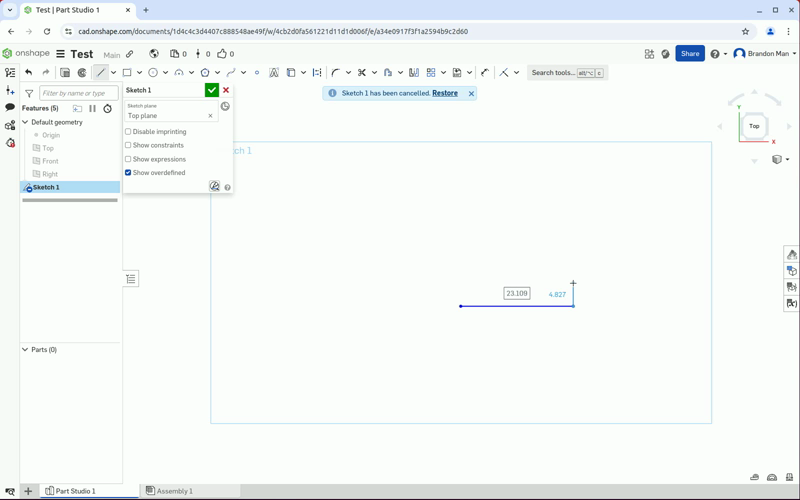
key_up(shift)
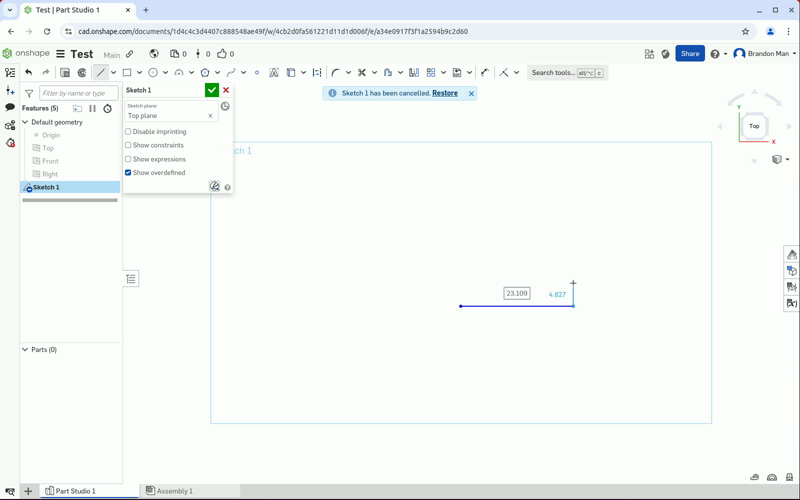
key_down(shift)
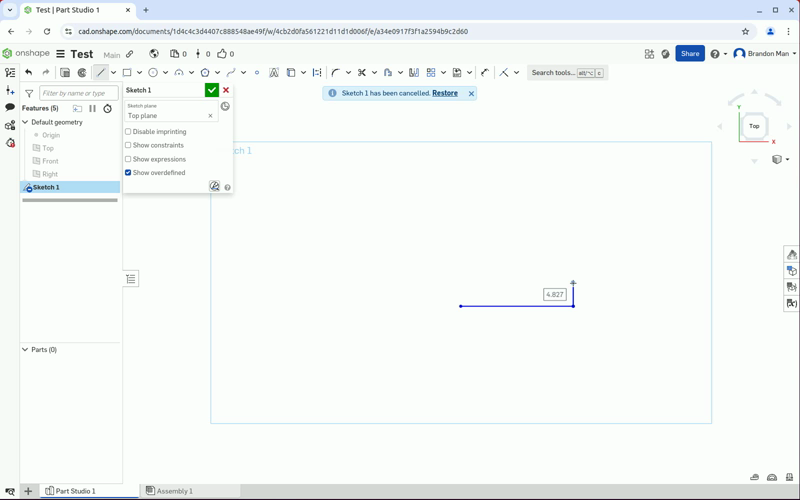
mouse_move(460, 282)
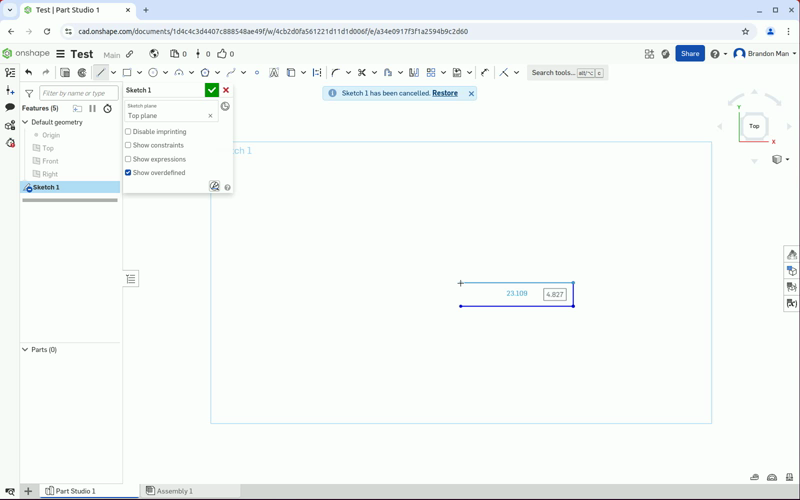
click(460, 282)
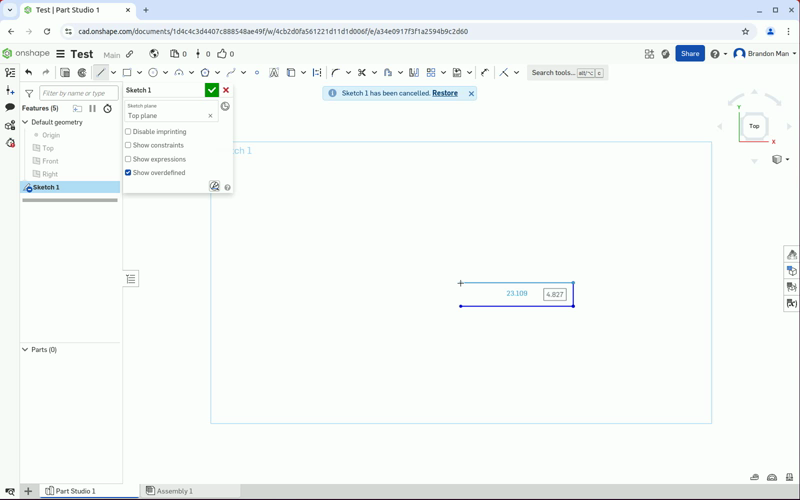
key_up(shift)
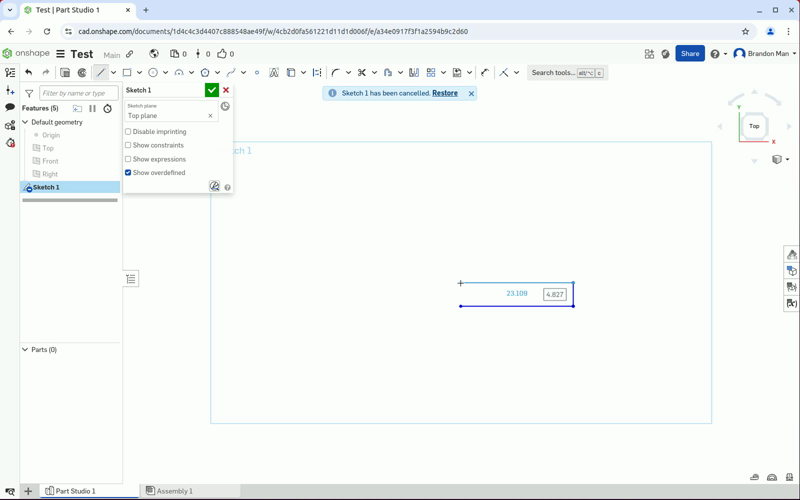
mouse_move(490, 282)
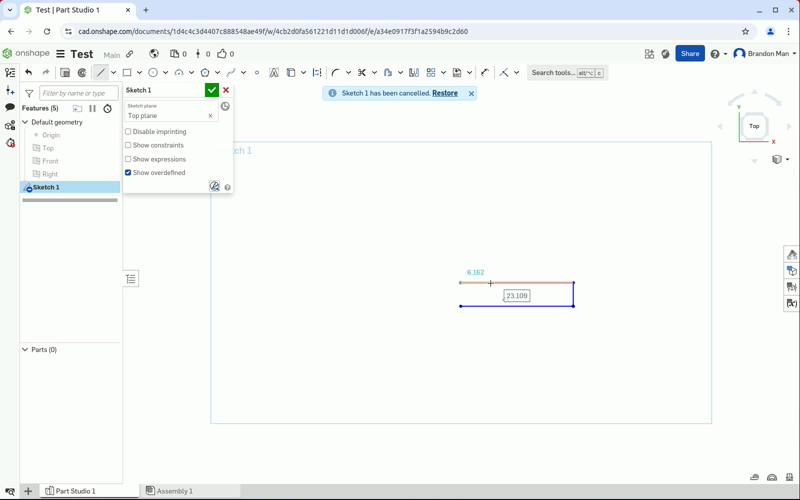
key_down(shift)
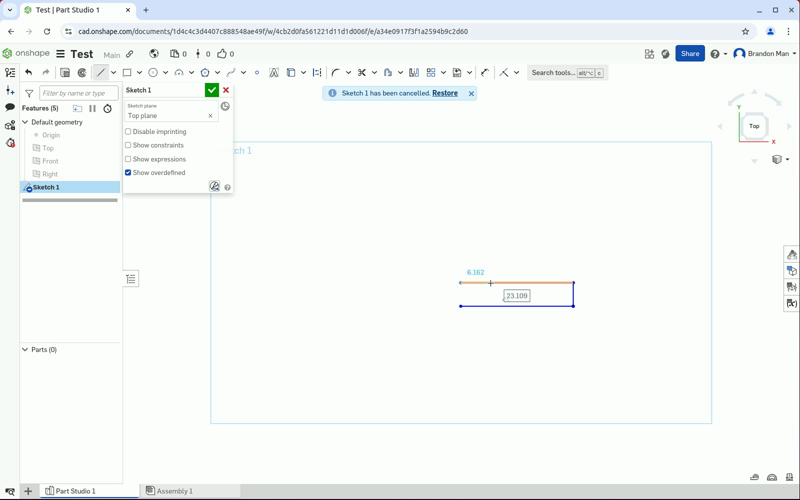
mouse_move(460, 306)
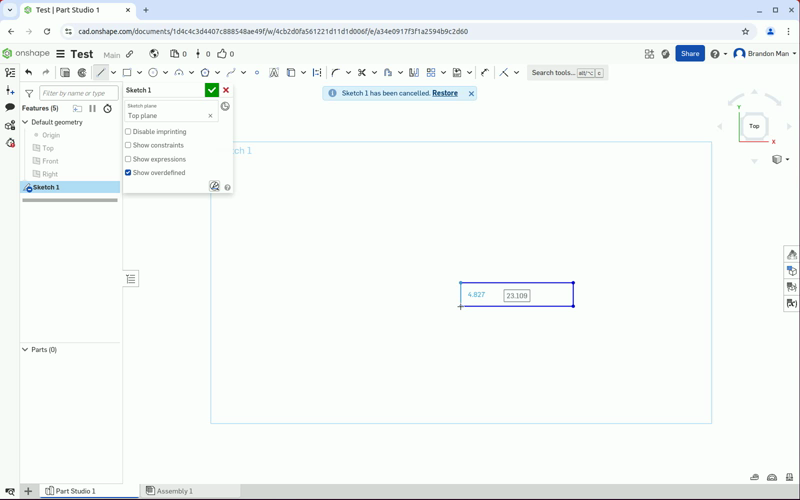
key_up(shift)
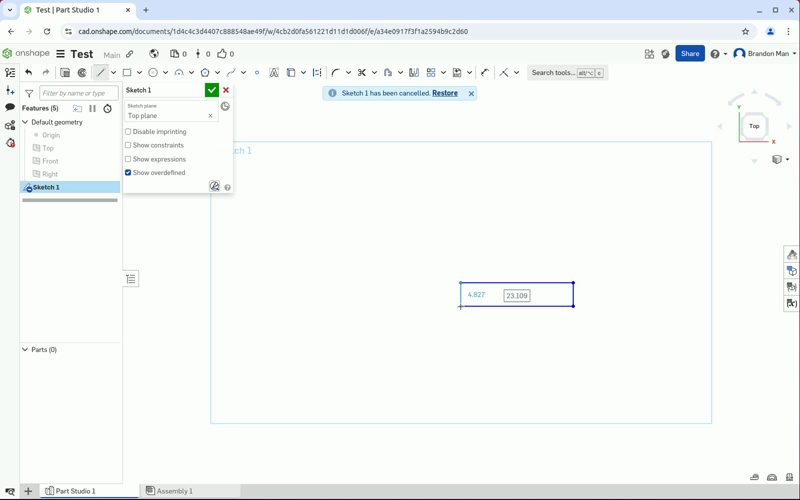
click(460, 306)
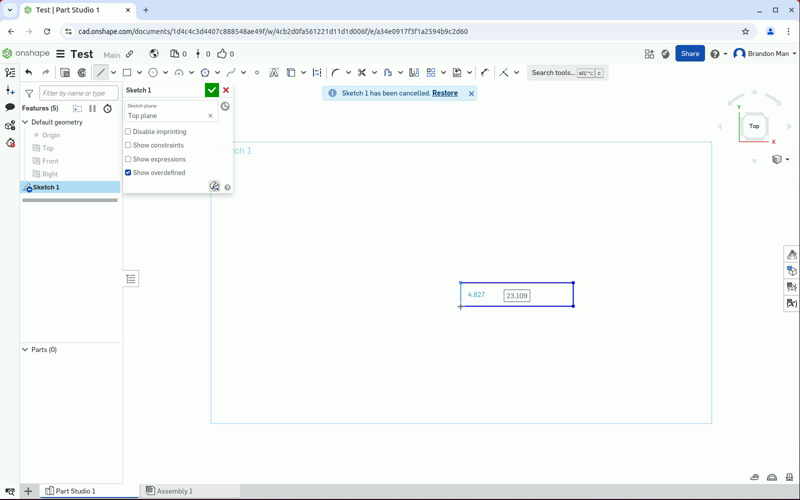
key(esc)
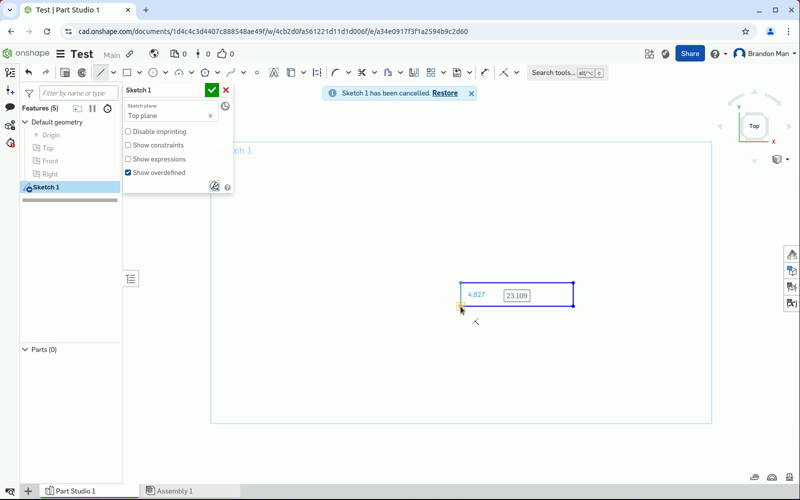
mouse_move(467, 291)
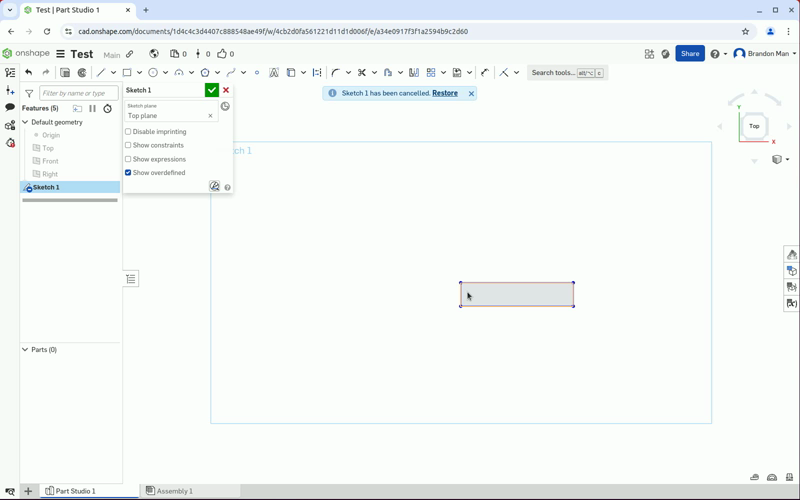
click(467, 291)
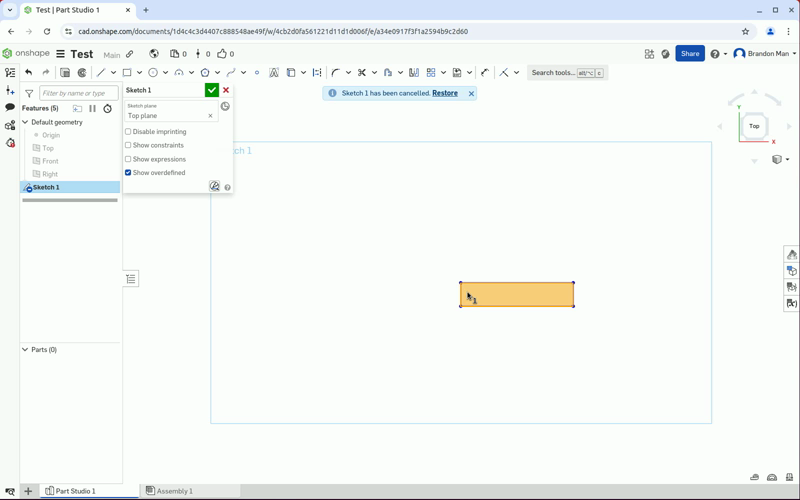
mouse_move(73, 352)
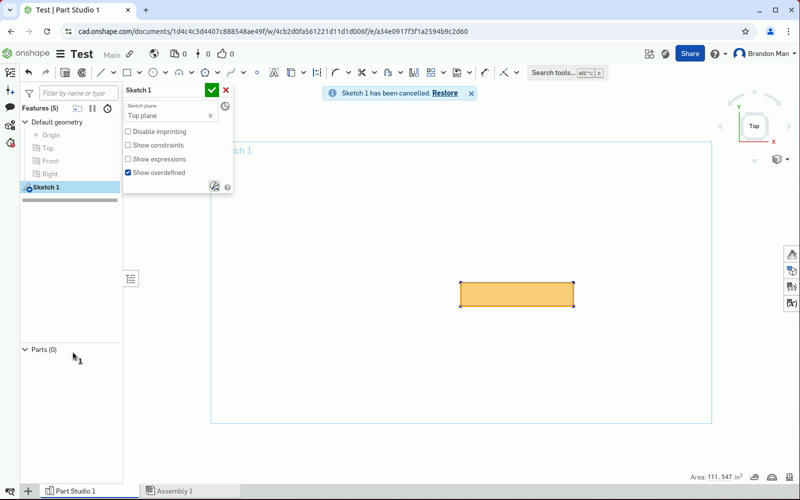
key(shift+y)
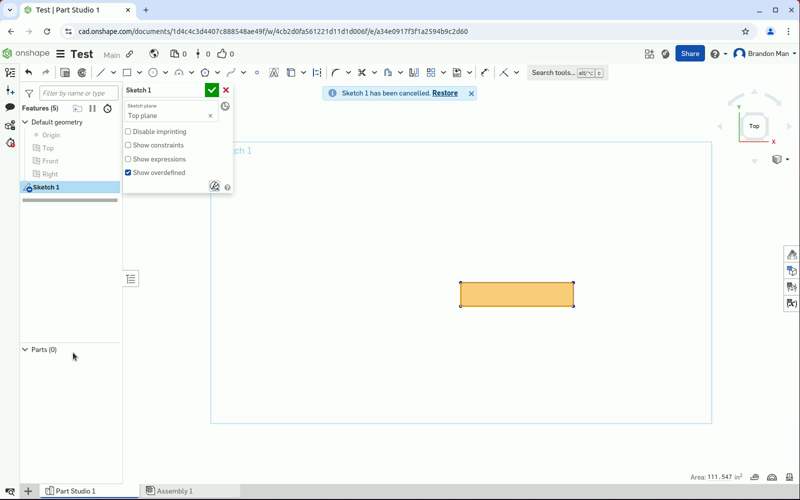
key(shift+e)
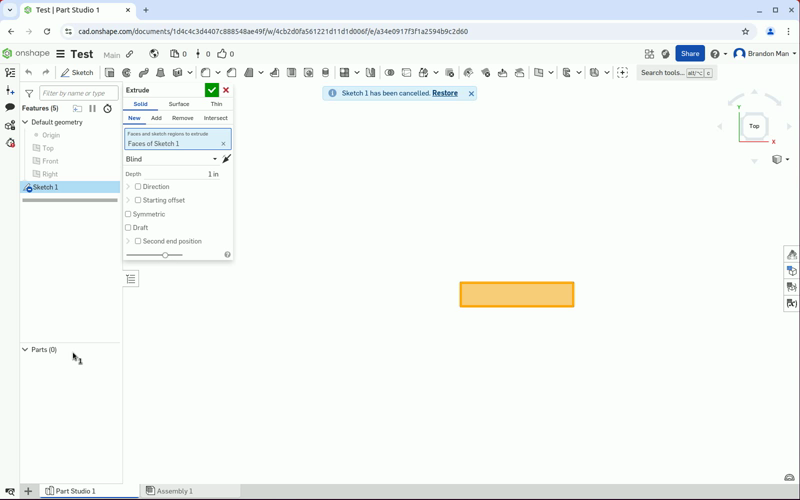
mouse_move(143, 106)
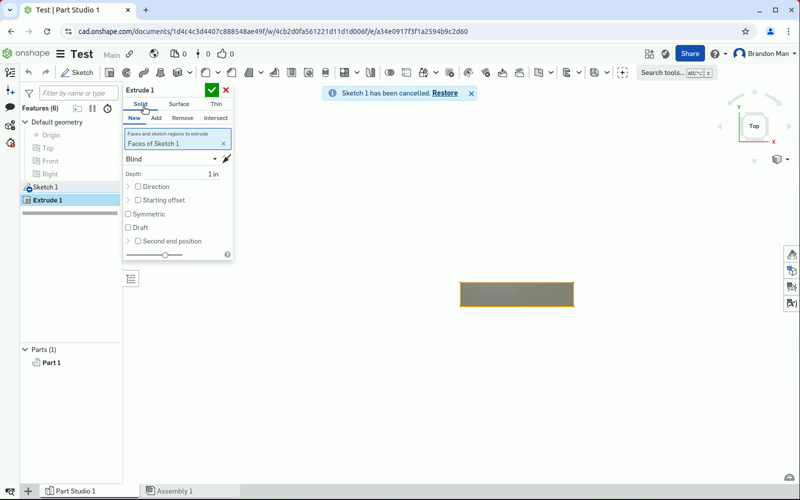
click(143, 106)
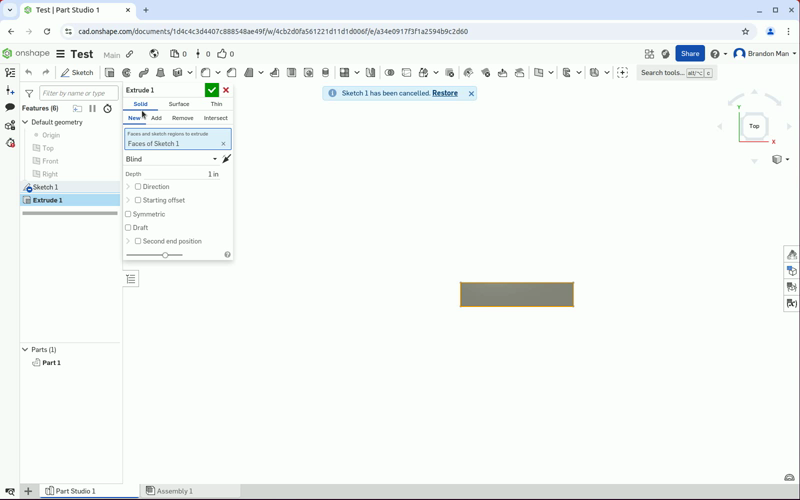
mouse_move(137, 120)
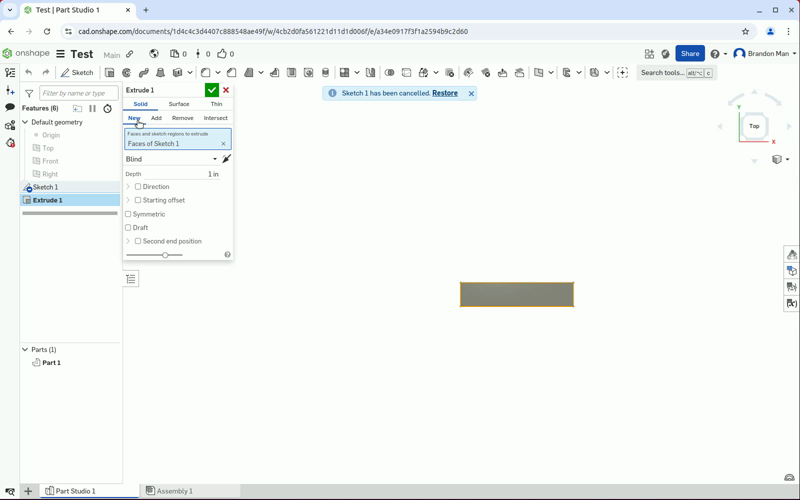
click(137, 120)
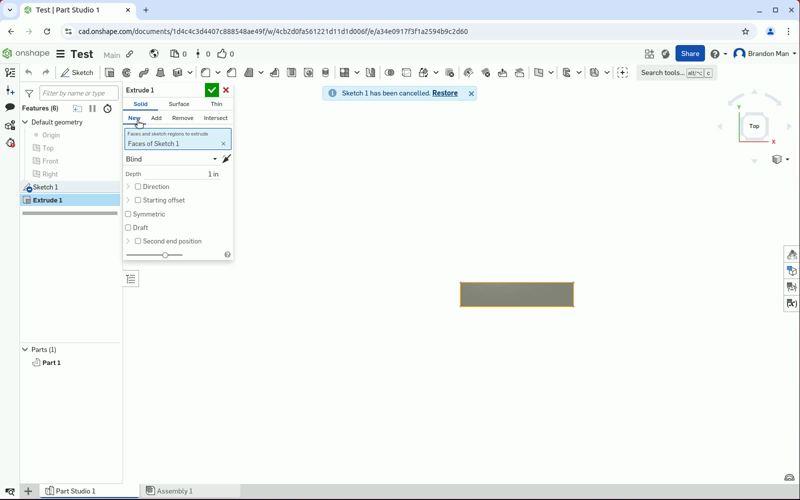
key(tab, 4)
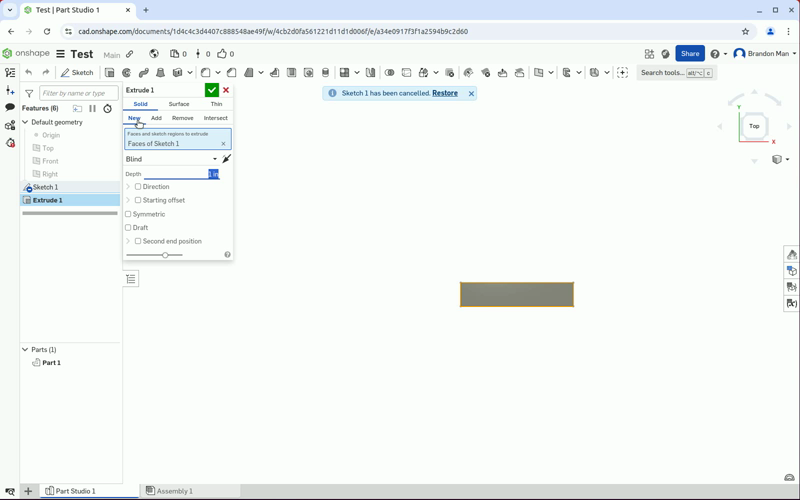
text(0.722)
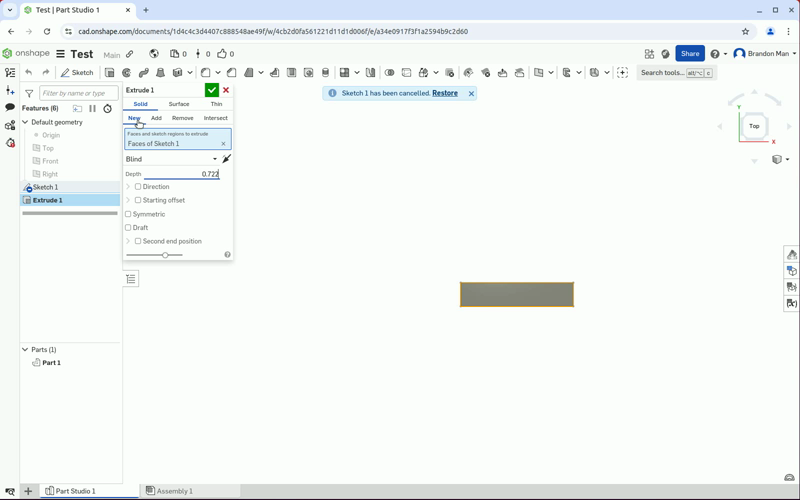
key(enter)
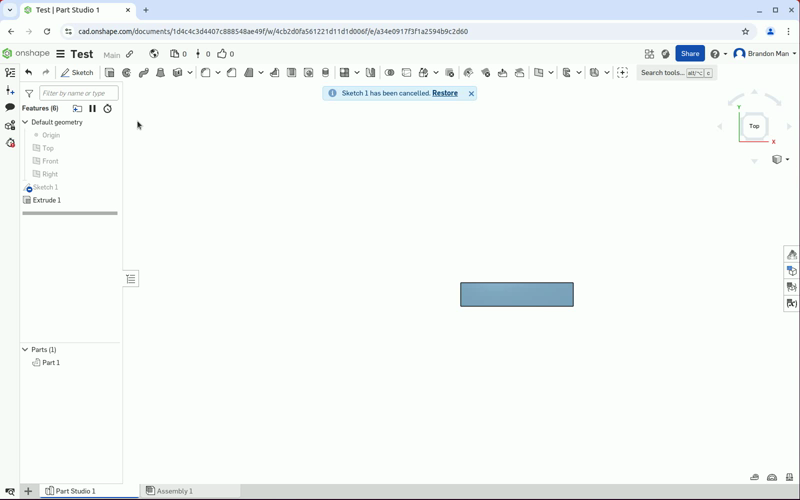
key(shift+h)
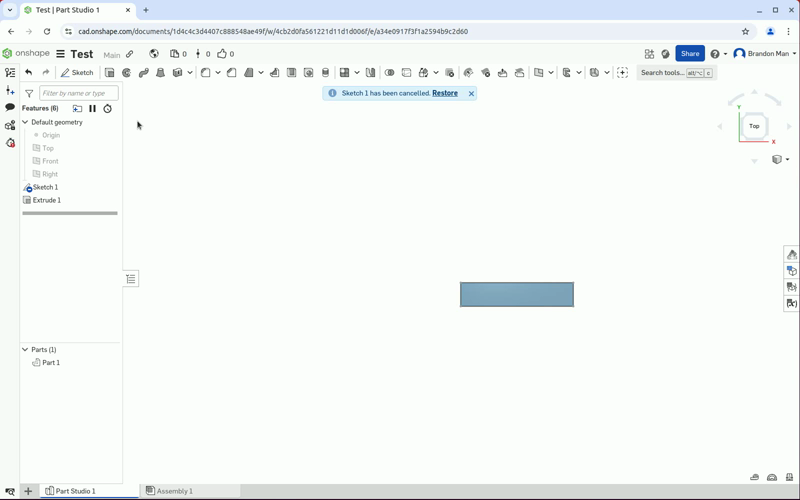
key(shift+h)
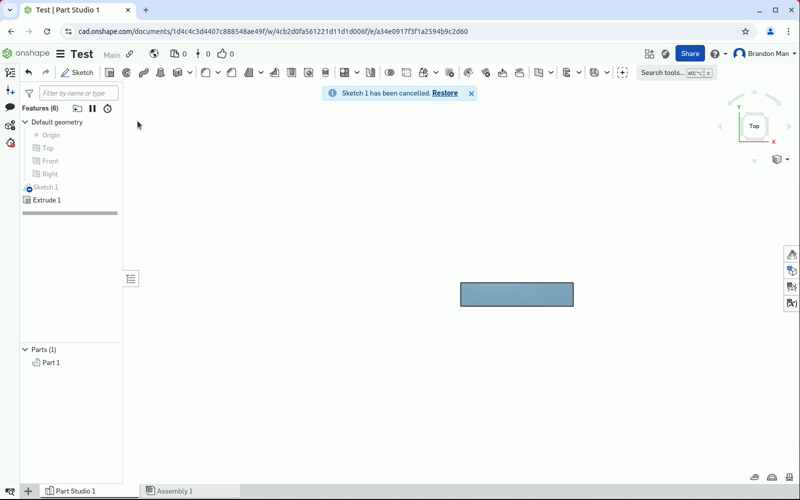
mouse_move(73, 189)
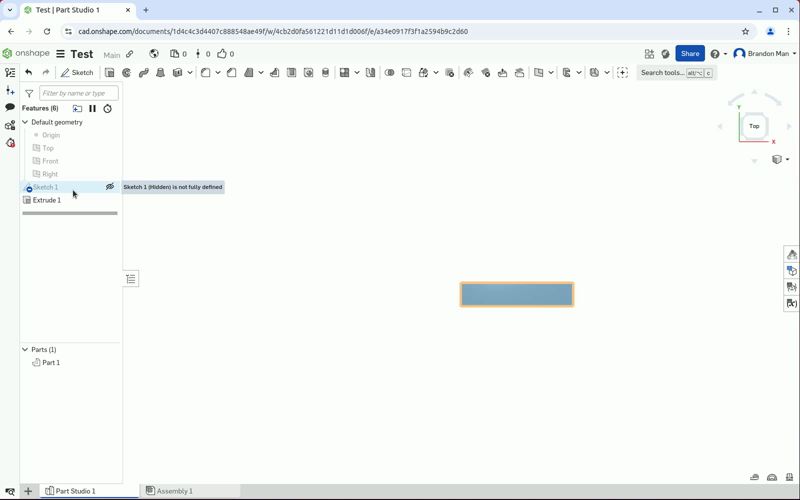
click(73, 189)
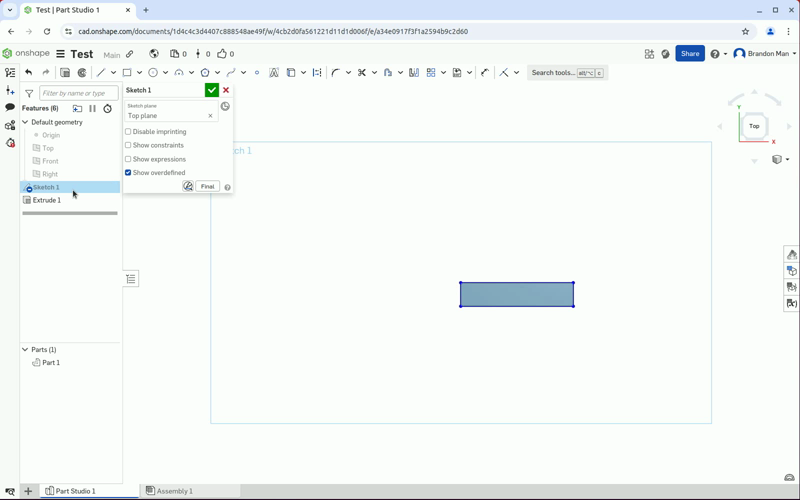
mouse_move(229, 92)
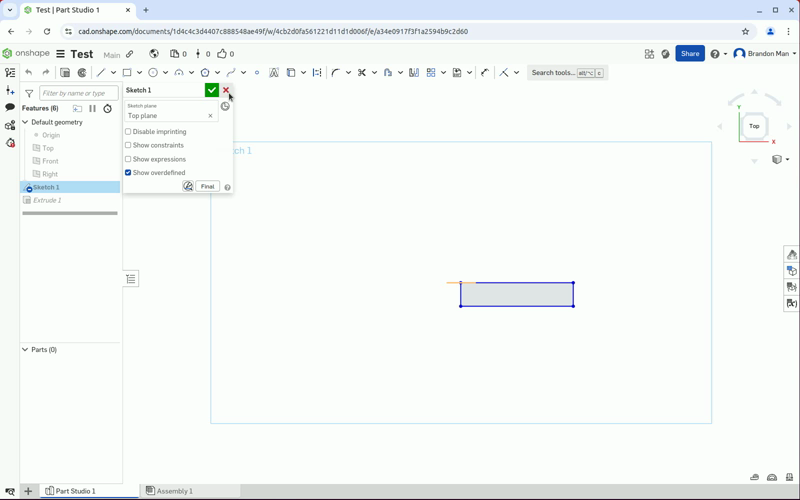
click(229, 92)
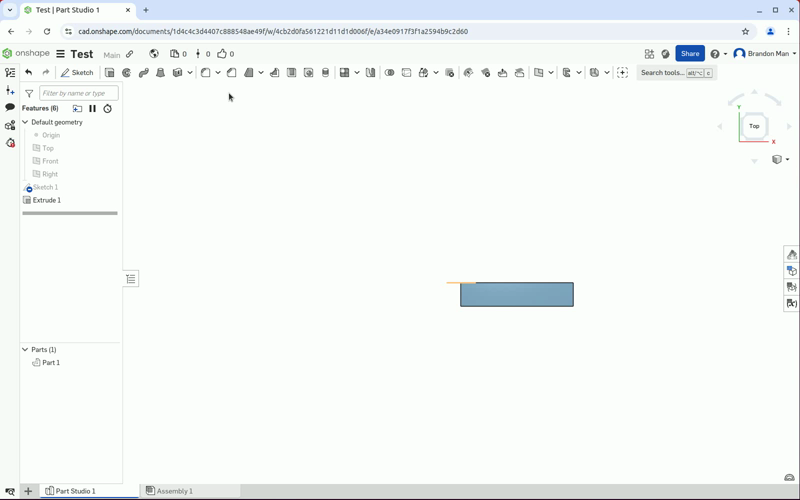
mouse_move(73, 352)
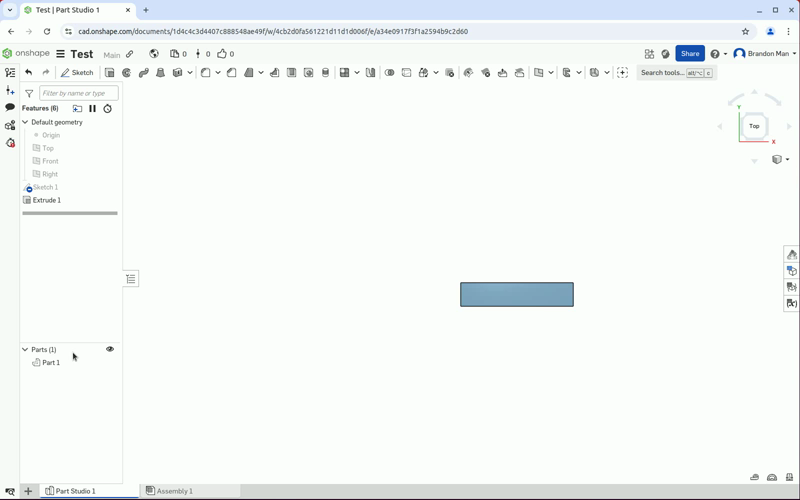
key(y)
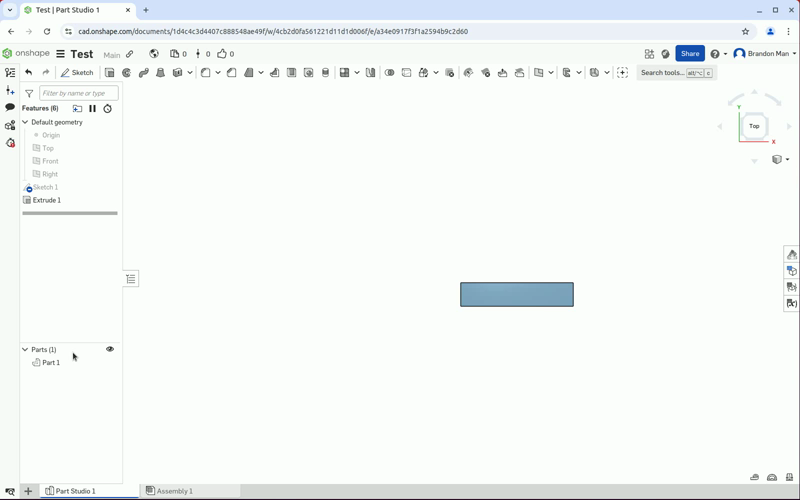
key(shift+p)
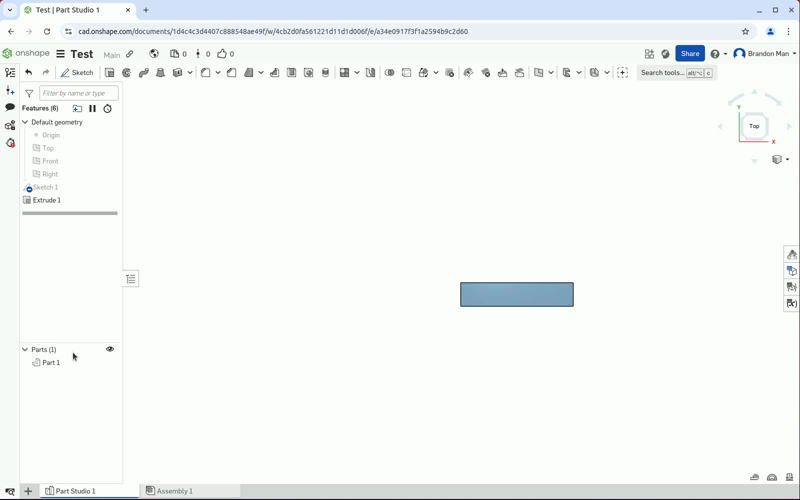
key(space)
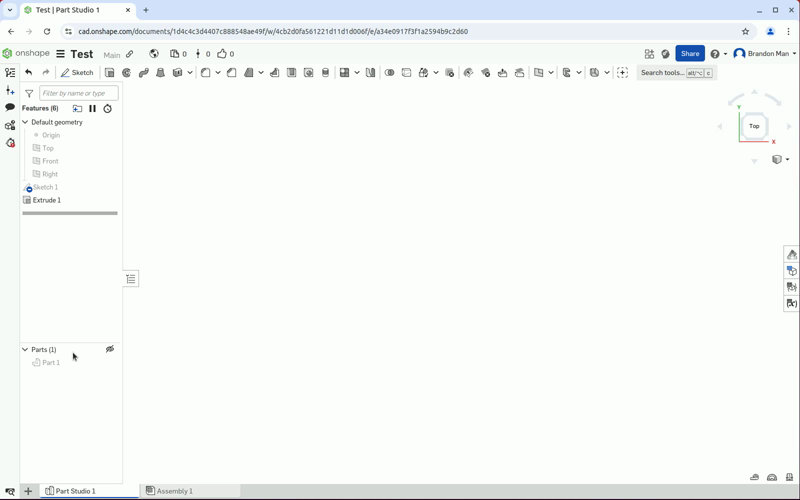
key_down(shift)
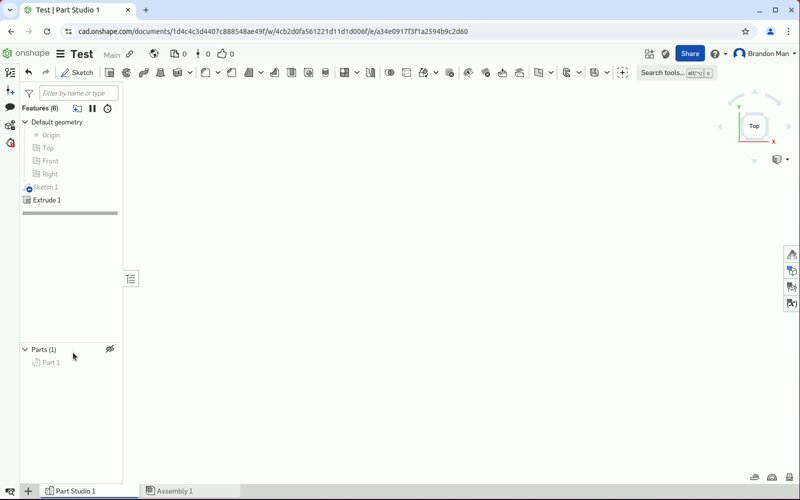
key(up)
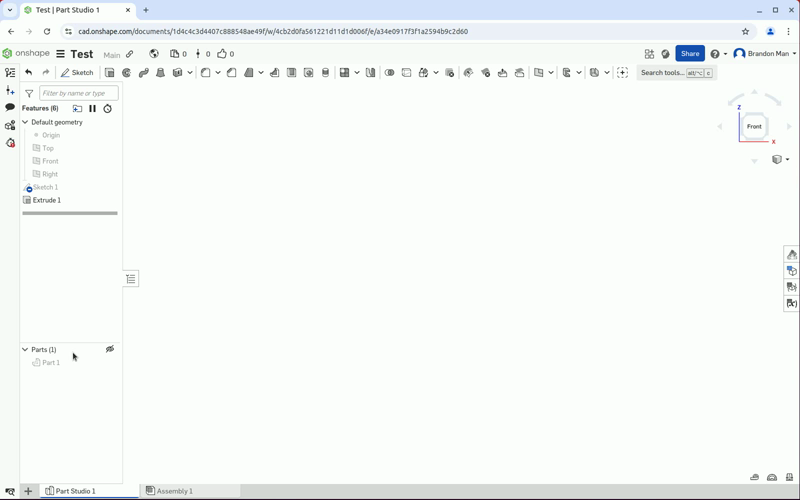
key_up(shift)
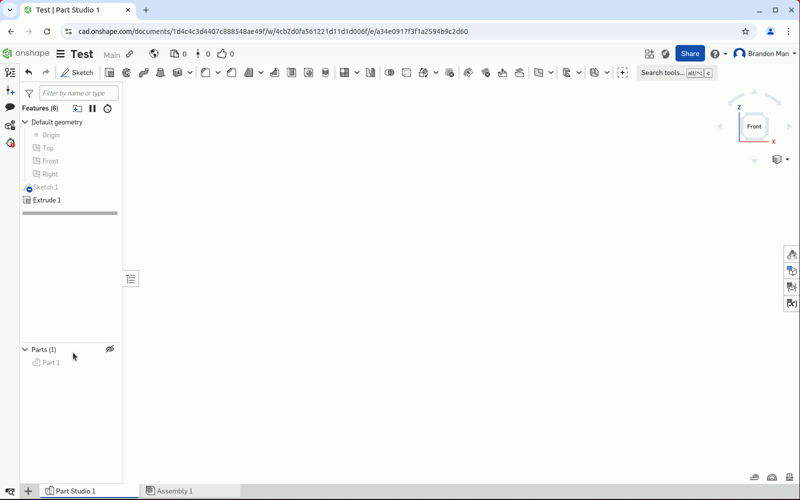
key(space)
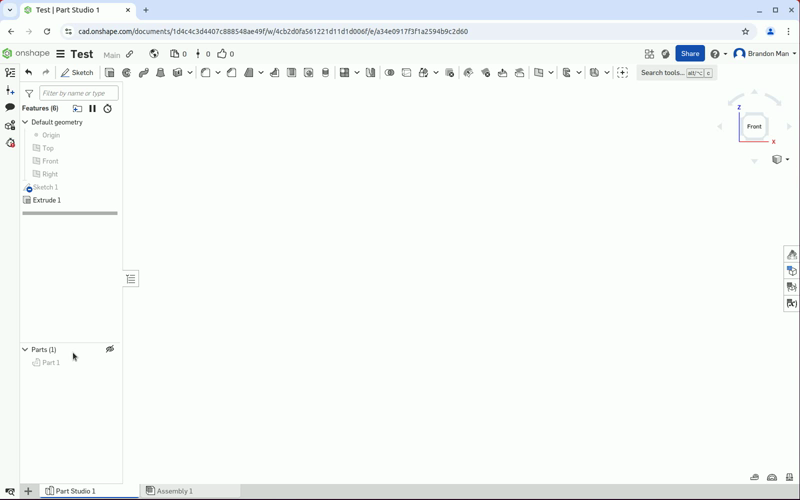
key_down(shift)
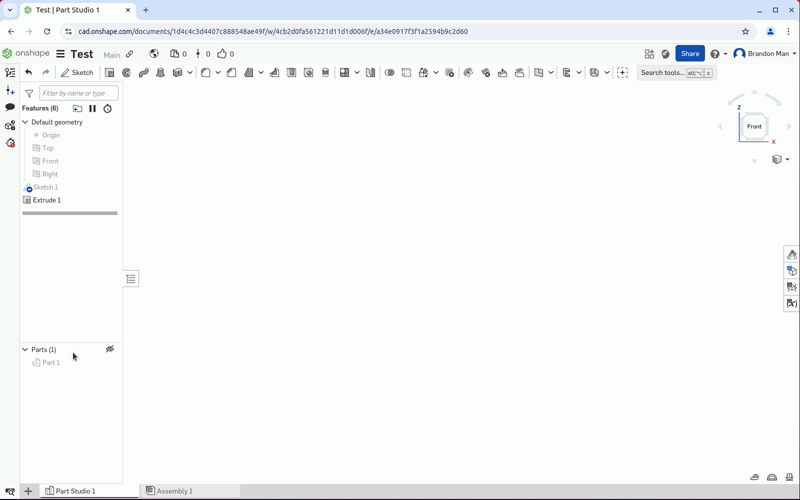
key(left)
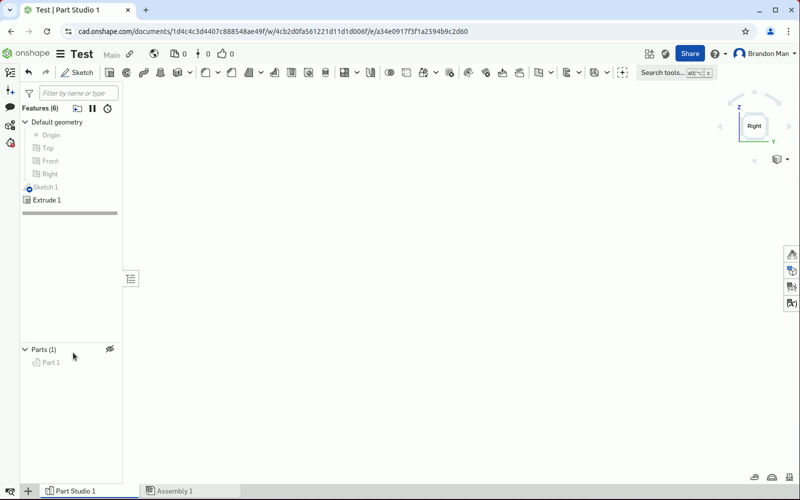
key_up(shift)
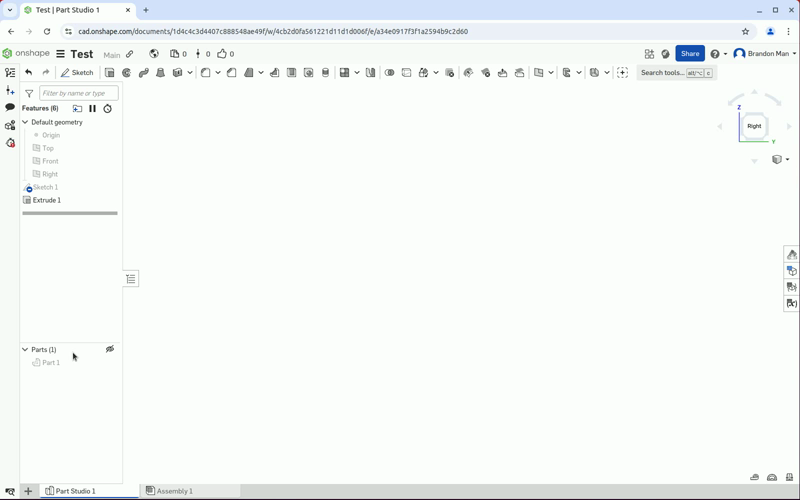
mouse_move(73, 352)
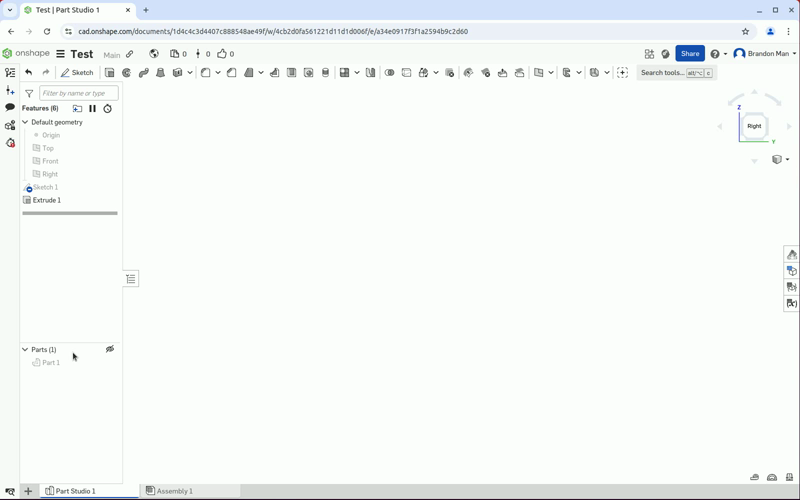
key(shift+y)
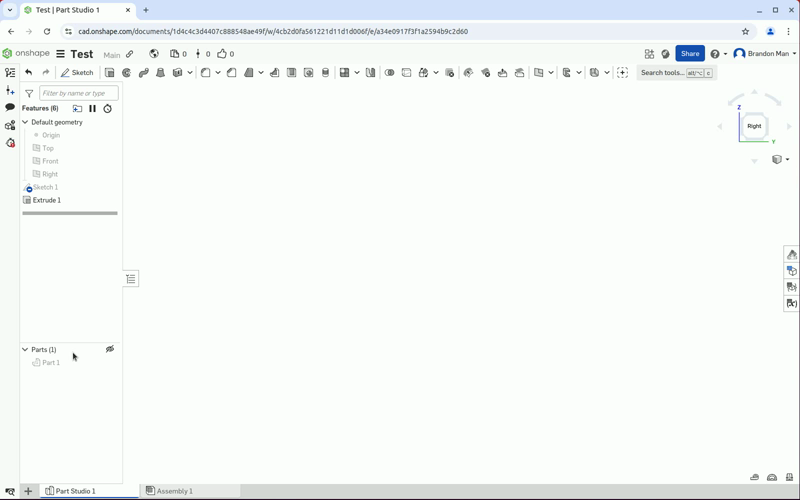
key(shift+s)
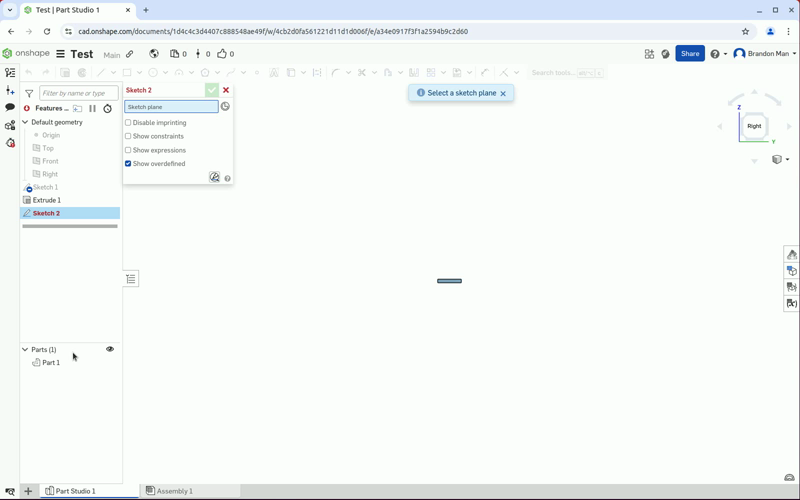
mouse_move(73, 176)
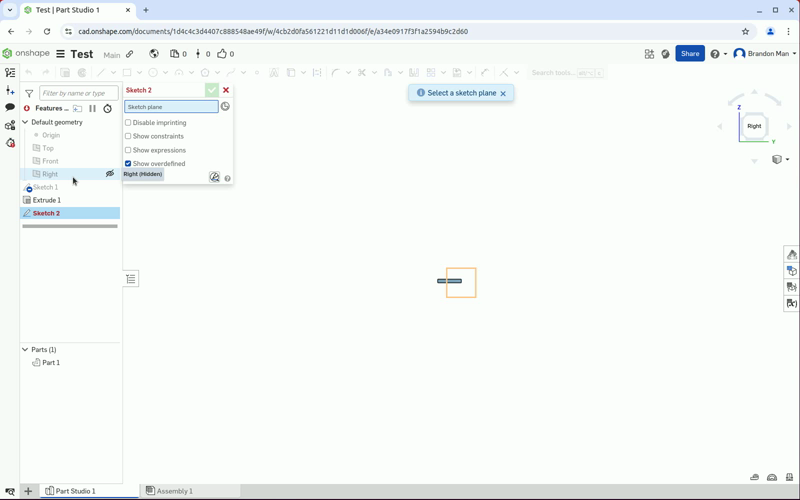
click(73, 176)
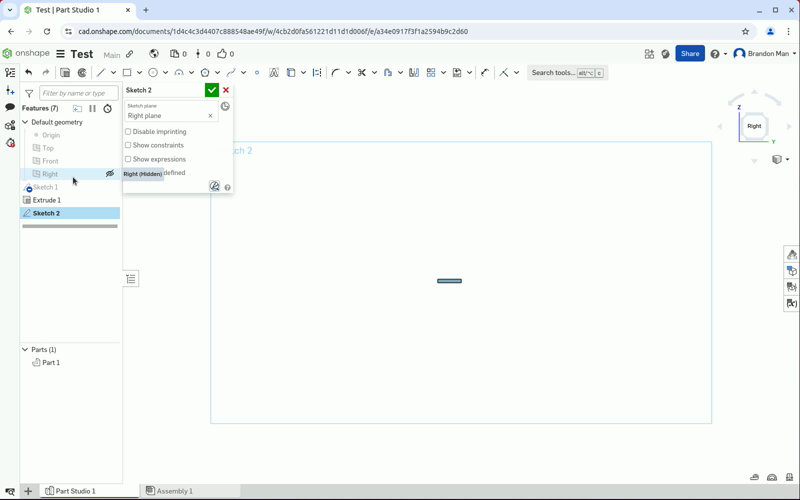
mouse_move(73, 352)
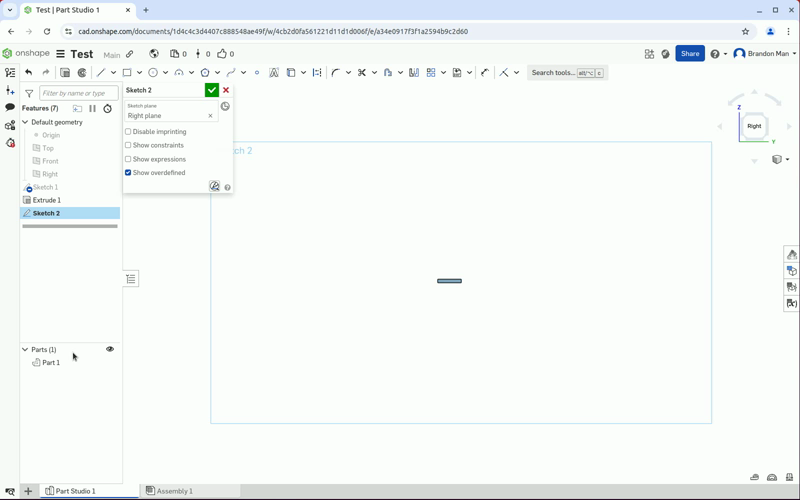
key(y)
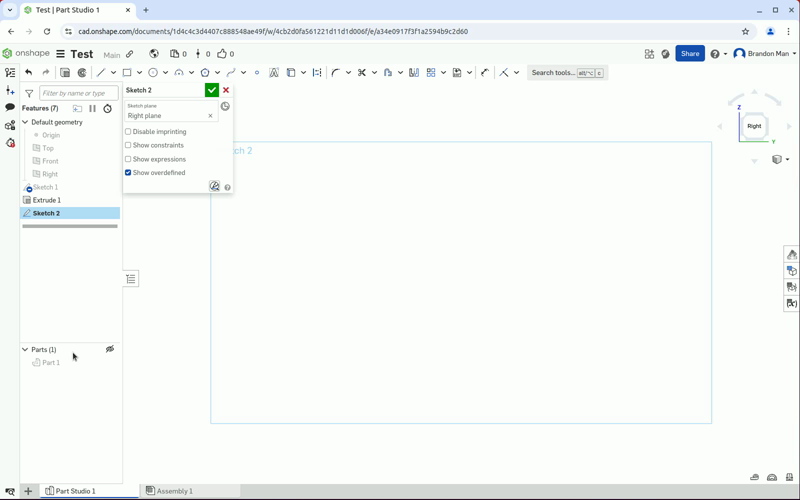
key(l)
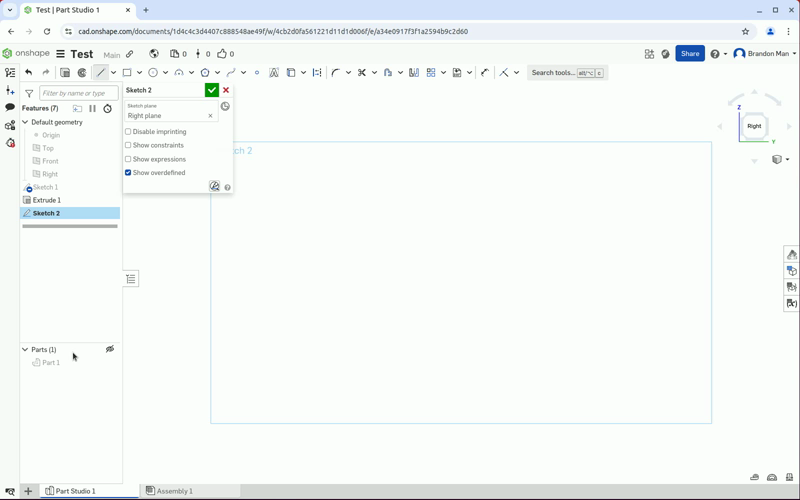
key_down(shift)
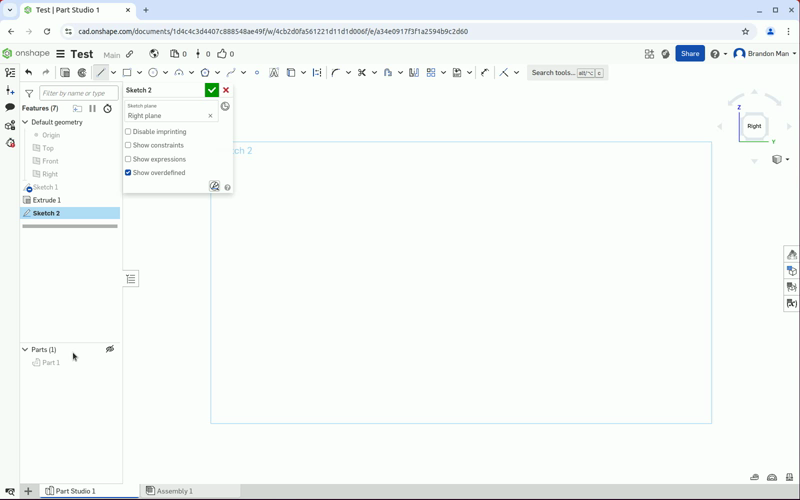
mouse_move(437, 279)
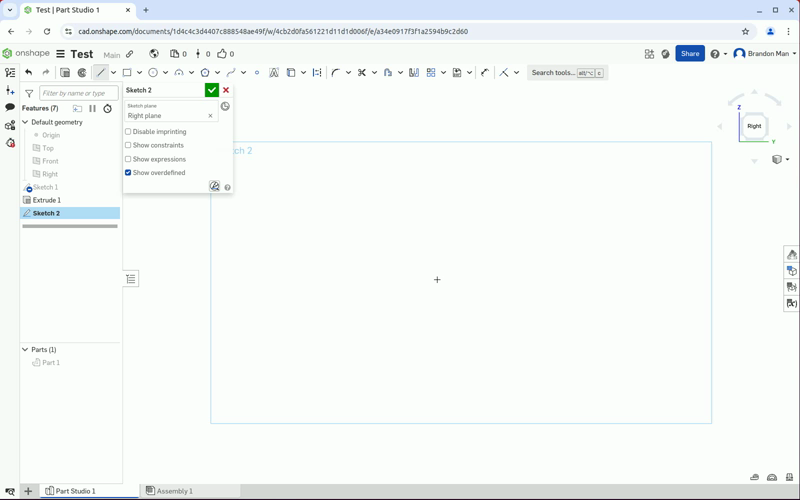
click(437, 279)
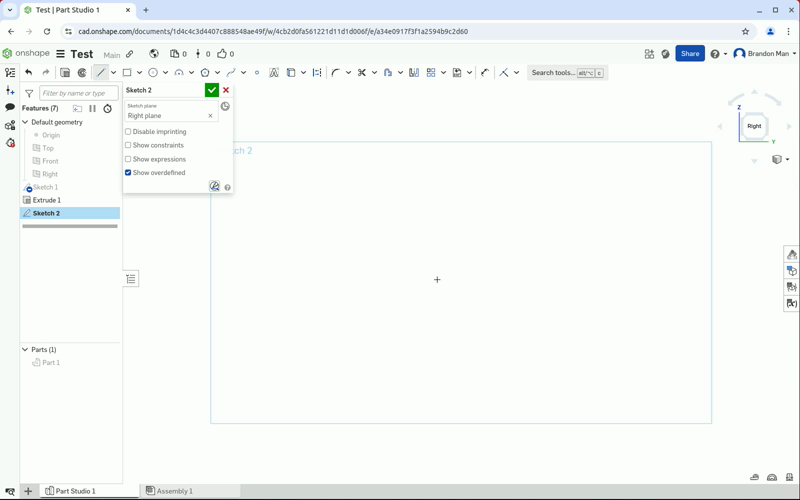
key_up(shift)
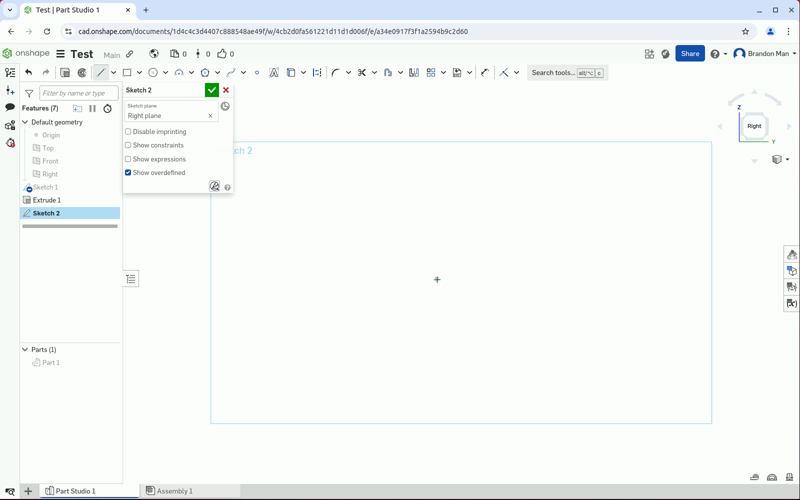
key_down(shift)
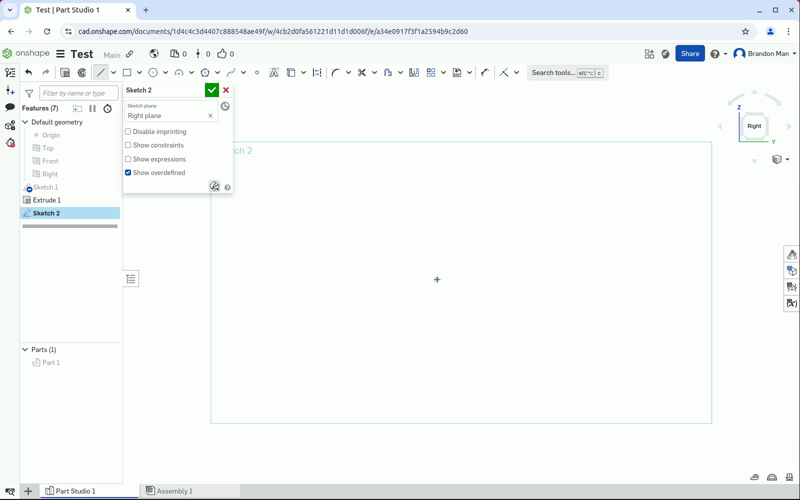
mouse_move(467, 279)
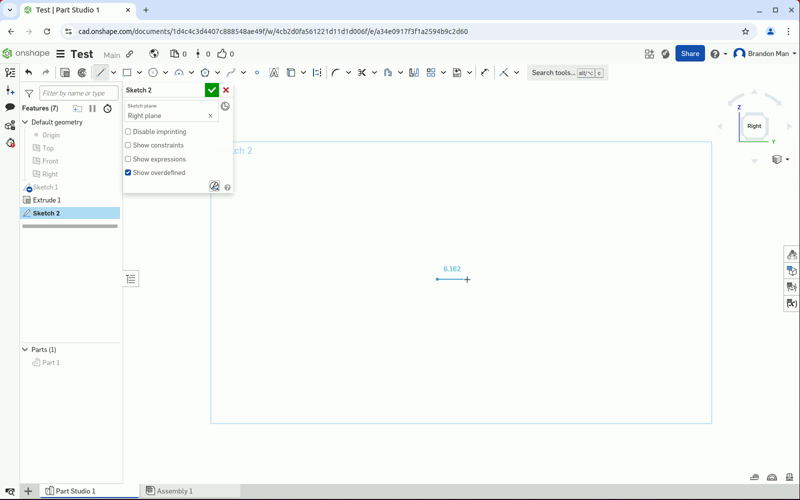
mouse_move(461, 279)
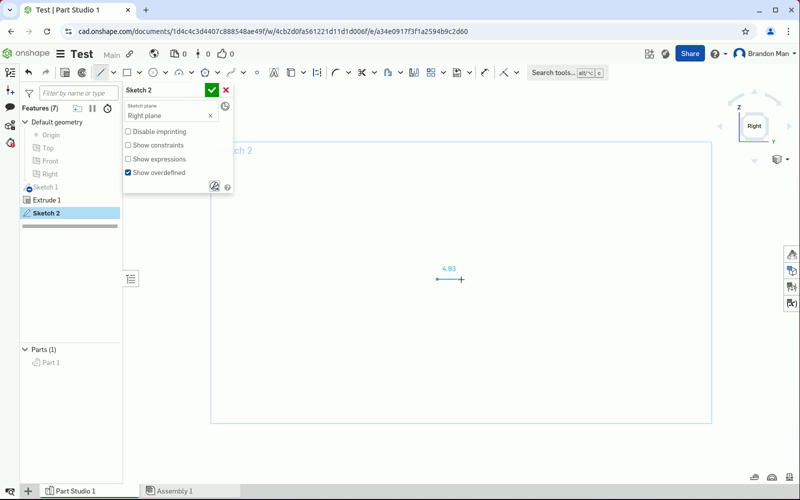
click(461, 279)
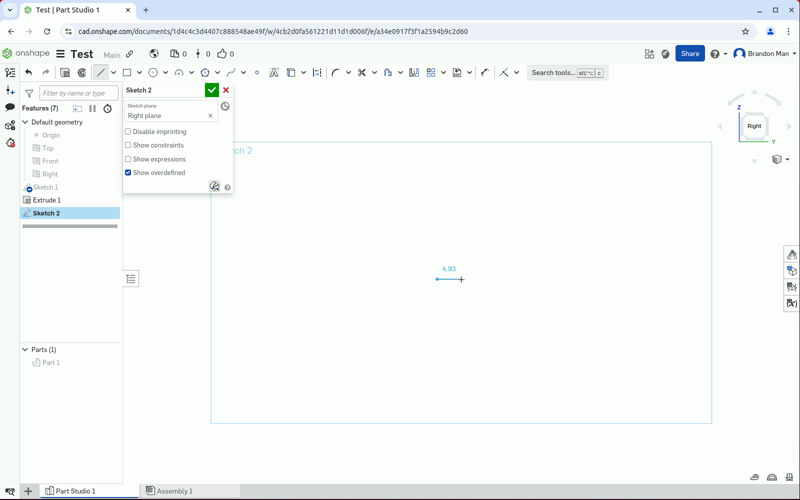
key_up(shift)
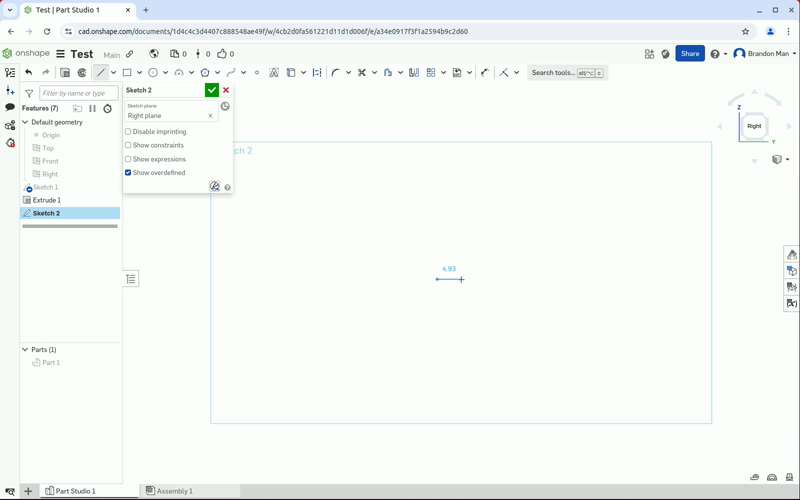
key_down(shift)
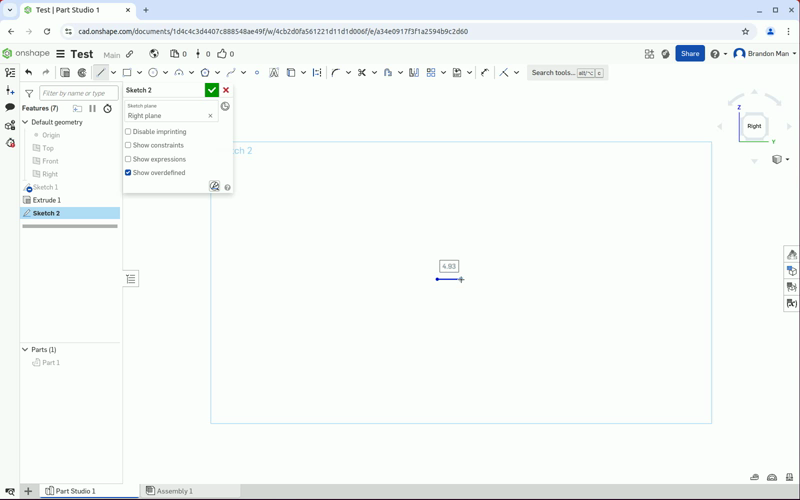
mouse_move(461, 194)
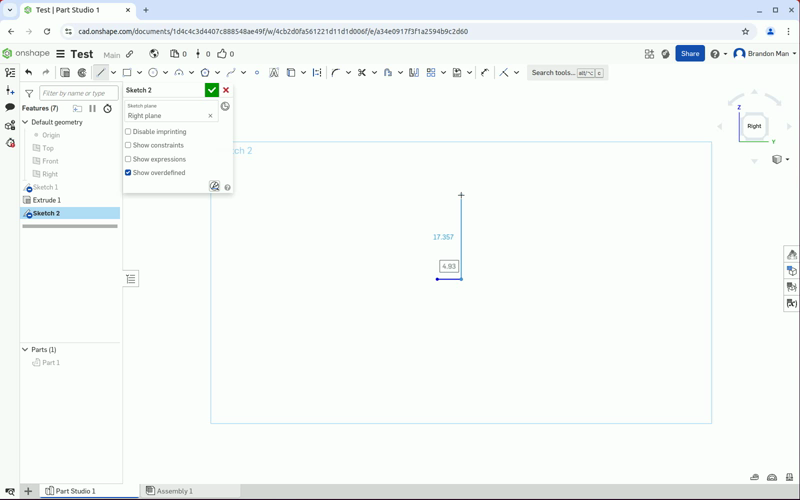
click(461, 194)
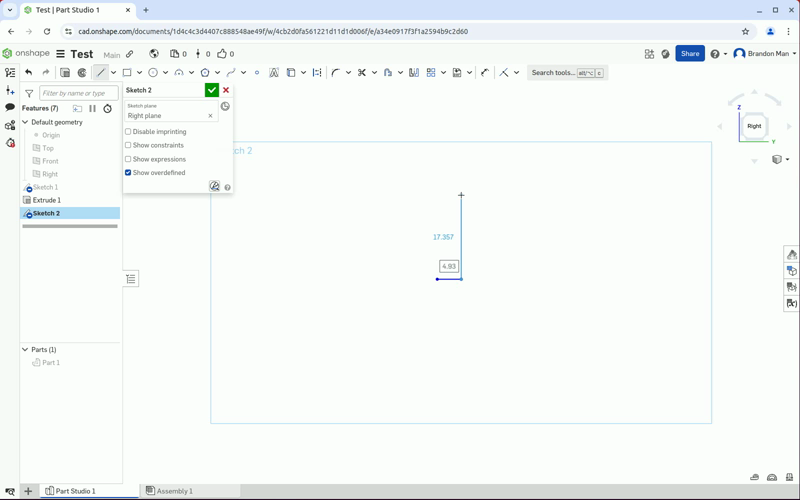
key_up(shift)
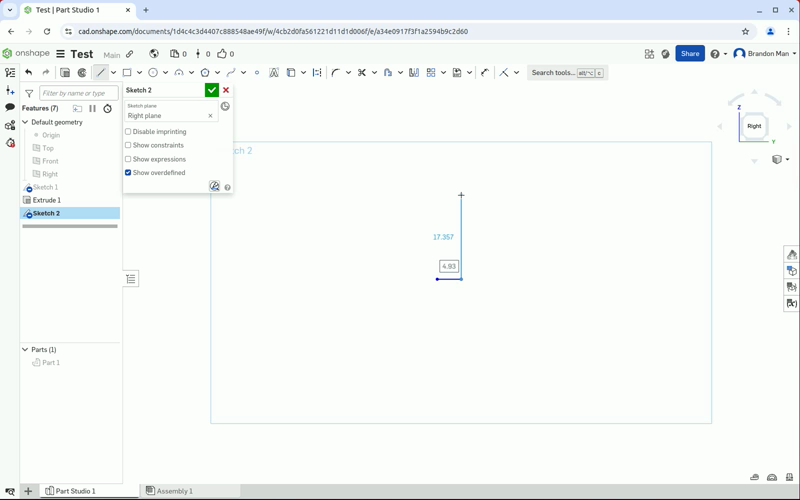
key_down(shift)
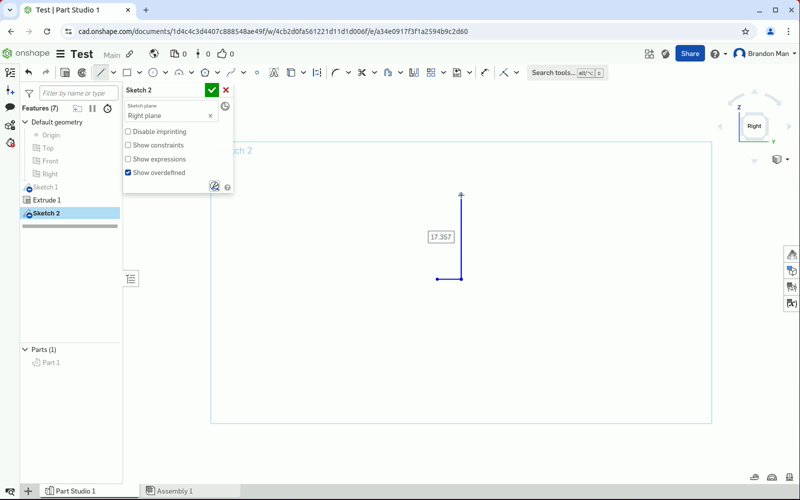
mouse_move(491, 194)
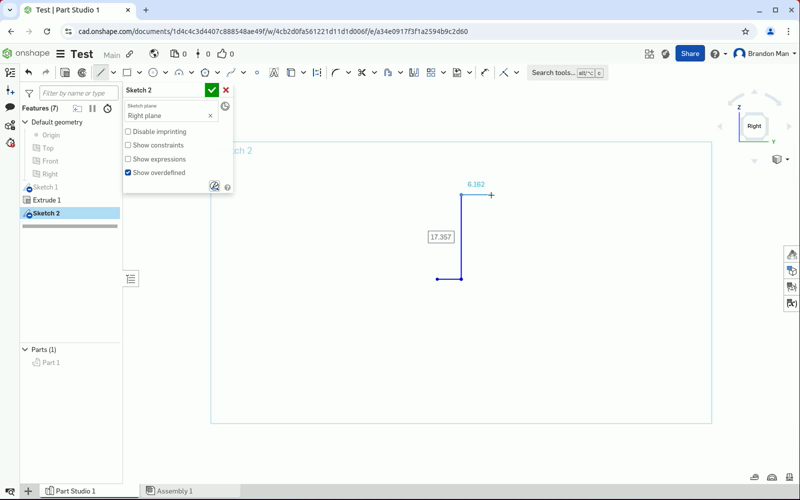
mouse_move(437, 194)
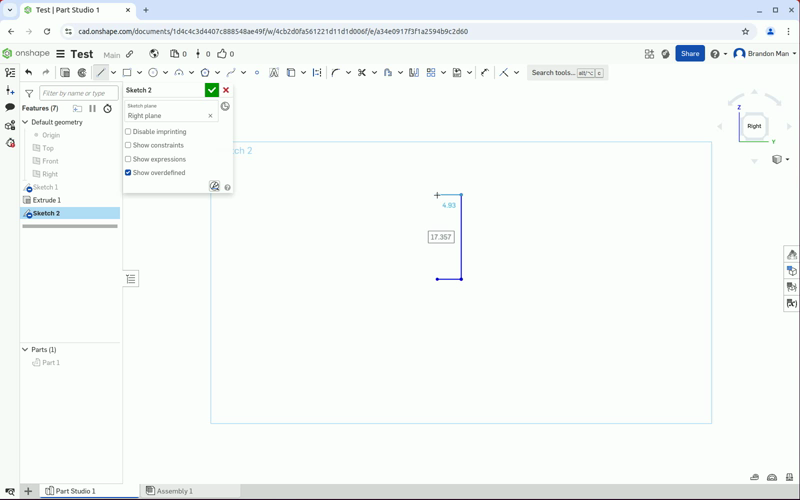
click(437, 194)
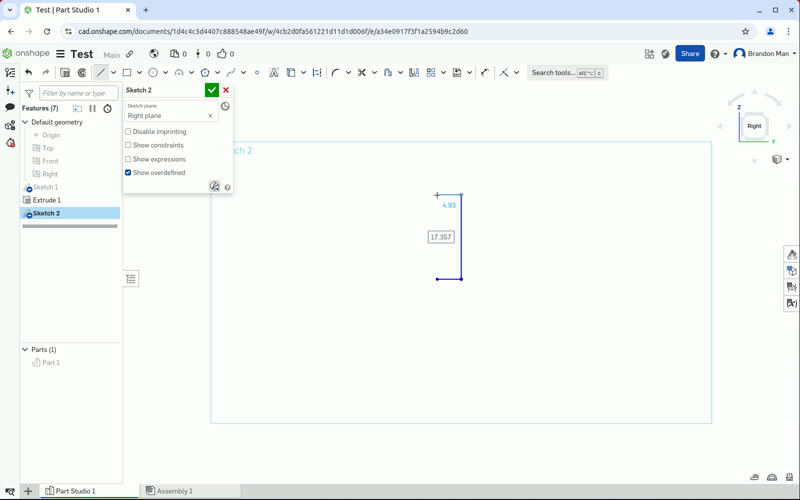
key_up(shift)
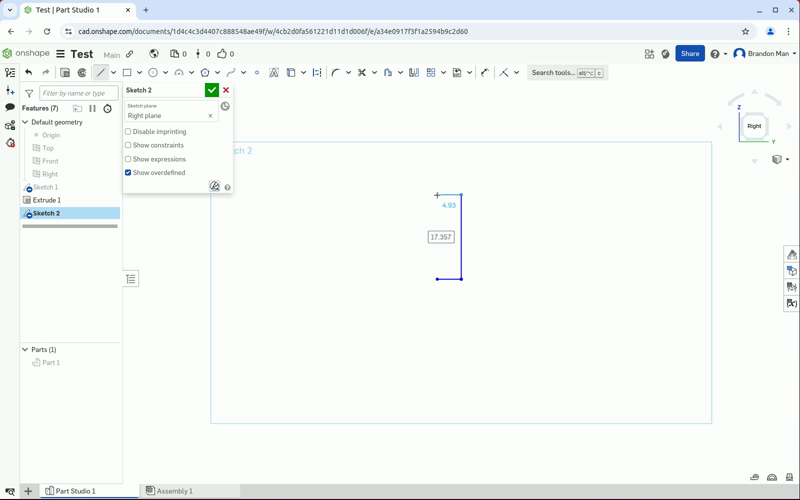
key_down(shift)
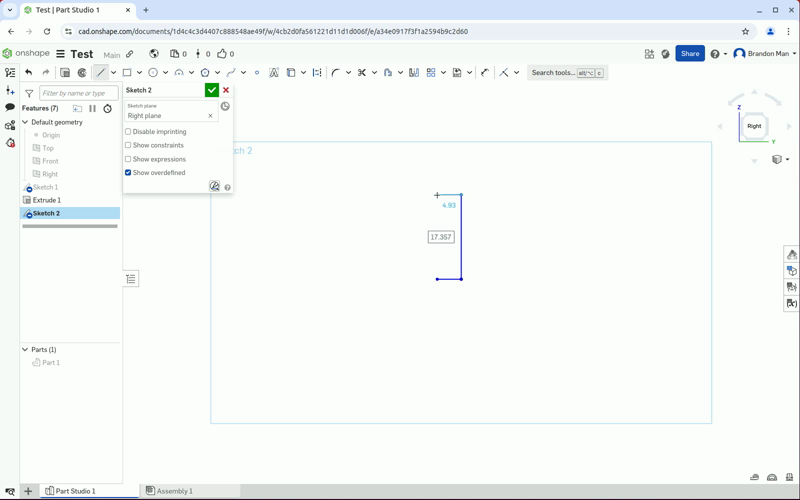
mouse_move(437, 279)
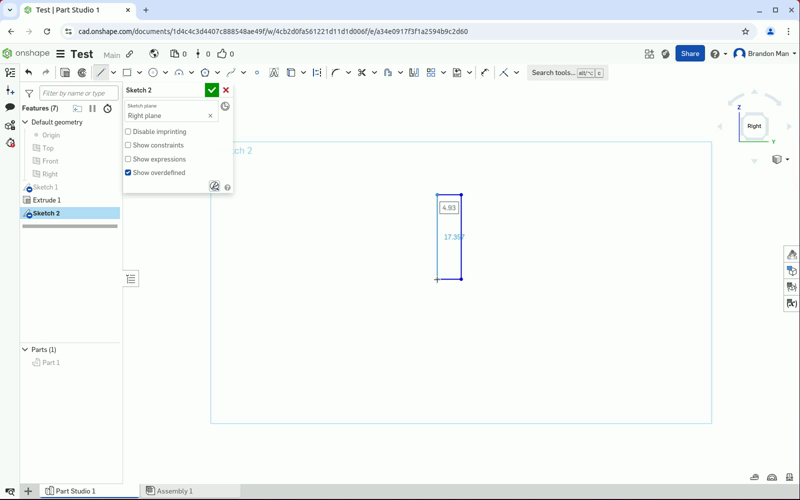
key_up(shift)
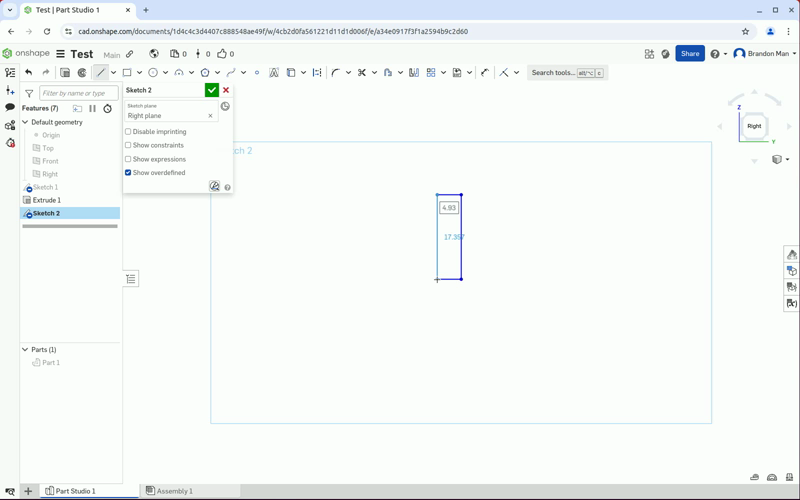
click(437, 279)
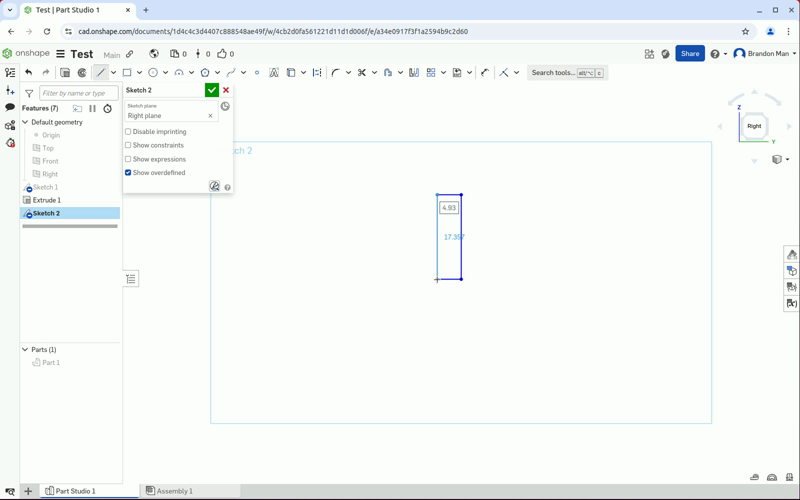
key(esc)
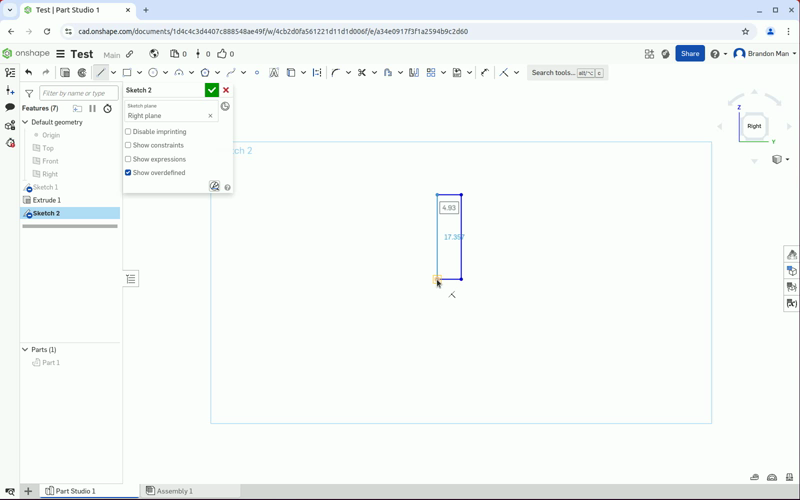
mouse_move(457, 261)
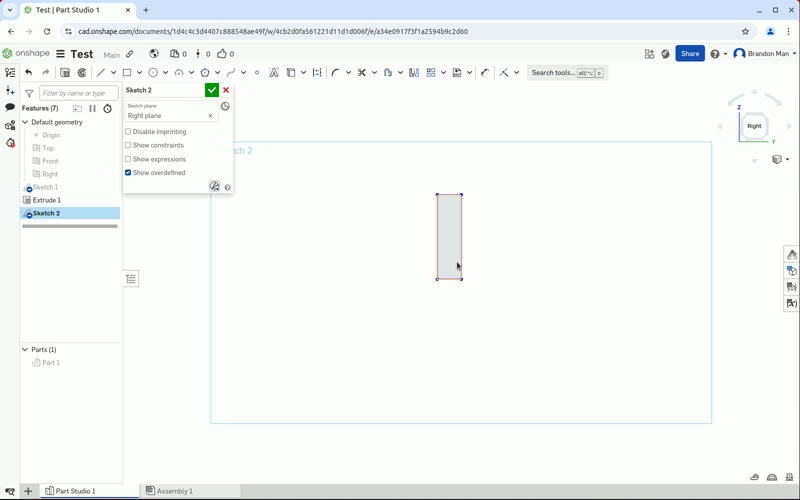
click(457, 261)
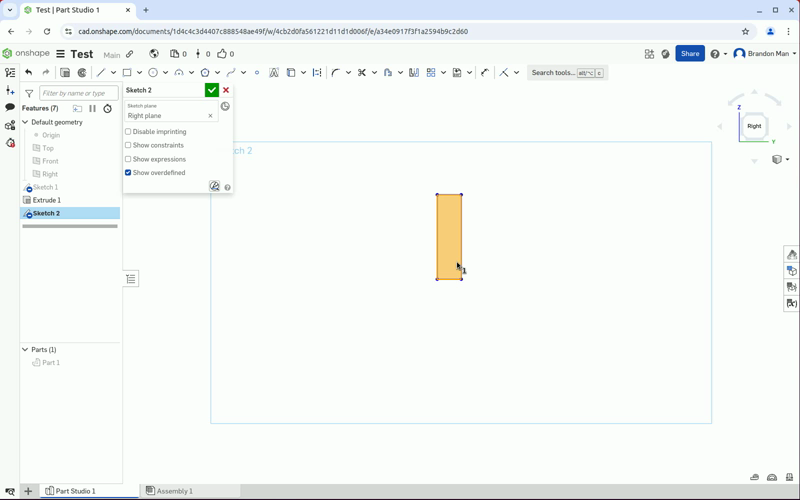
mouse_move(73, 352)
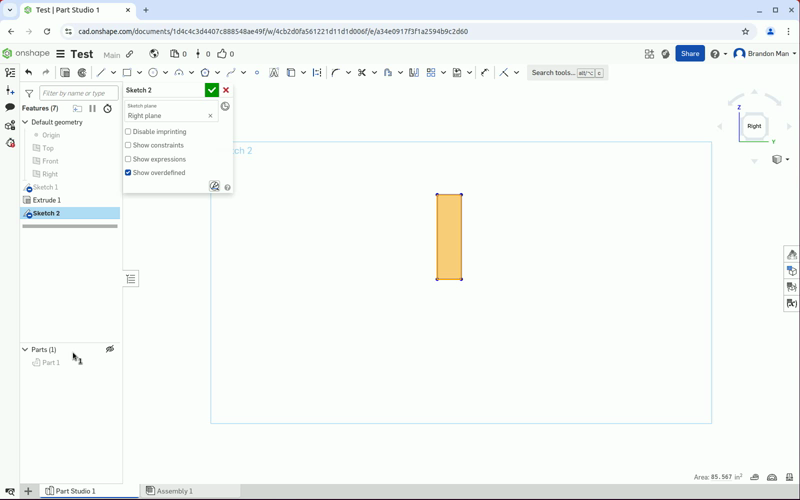
key(shift+y)
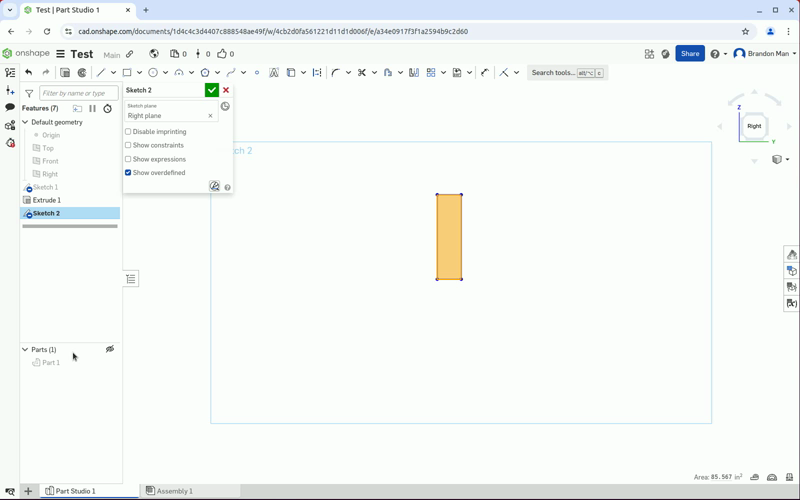
key(shift+e)
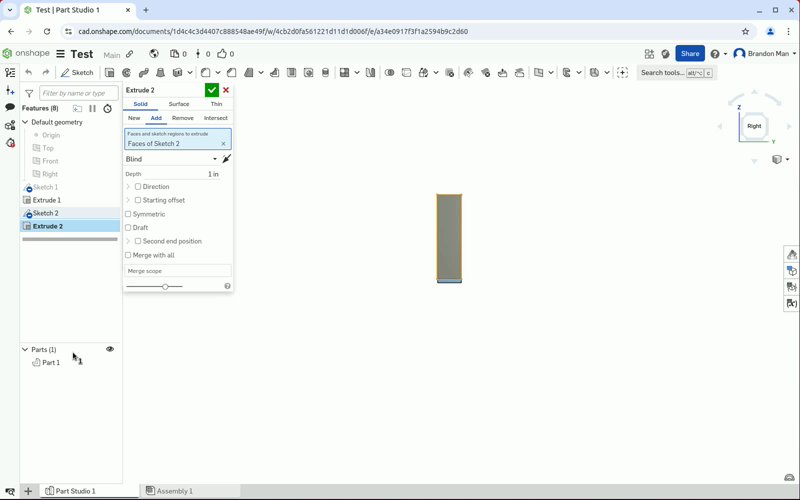
mouse_move(143, 106)
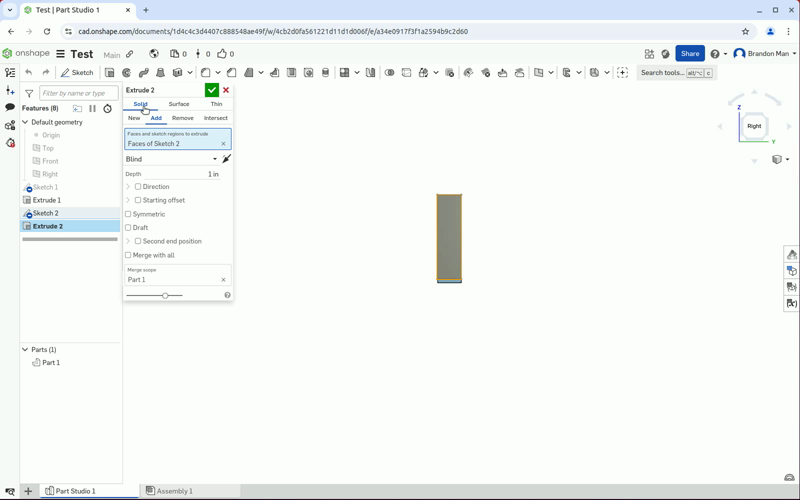
click(143, 106)
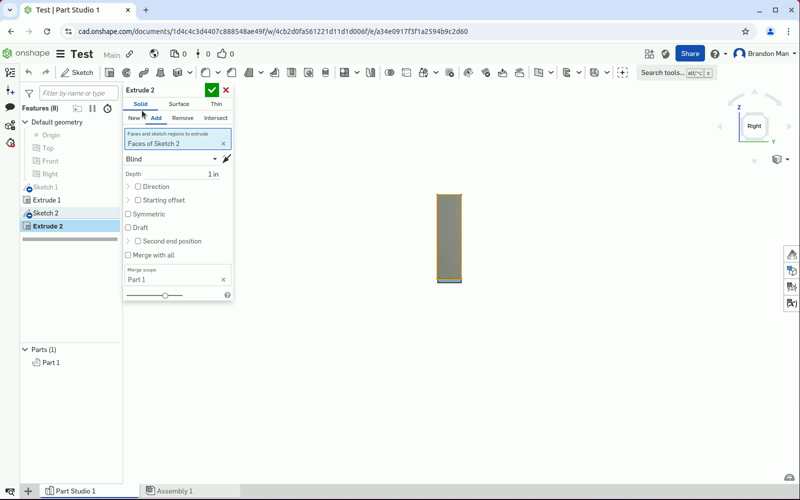
mouse_move(137, 120)
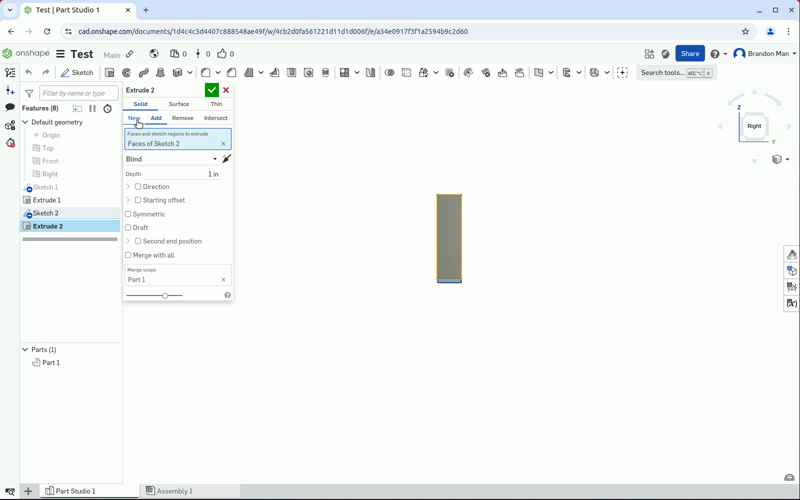
click(137, 120)
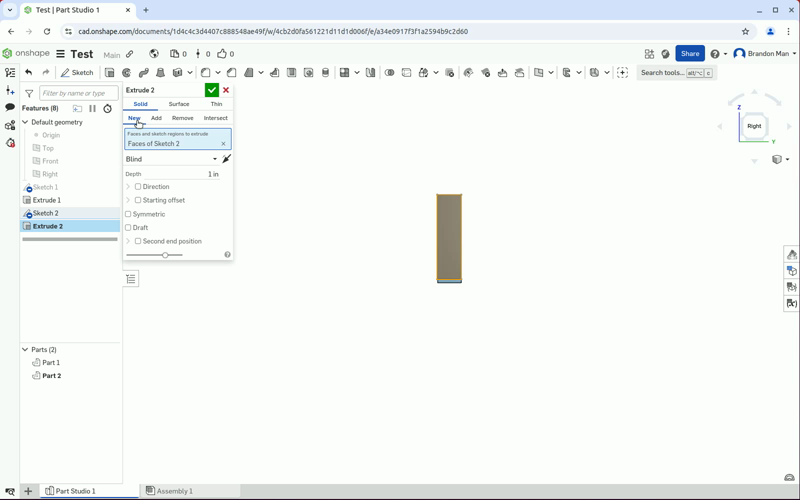
key(tab, 4)
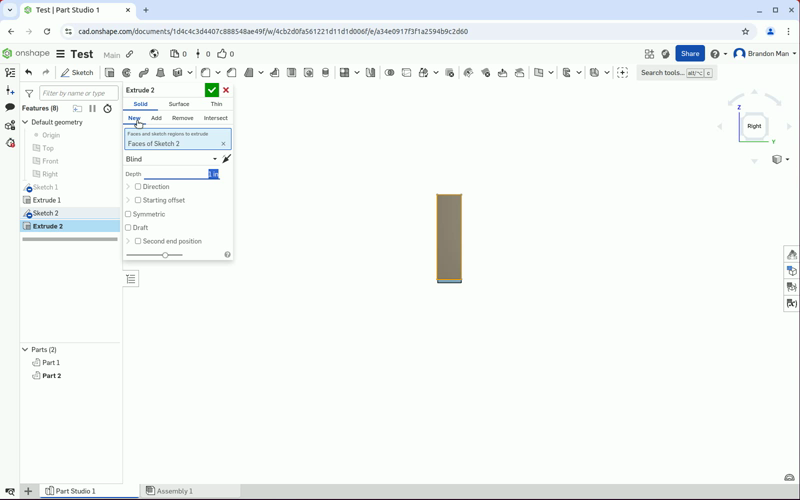
text(-0.722)
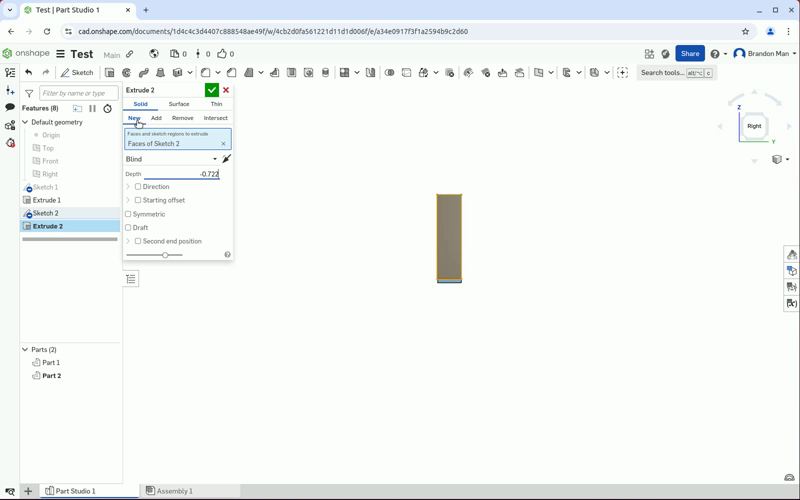
key(enter)
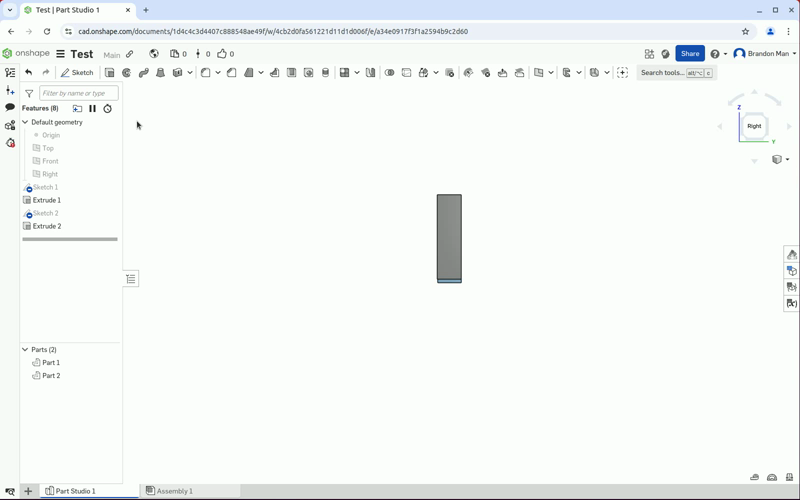
key(shift+h)
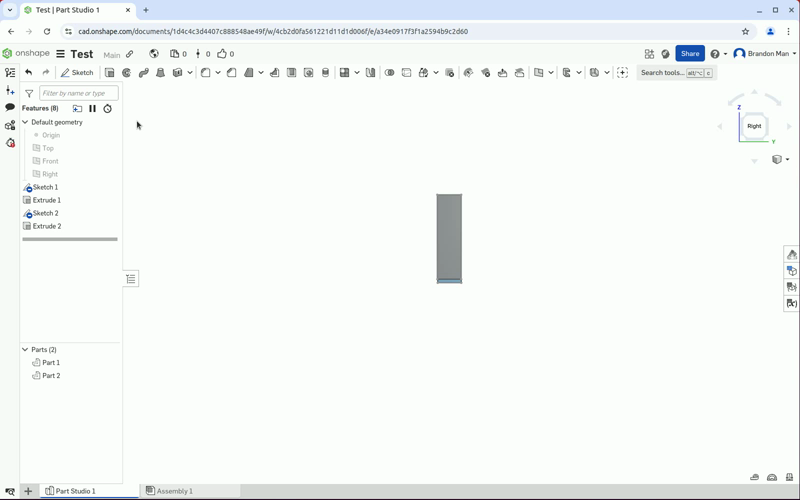
key(shift+h)
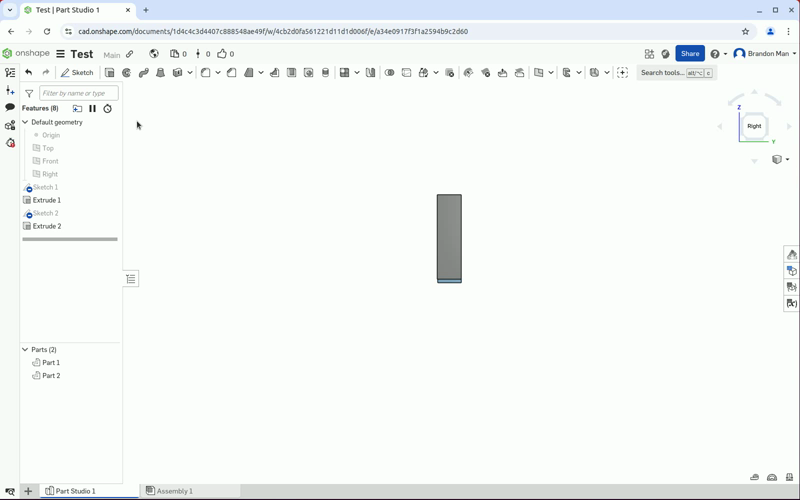
mouse_move(73, 189)
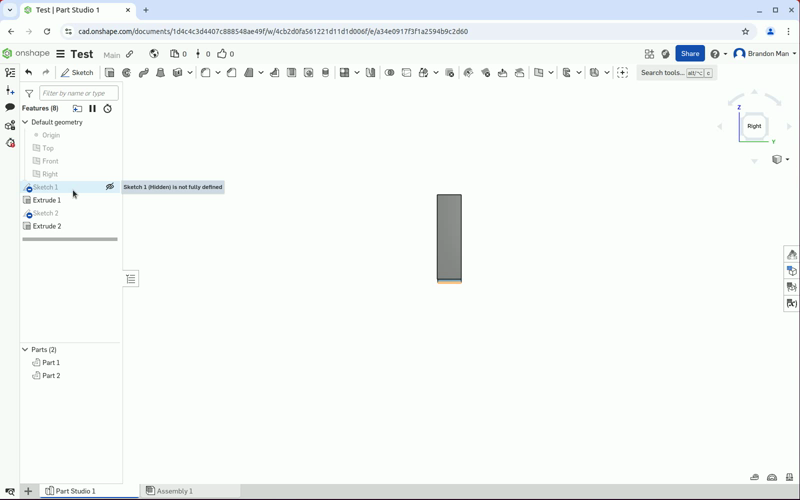
click(73, 189)
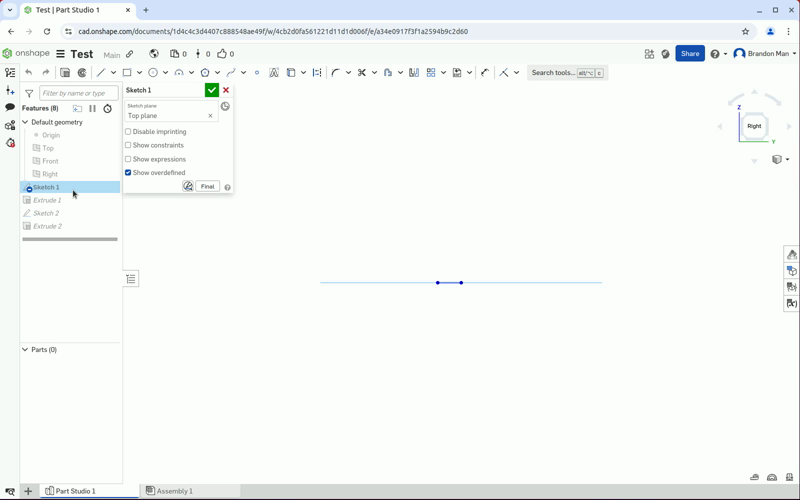
mouse_move(229, 92)
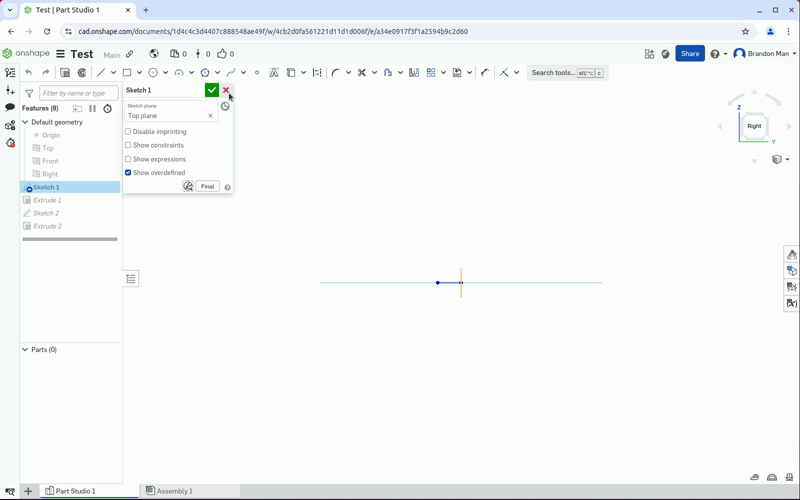
click(229, 92)
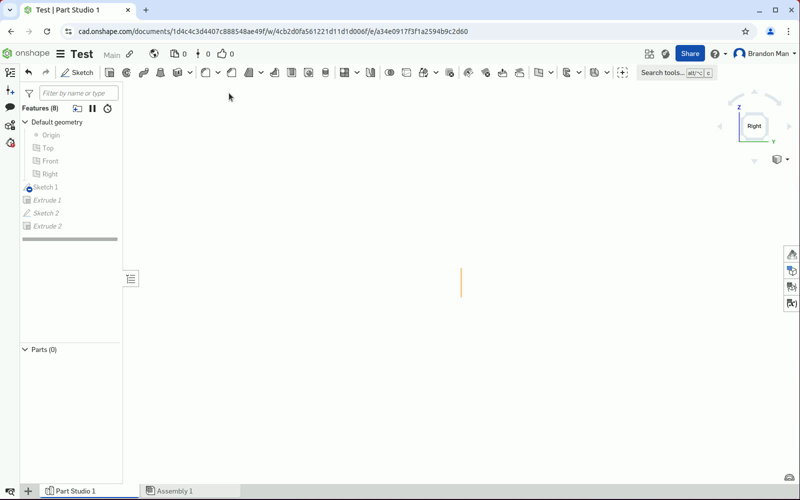
mouse_move(541, 75)
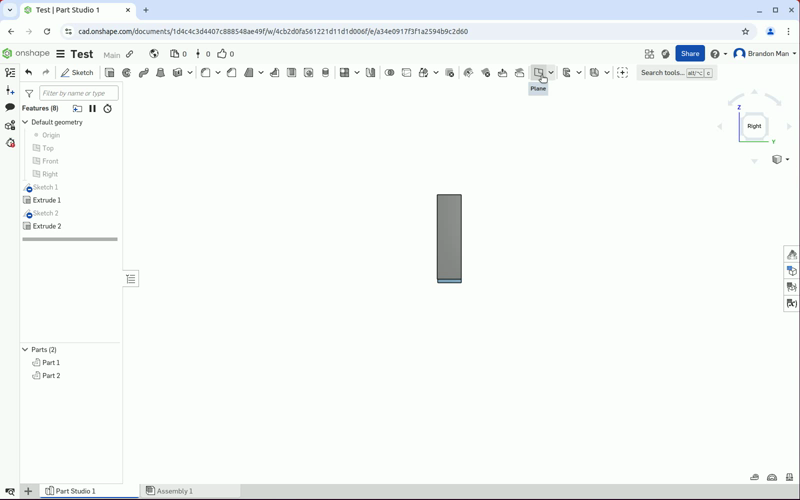
click(541, 75)
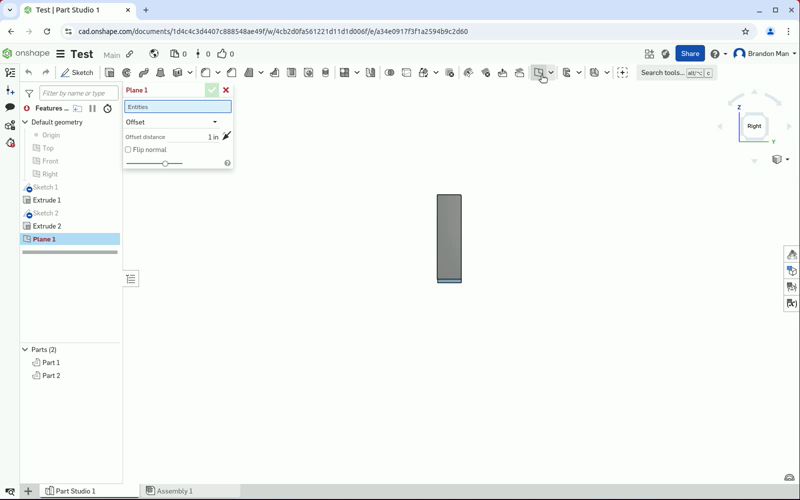
mouse_move(73, 176)
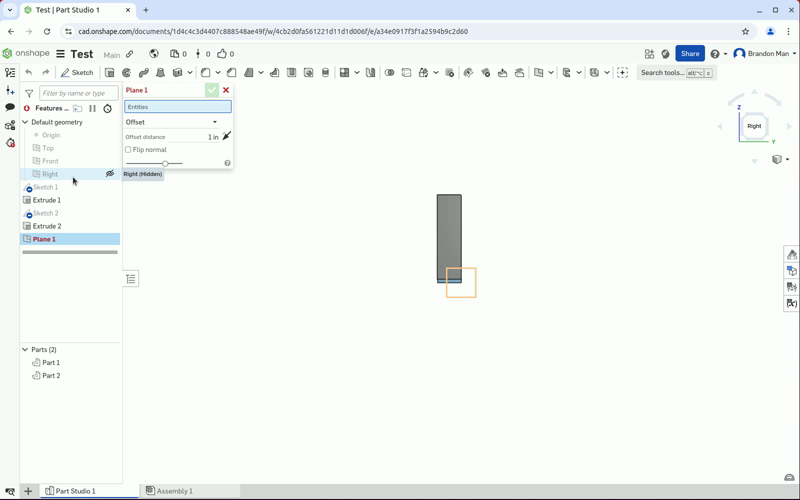
click(73, 176)
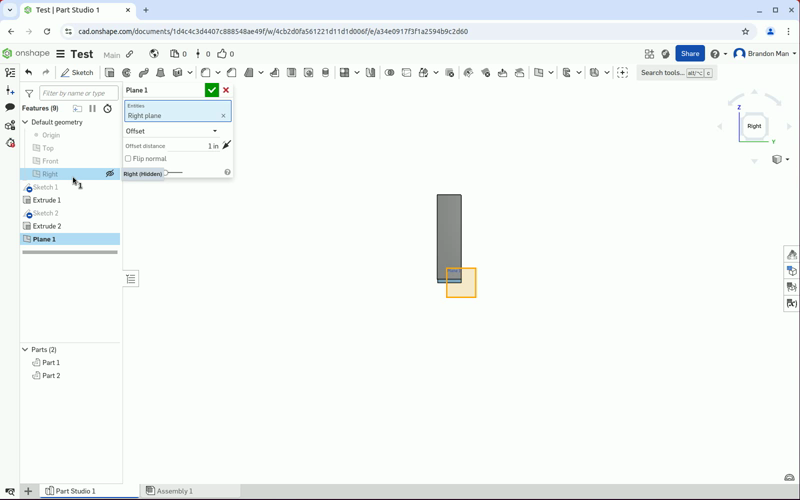
key(tab, 2)
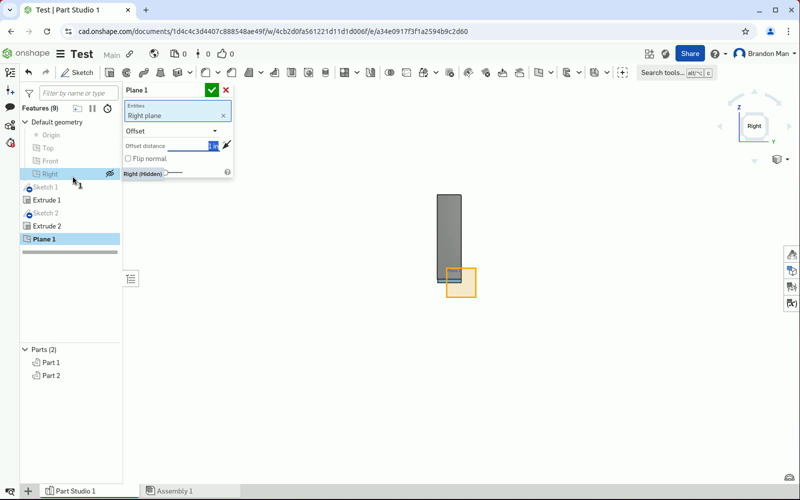
text(23.108)
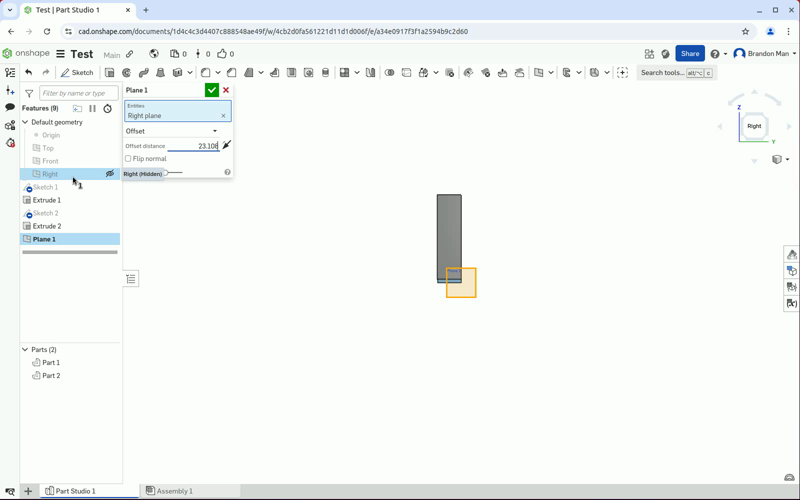
key(enter, 2)
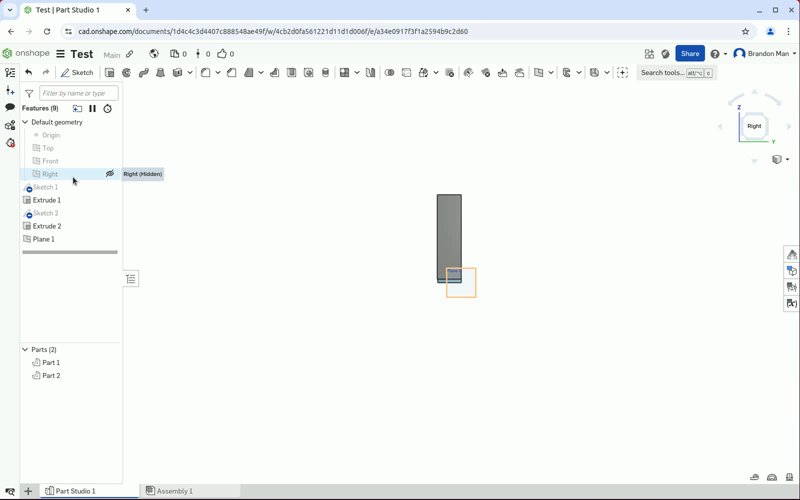
key(shift+s)
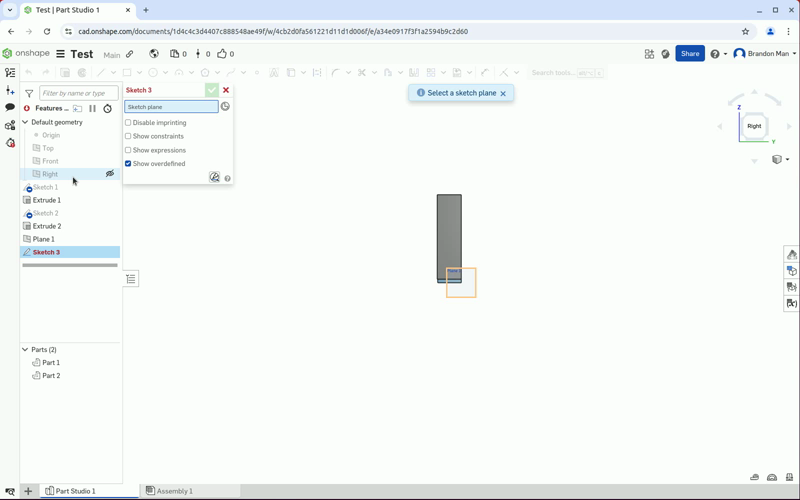
mouse_move(73, 241)
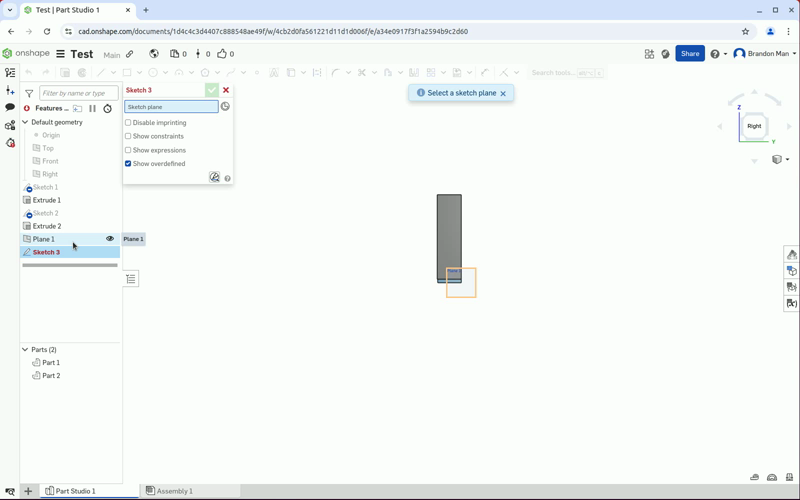
click(73, 241)
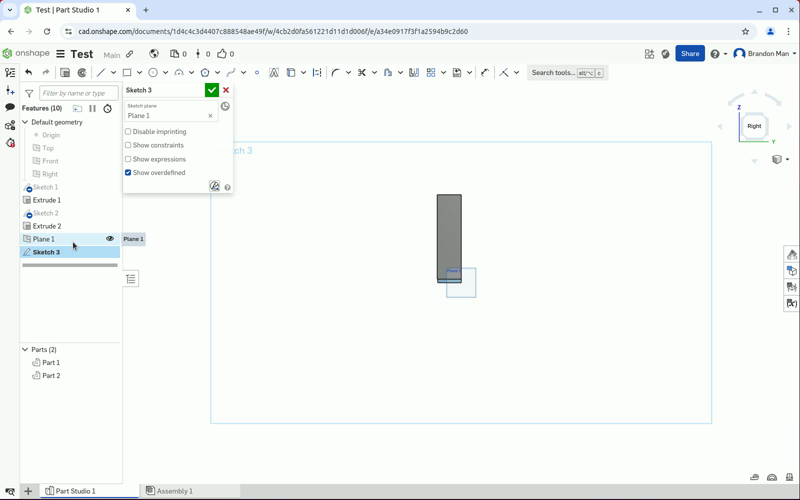
mouse_move(73, 352)
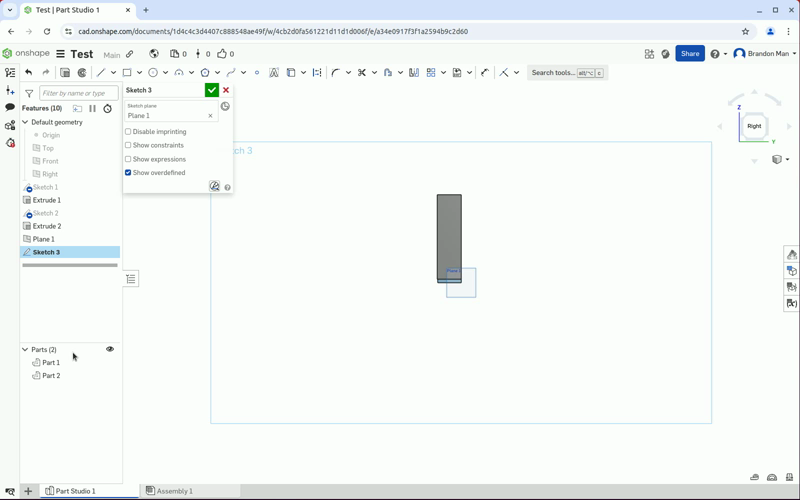
key(y)
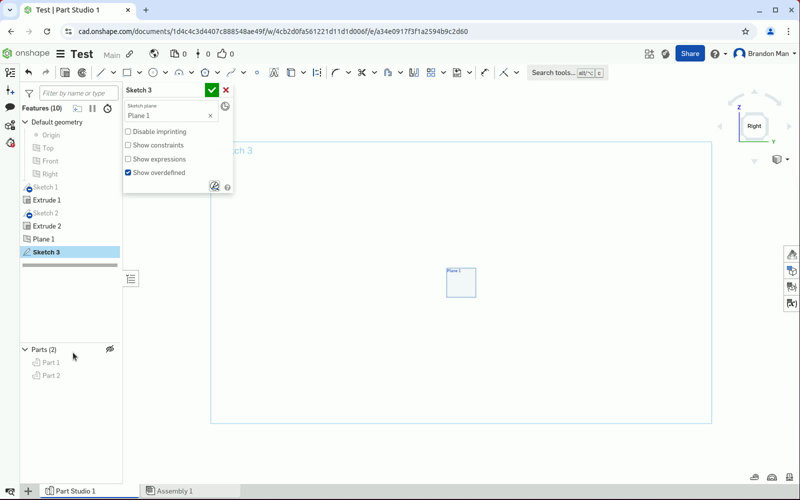
key(l)
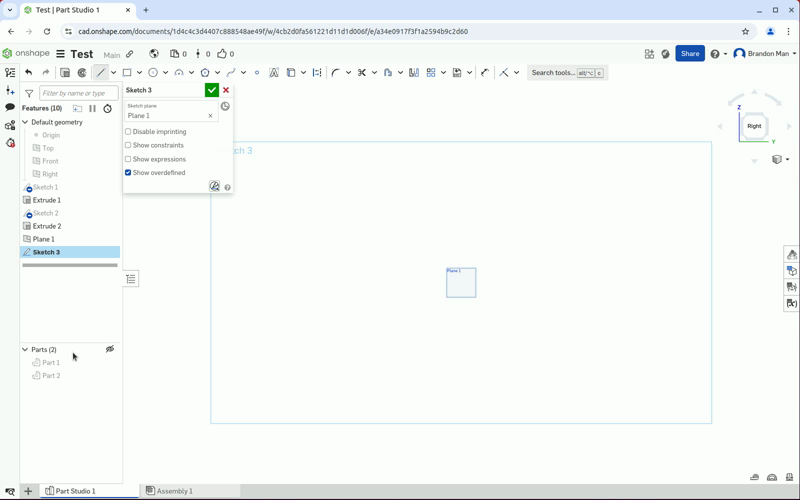
key_down(shift)
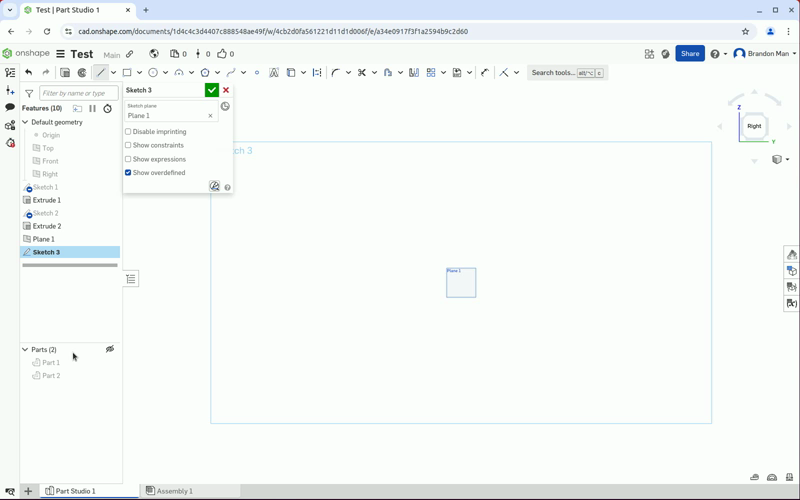
mouse_move(437, 279)
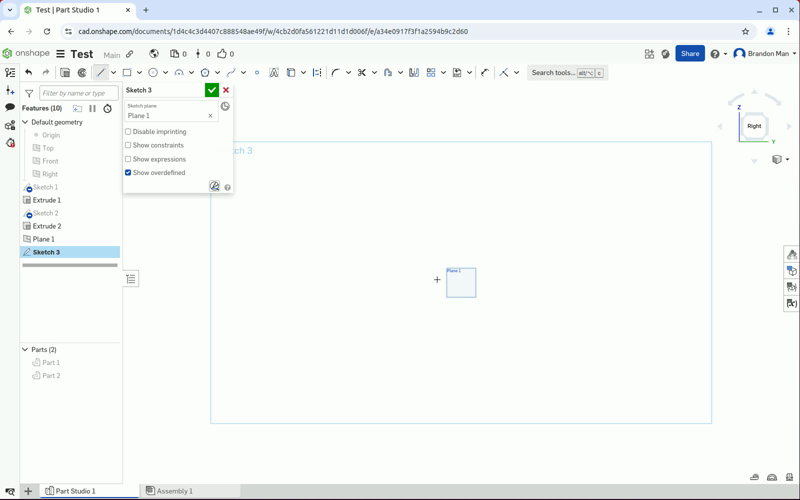
click(437, 279)
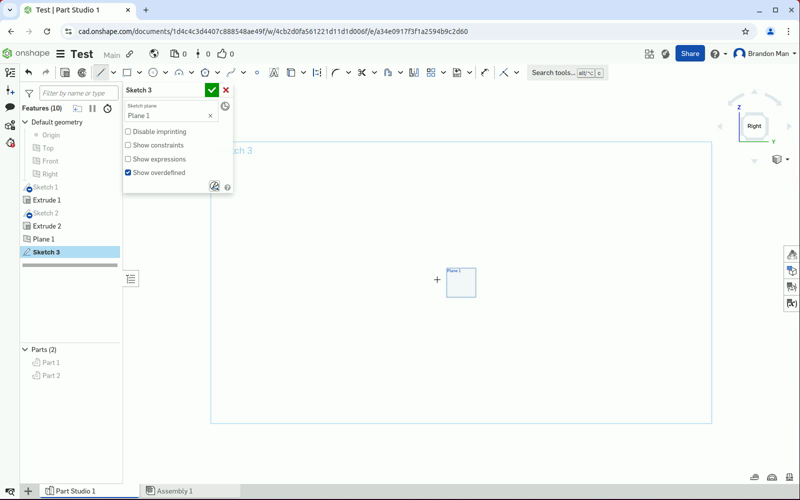
key_up(shift)
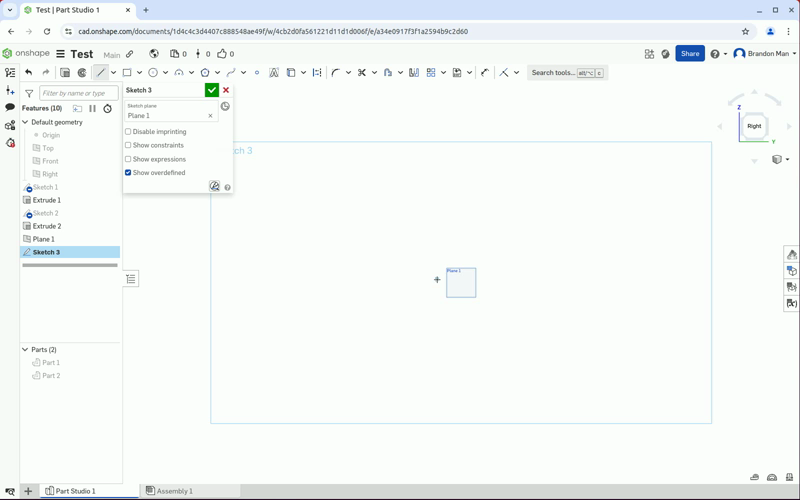
key_down(shift)
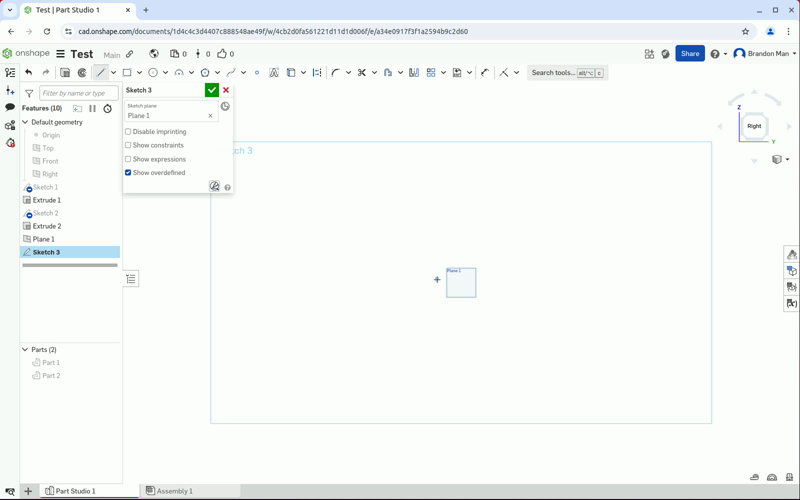
mouse_move(467, 279)
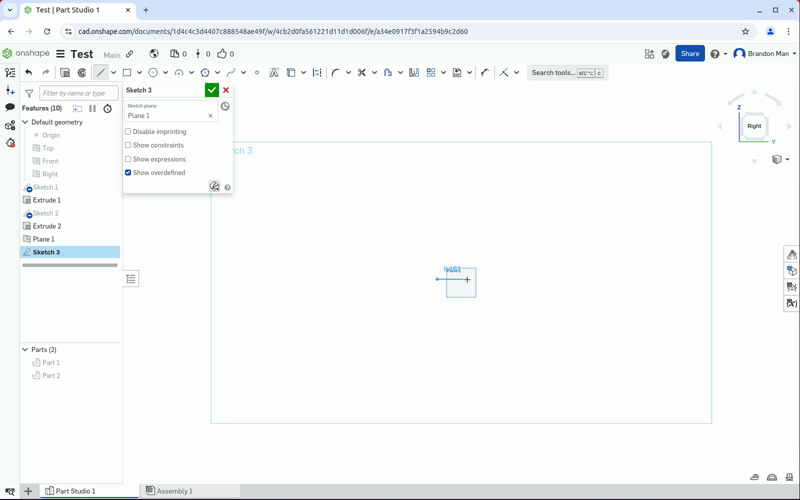
mouse_move(461, 279)
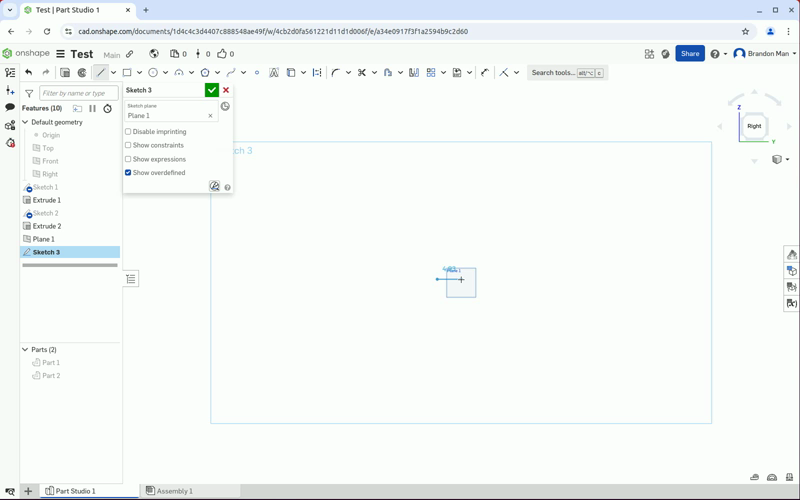
click(461, 279)
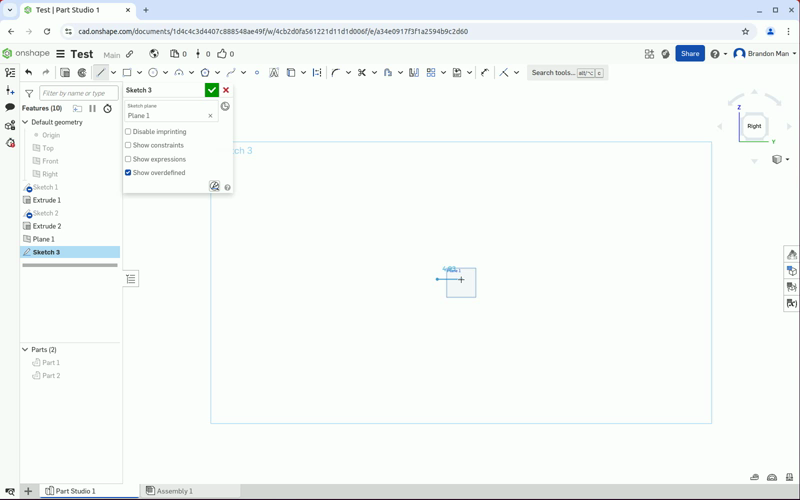
key_up(shift)
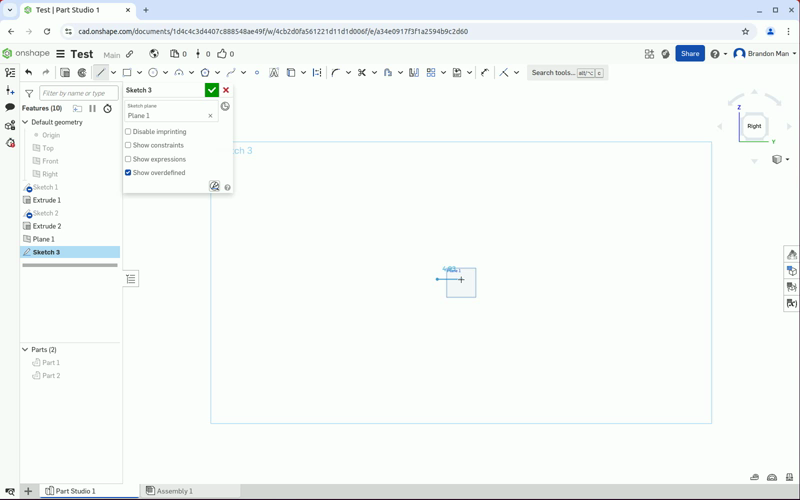
key_down(shift)
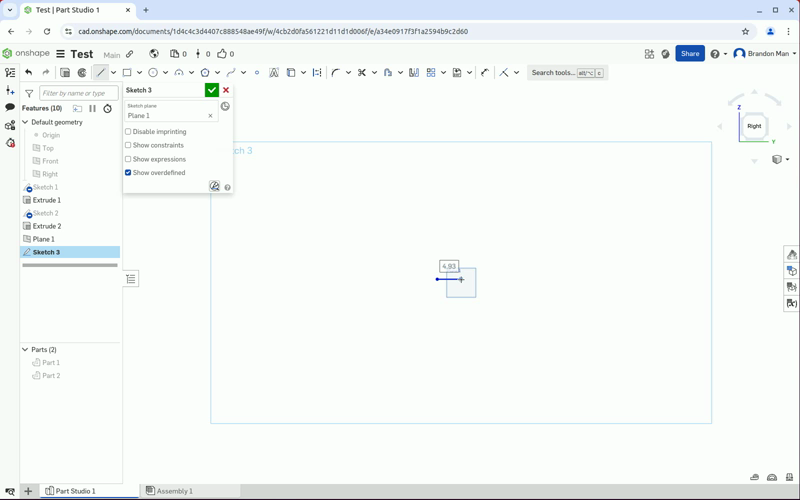
mouse_move(461, 194)
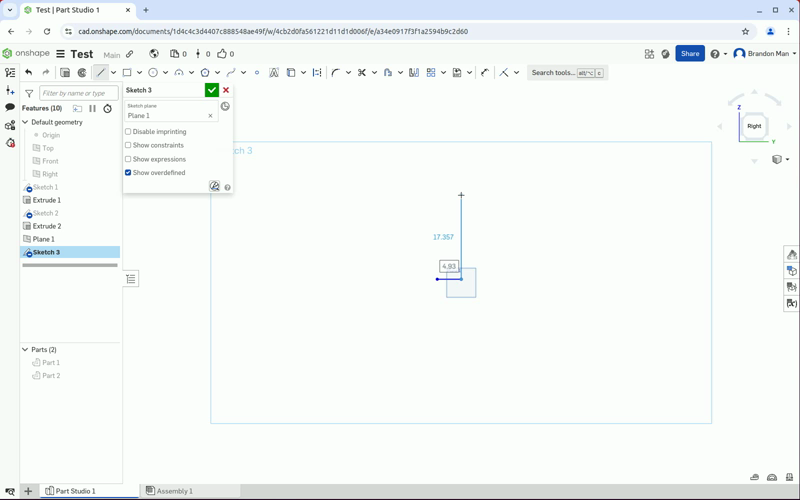
click(461, 194)
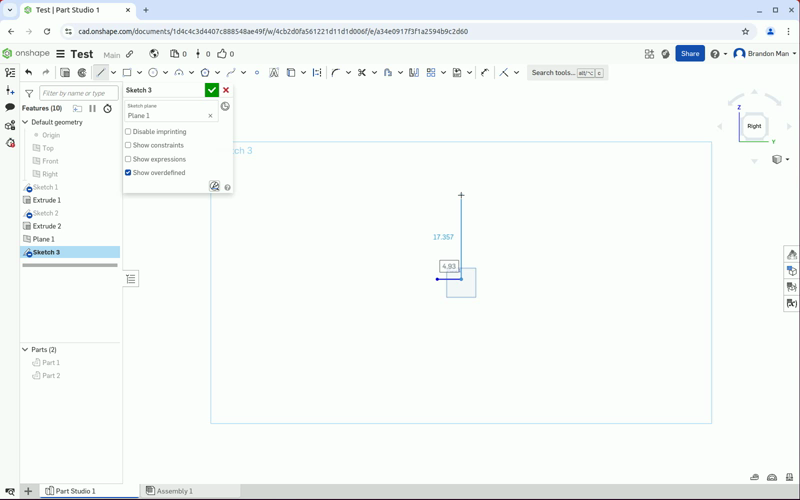
key_up(shift)
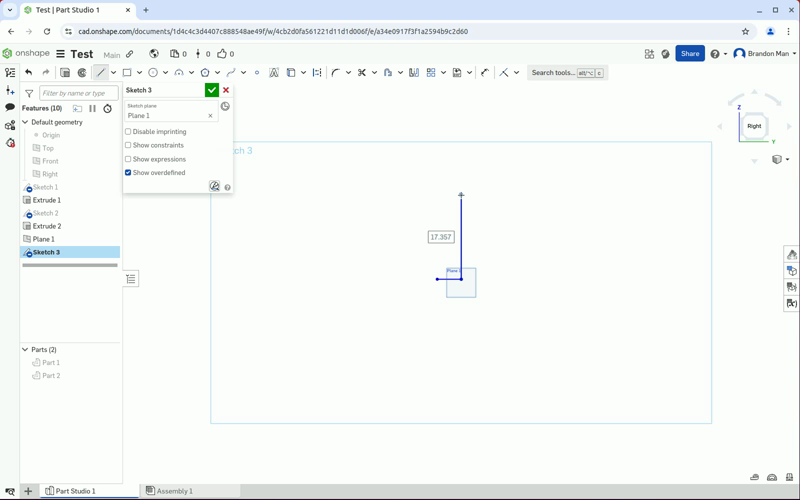
key_down(shift)
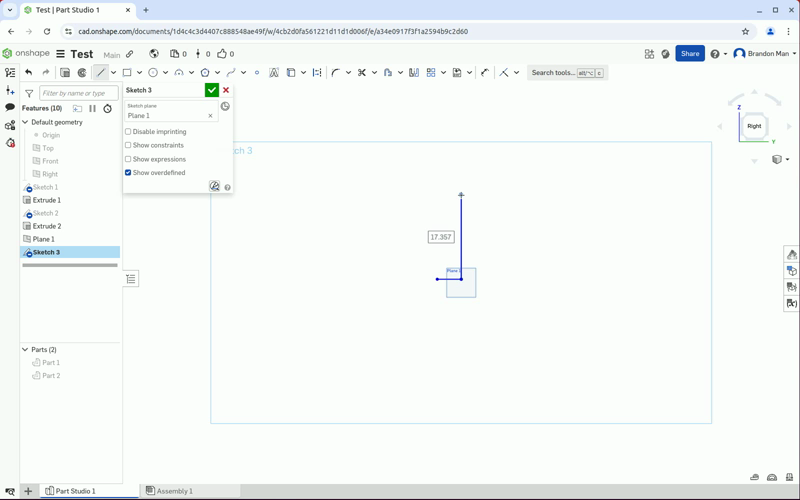
mouse_move(491, 194)
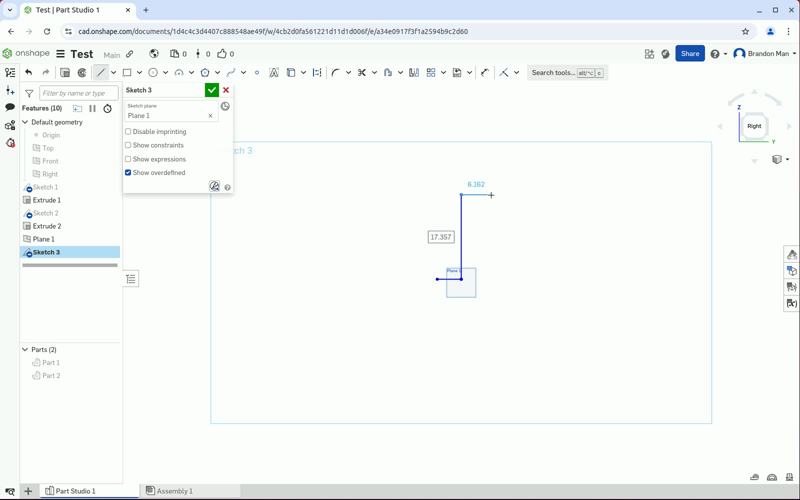
mouse_move(437, 194)
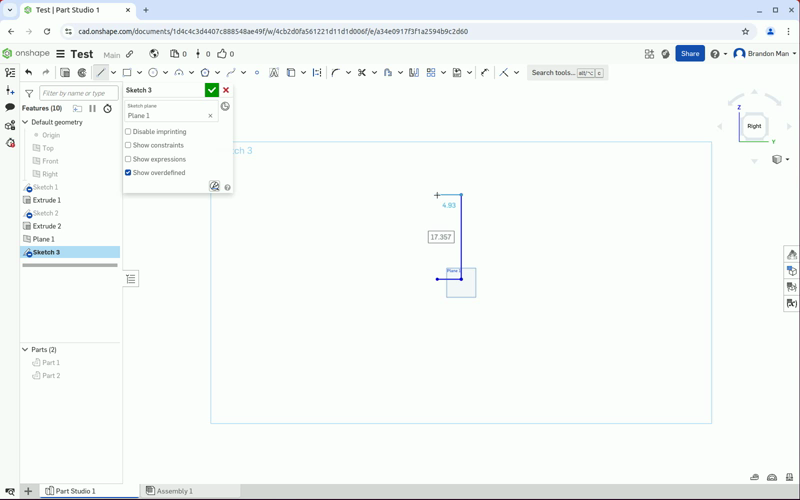
click(437, 194)
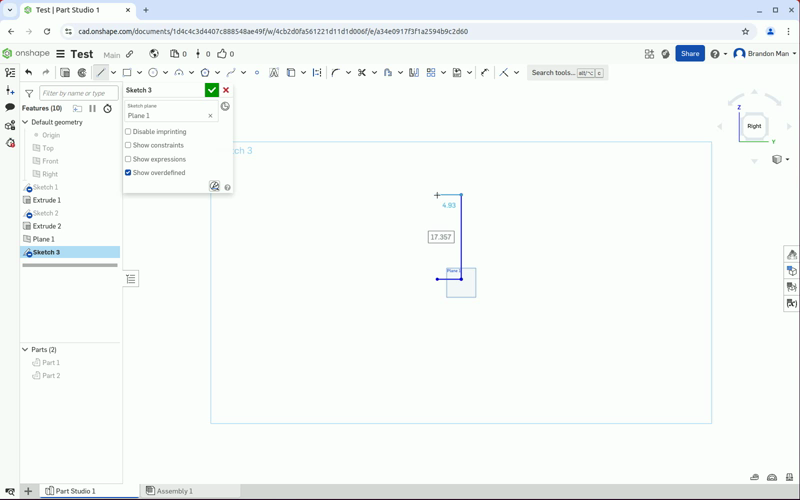
key_up(shift)
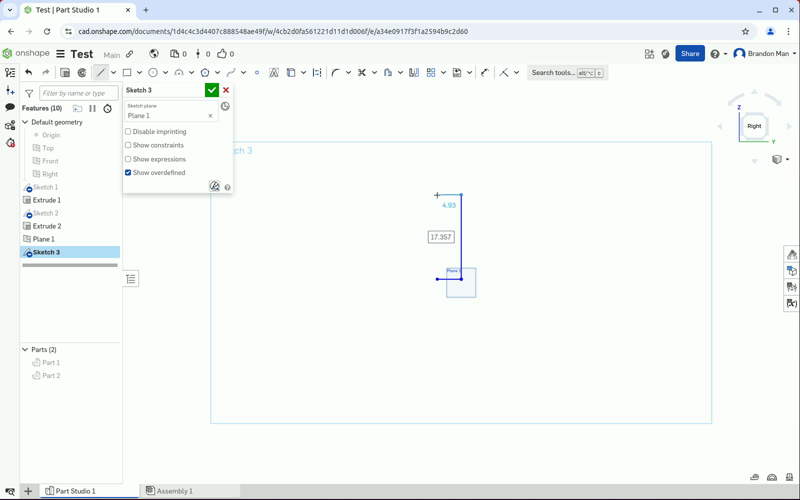
key_down(shift)
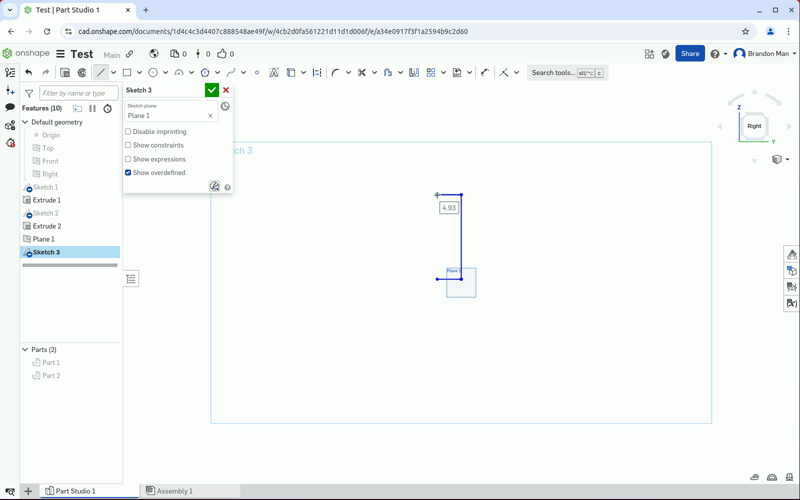
mouse_move(437, 279)
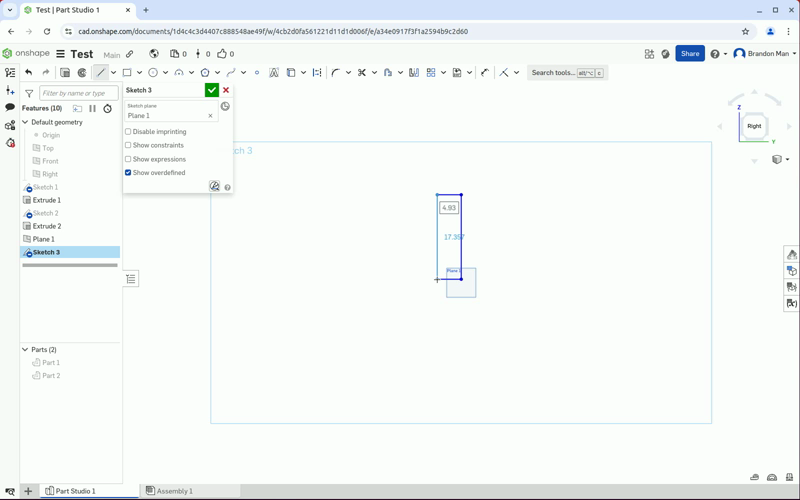
key_up(shift)
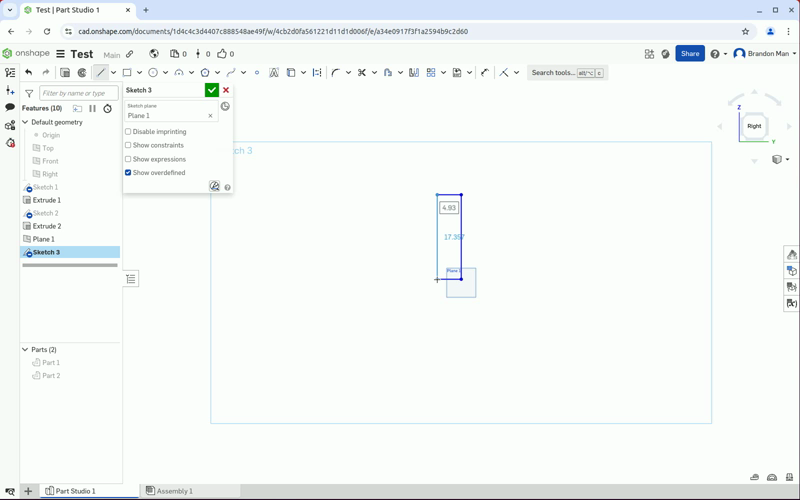
click(437, 279)
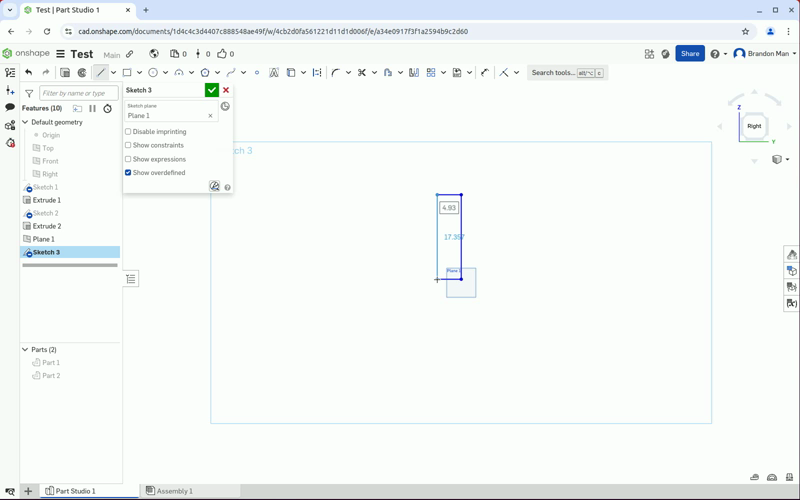
key(esc)
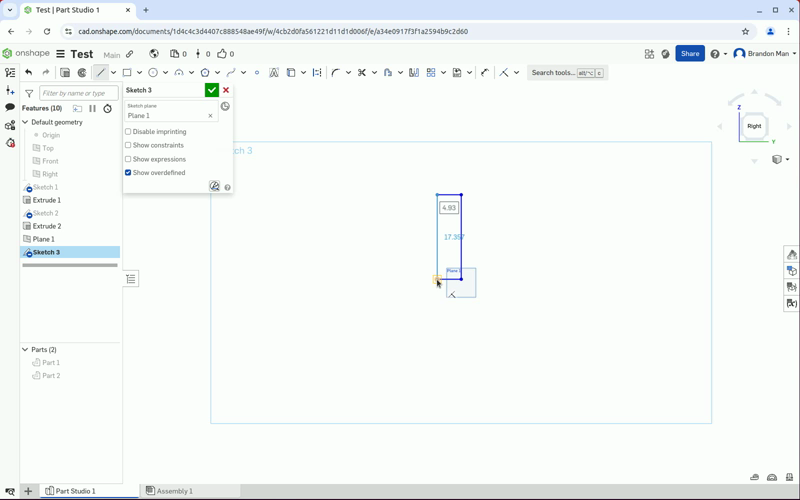
mouse_move(446, 263)
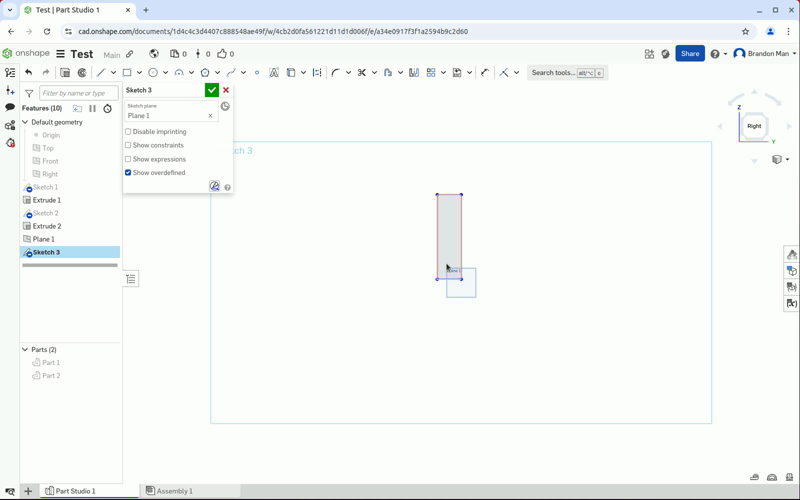
click(446, 263)
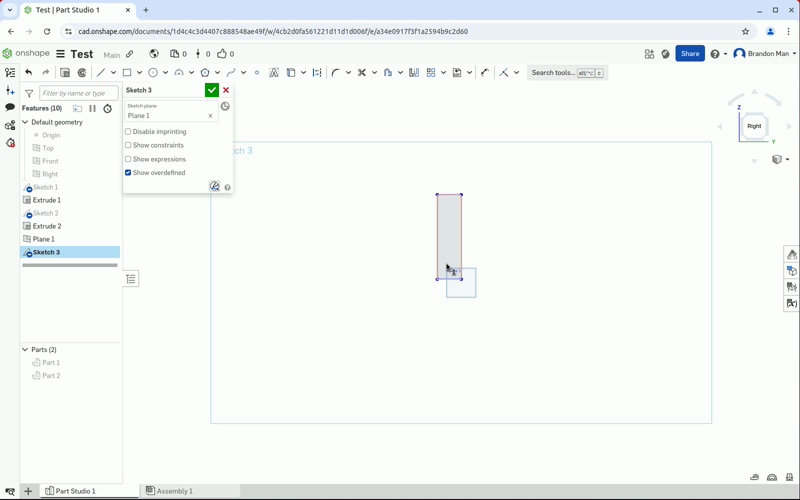
mouse_move(73, 352)
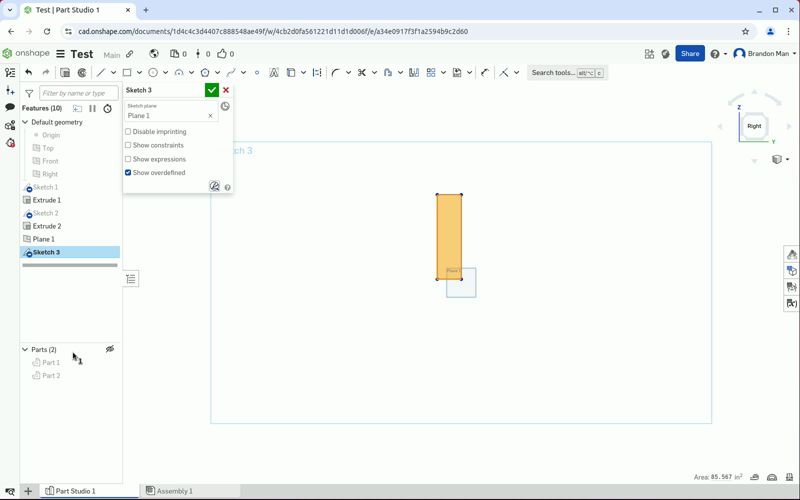
key(shift+y)
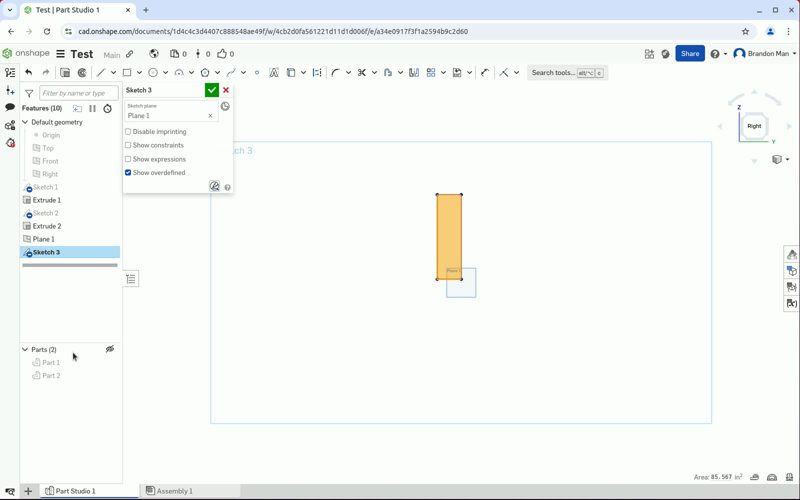
key(shift+e)
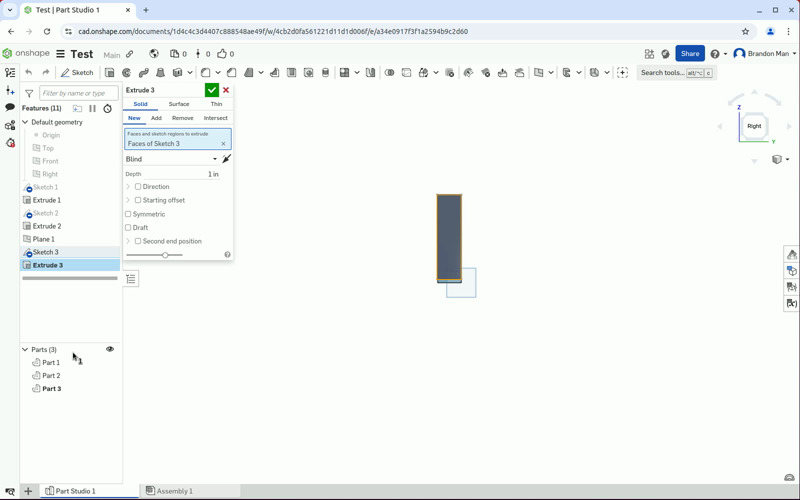
mouse_move(143, 106)
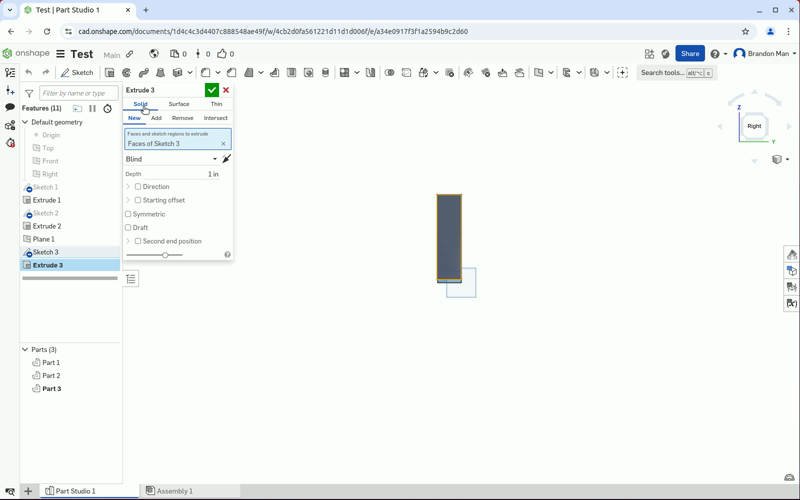
click(143, 106)
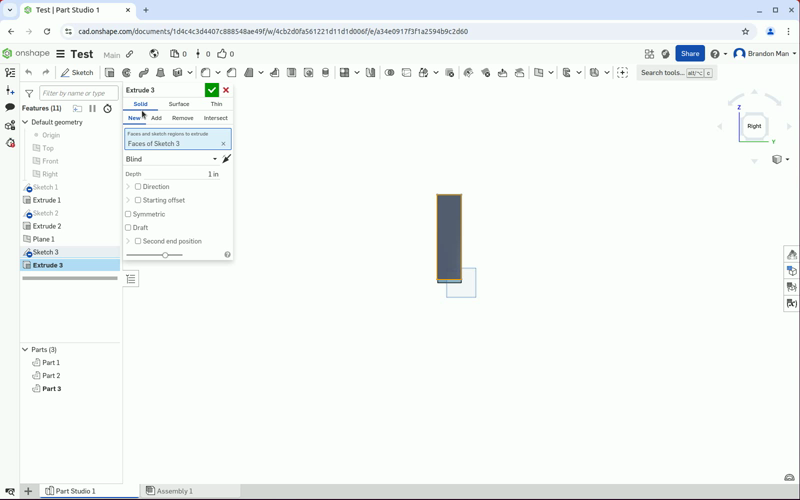
mouse_move(137, 120)
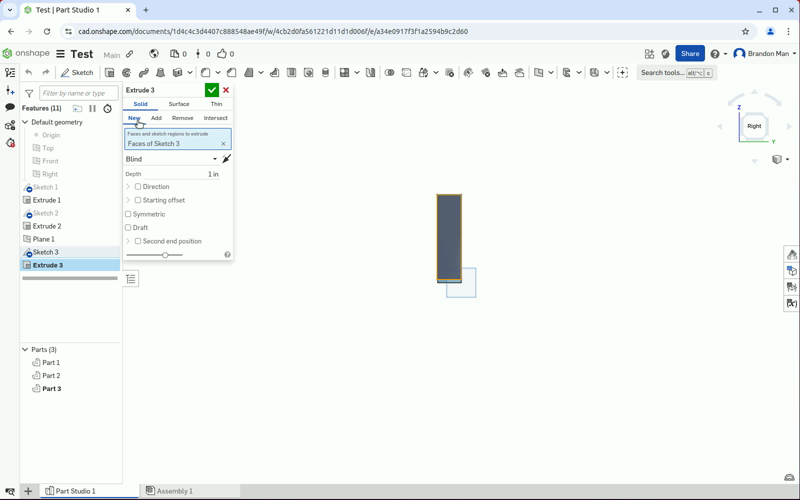
click(137, 120)
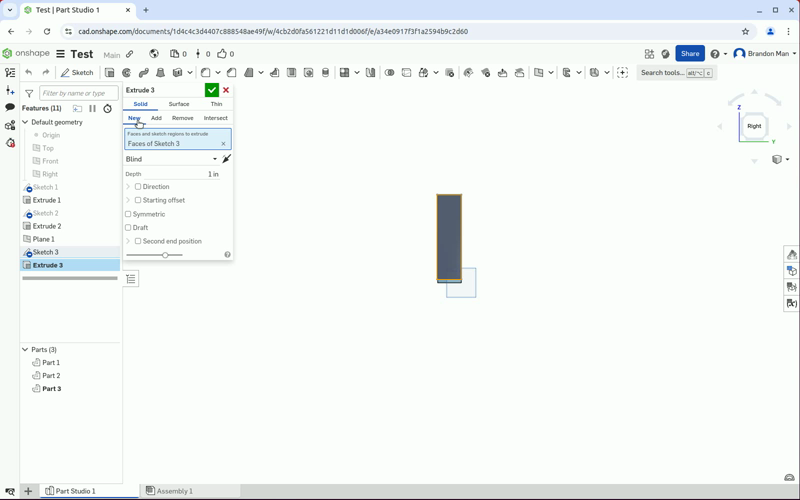
key(tab, 4)
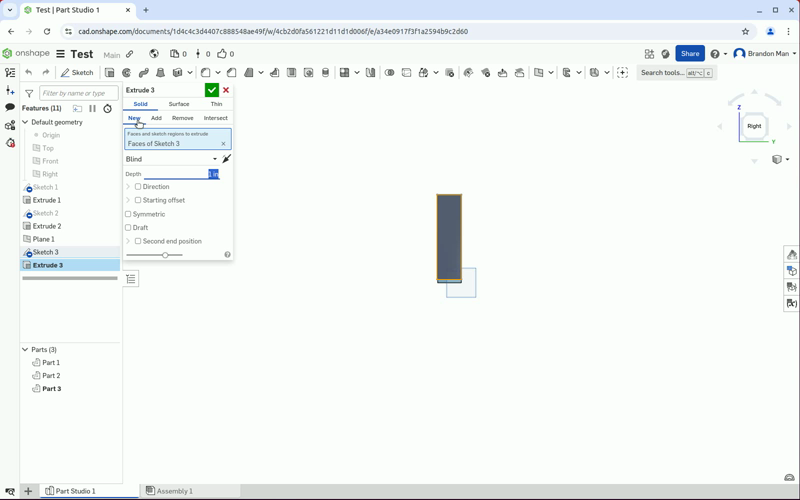
text(-0.722)
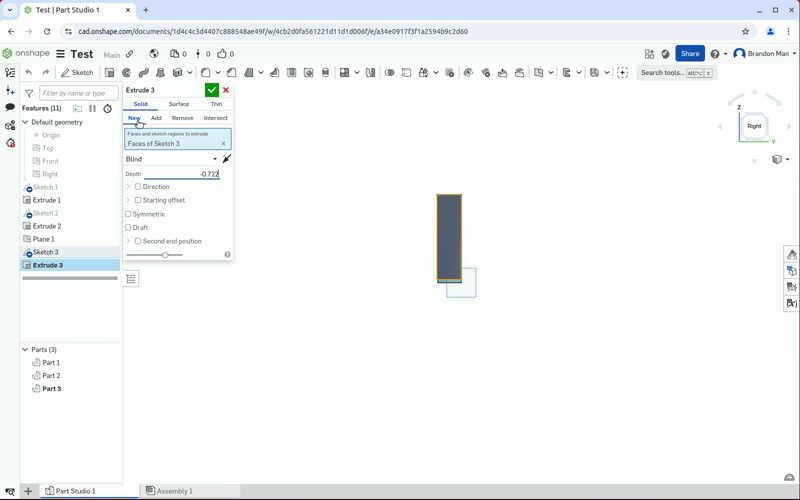
key(enter)
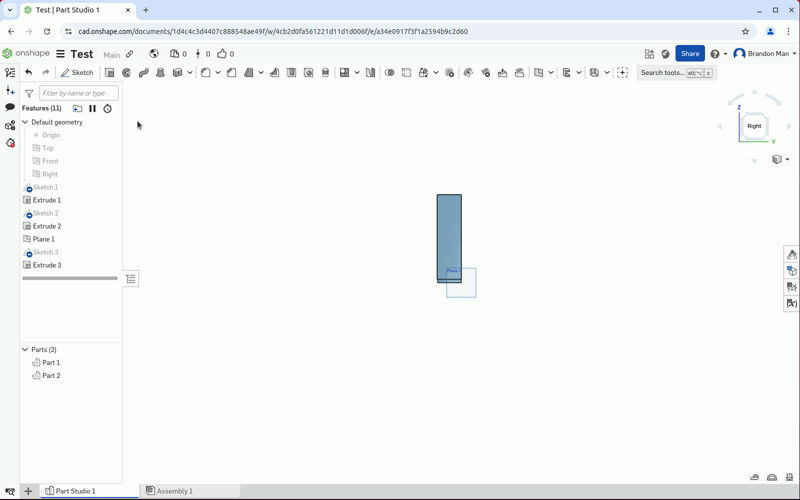
key(shift+h)
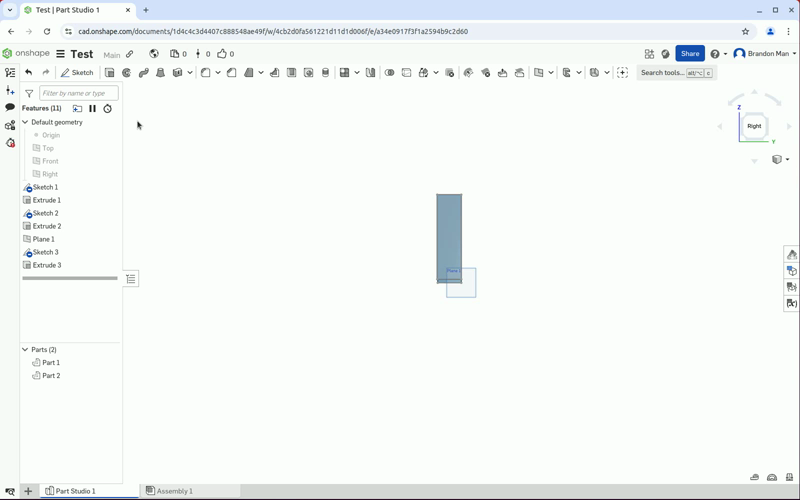
key(shift+h)
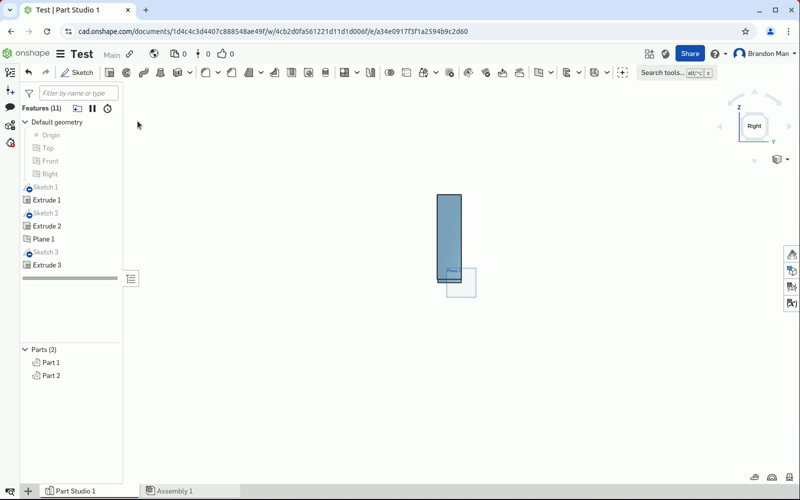
mouse_move(73, 189)
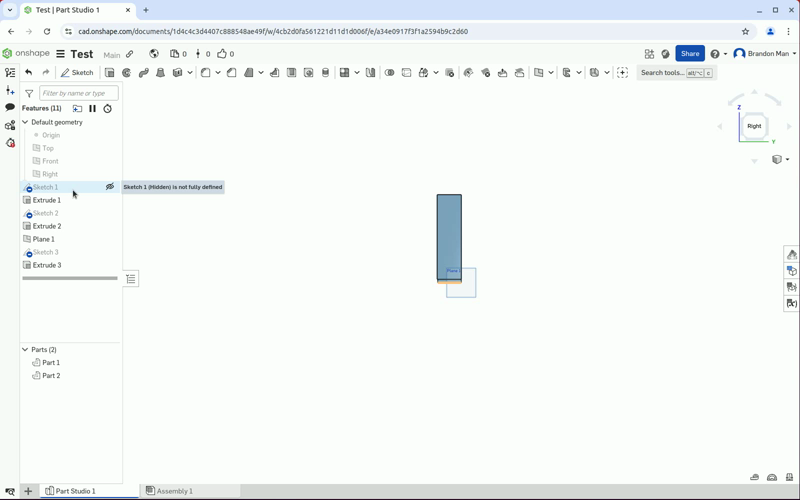
click(73, 189)
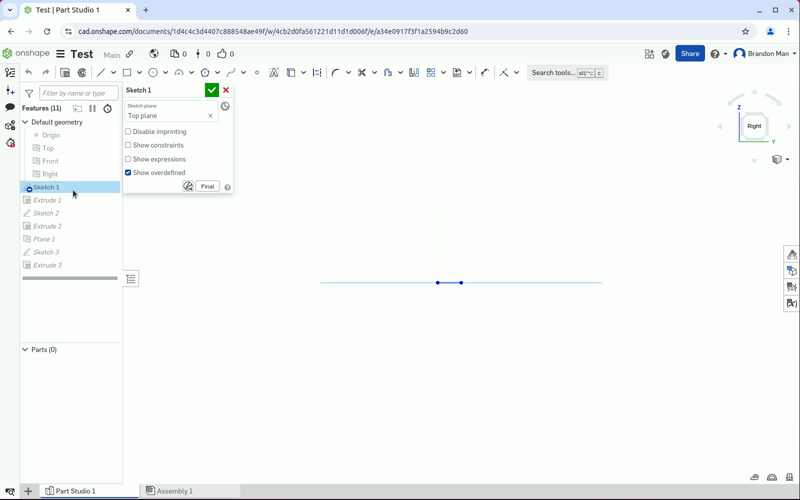
mouse_move(229, 92)
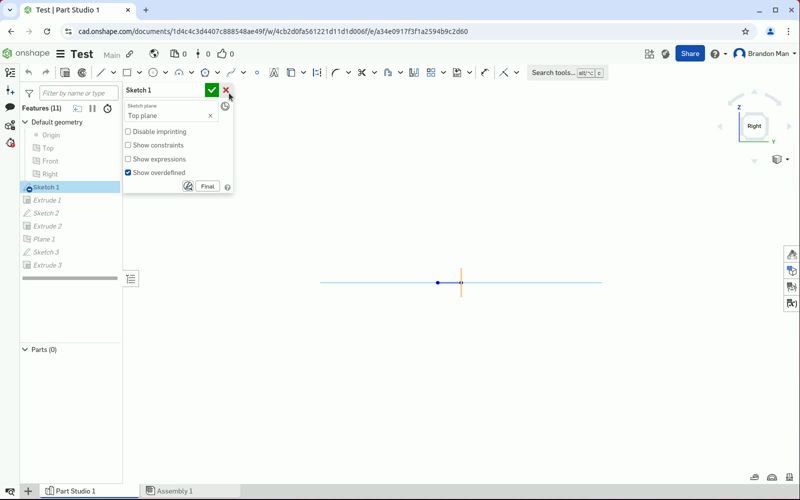
click(229, 92)
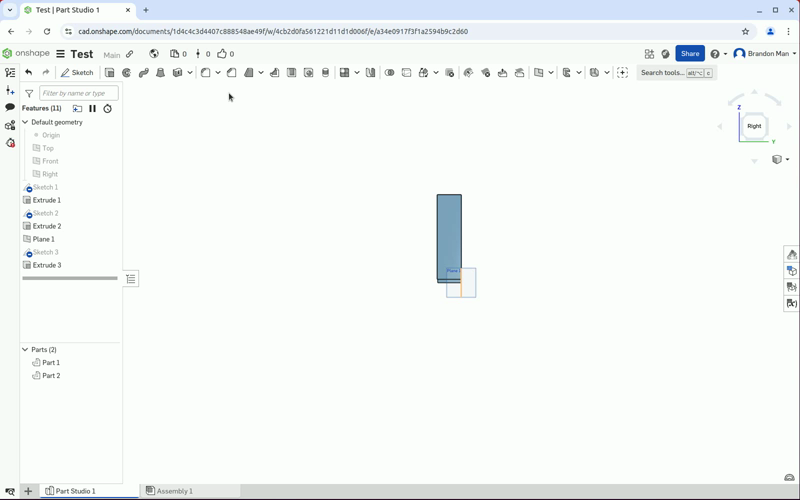
mouse_move(73, 352)
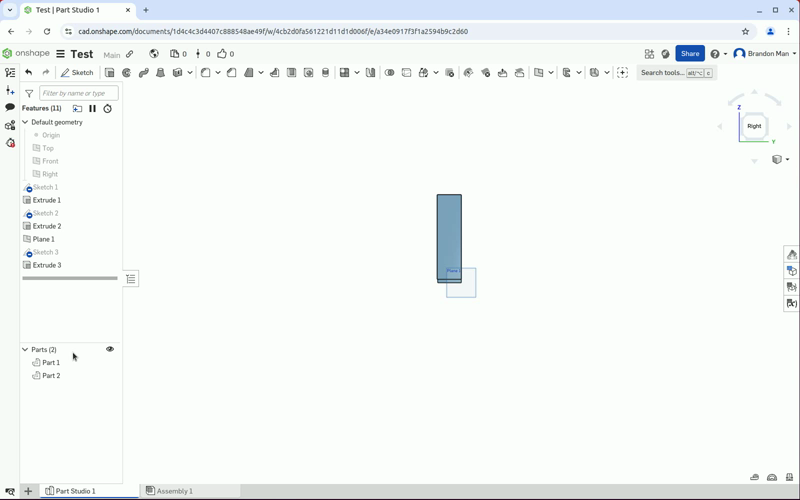
key(y)
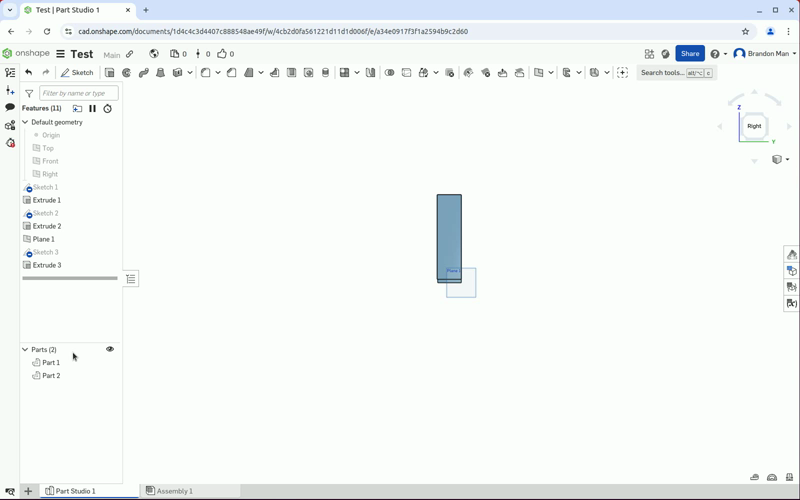
key(shift+p)
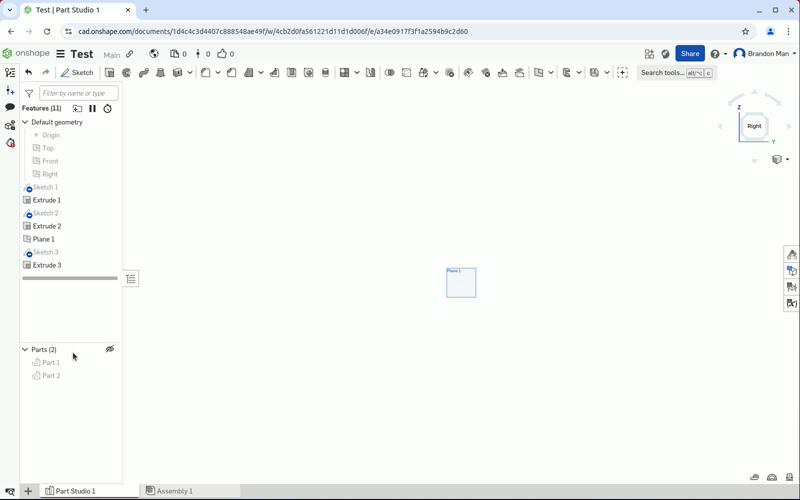
key(space)
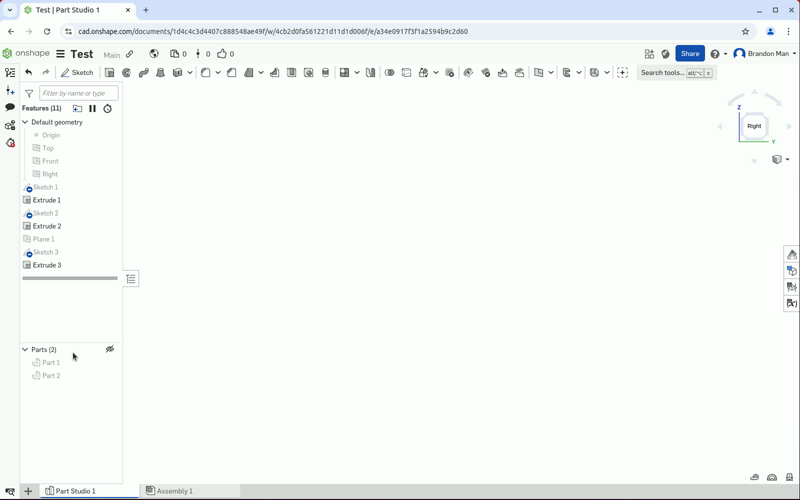
key_down(shift)
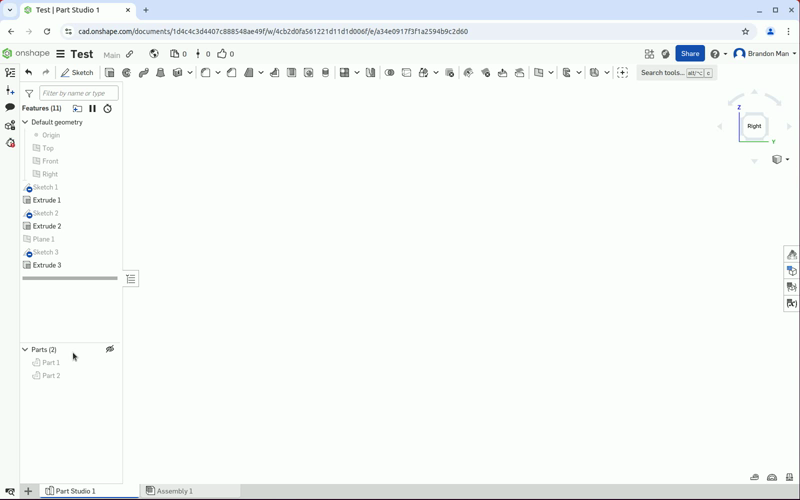
key(right)
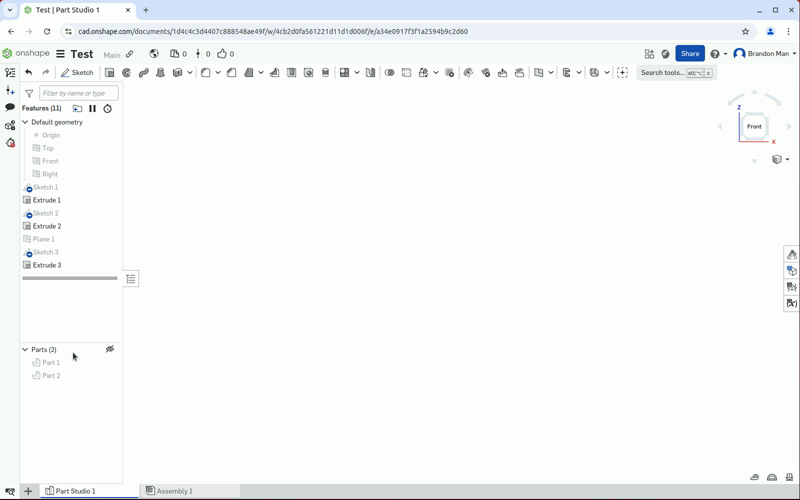
key_up(shift)
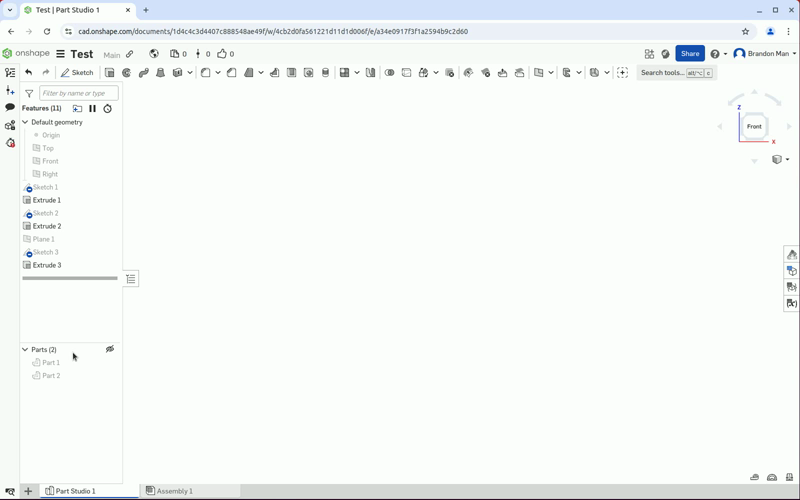
key(space)
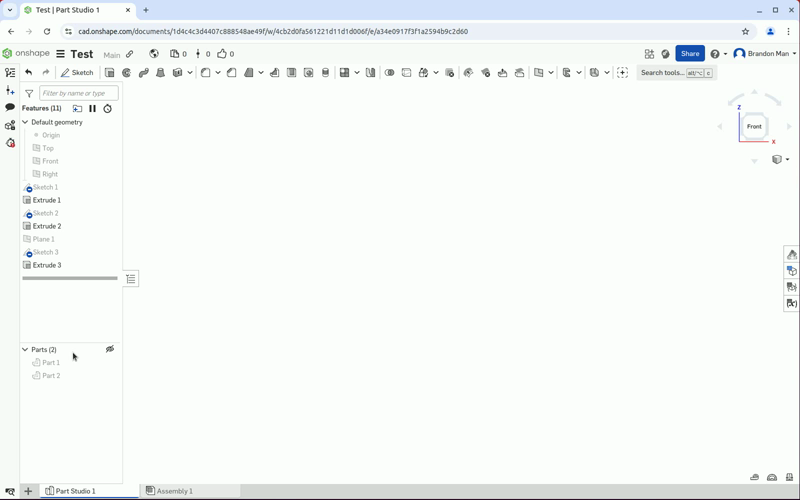
key_down(shift)
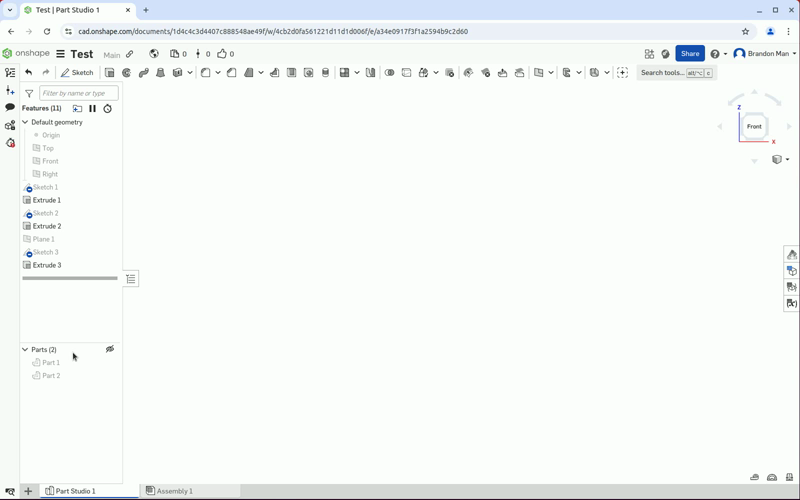
key(down)
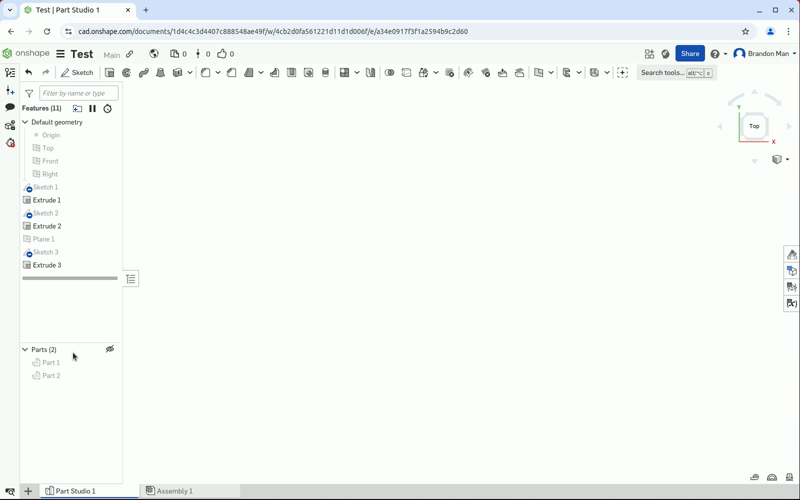
key_up(shift)
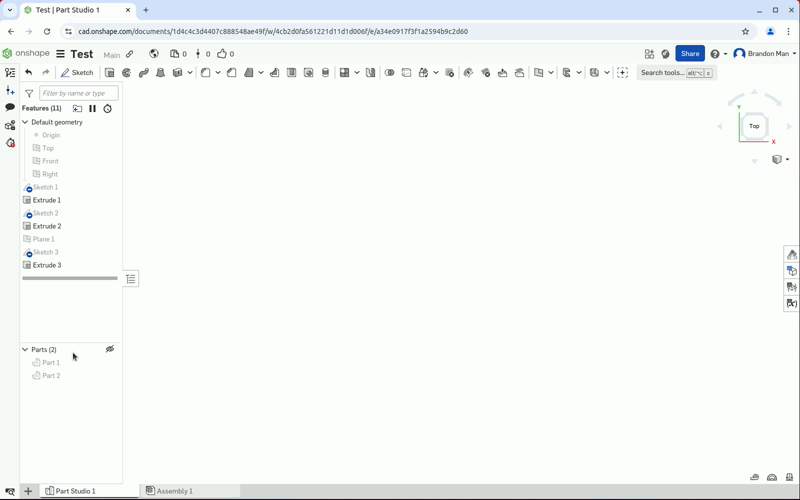
mouse_move(73, 352)
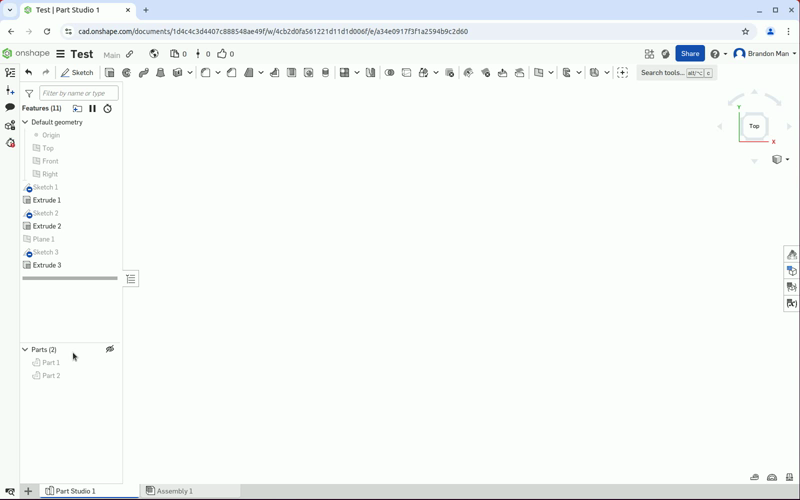
key(shift+y)
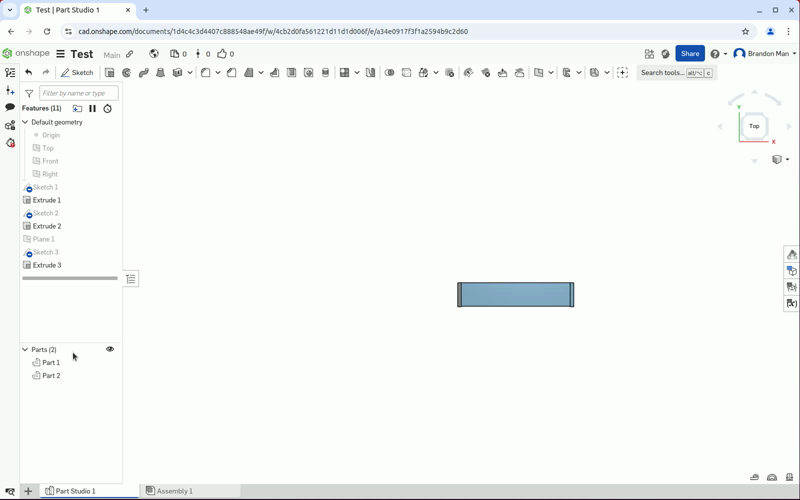
mouse_move(541, 75)
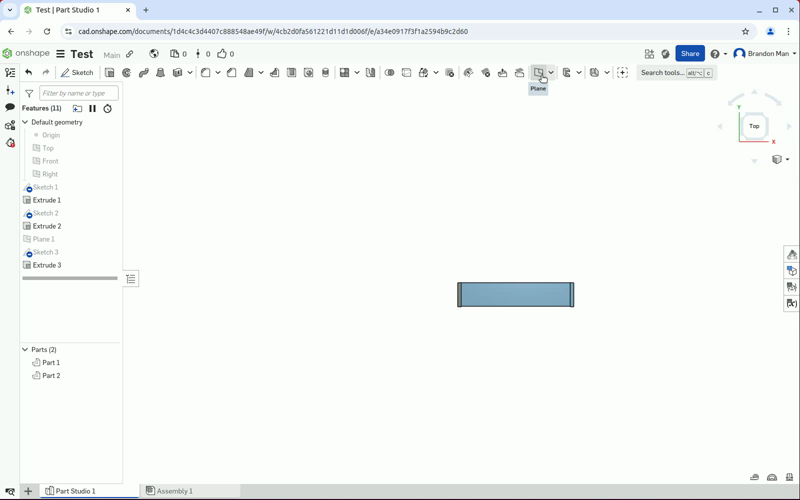
click(541, 75)
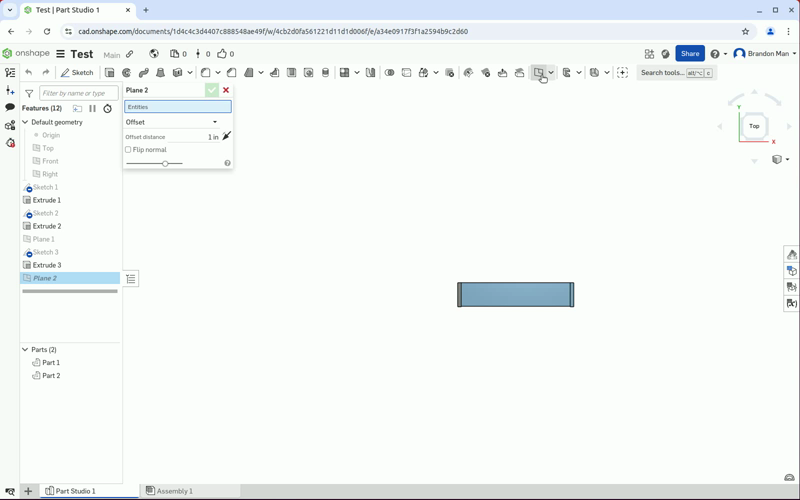
mouse_move(73, 150)
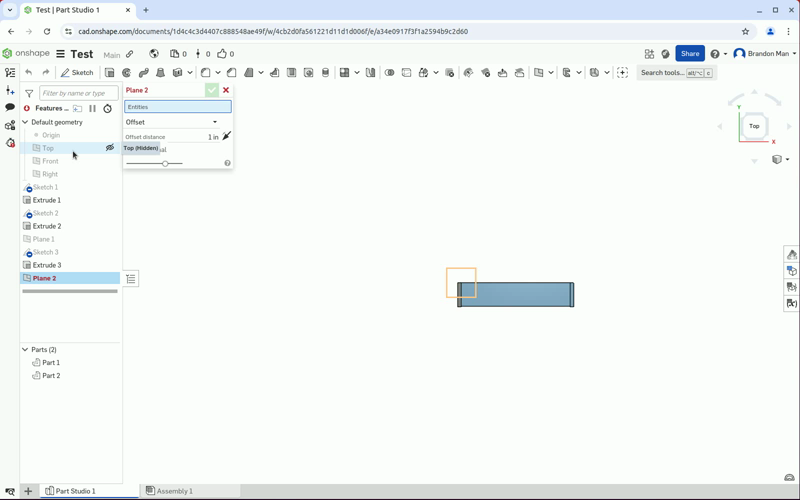
click(73, 150)
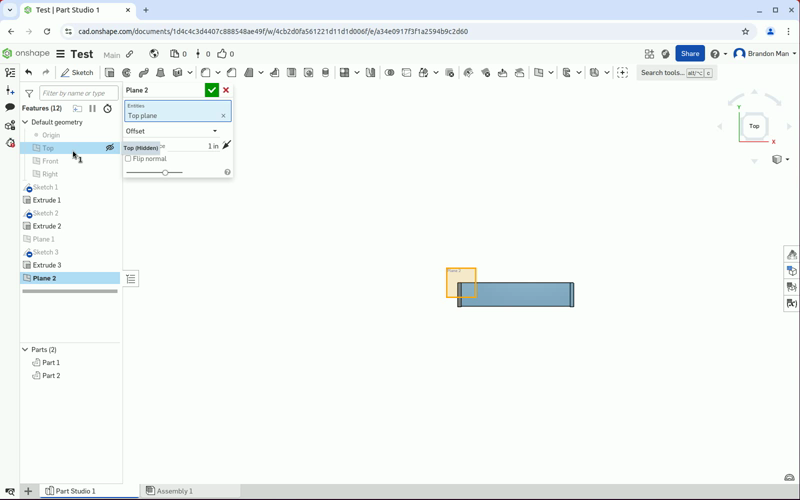
key(tab, 2)
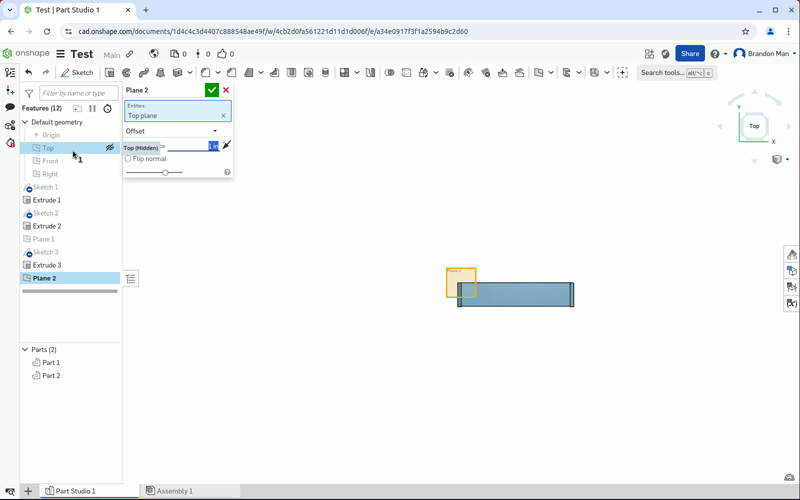
text(18.055)
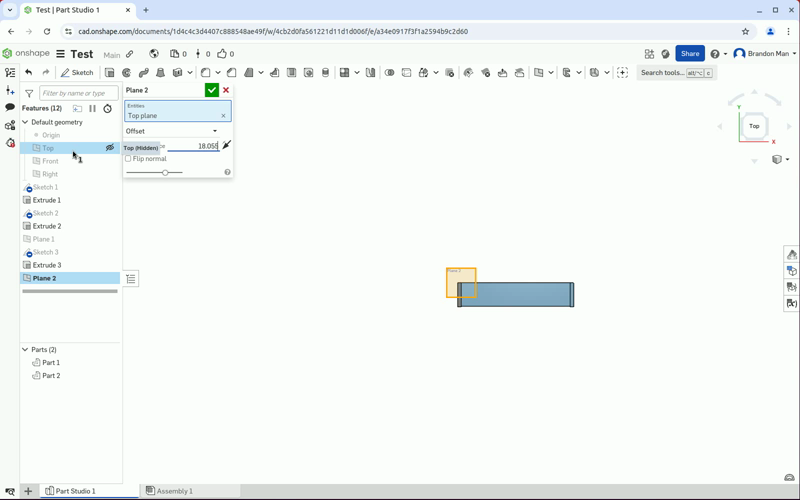
key(enter, 2)
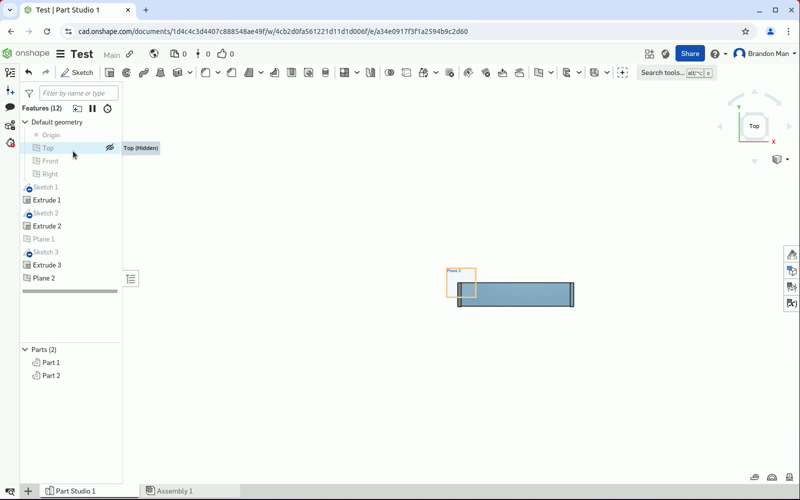
key(shift+s)
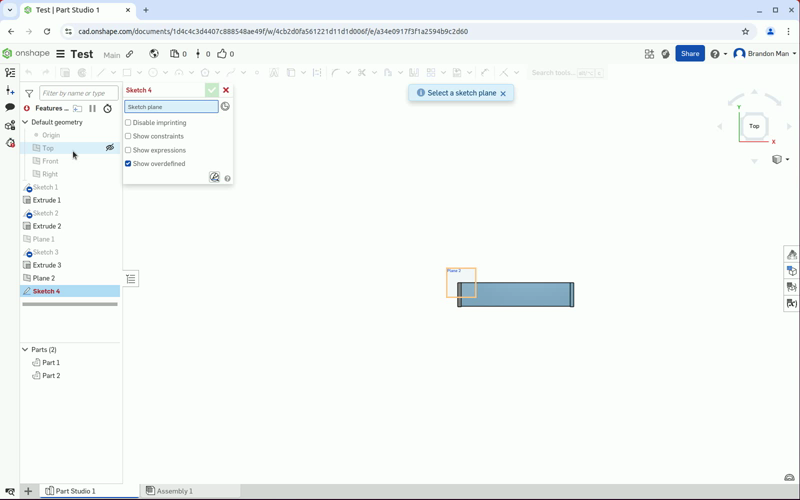
mouse_move(73, 280)
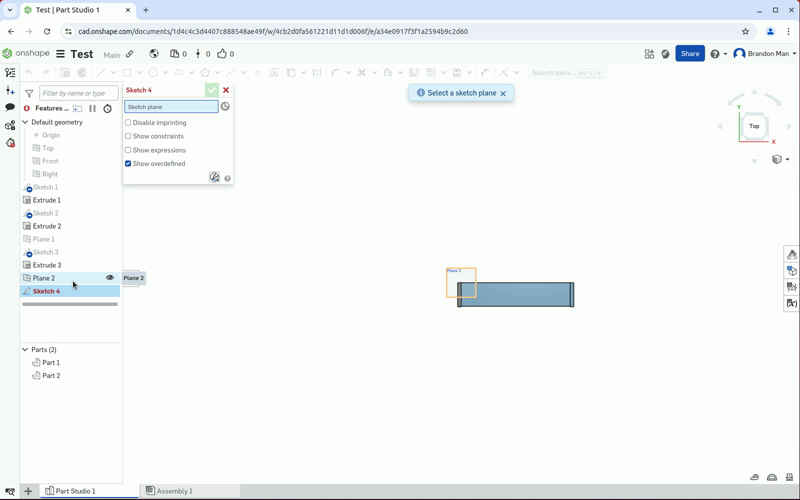
click(73, 280)
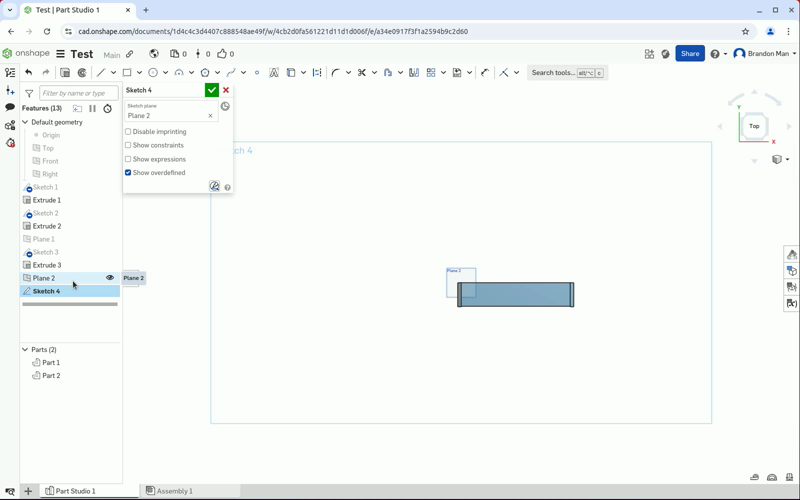
mouse_move(73, 352)
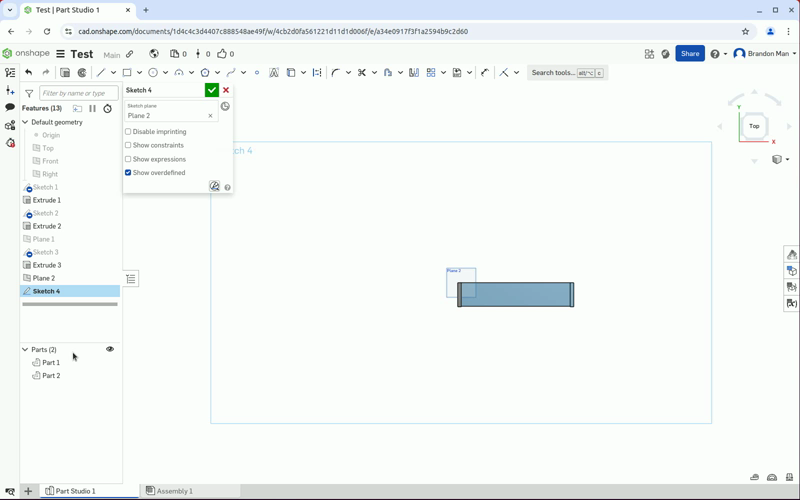
key(y)
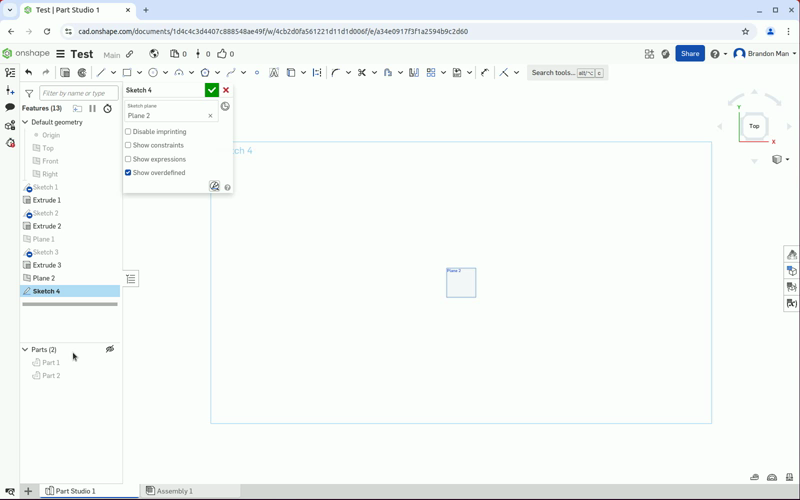
key(l)
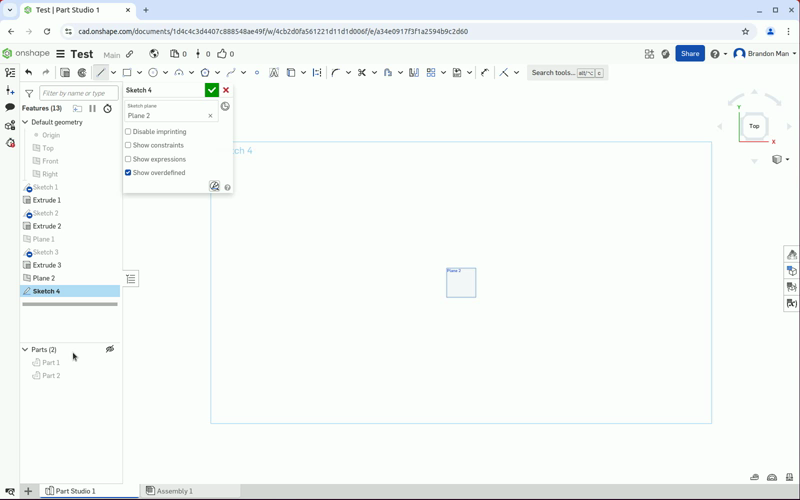
key_down(shift)
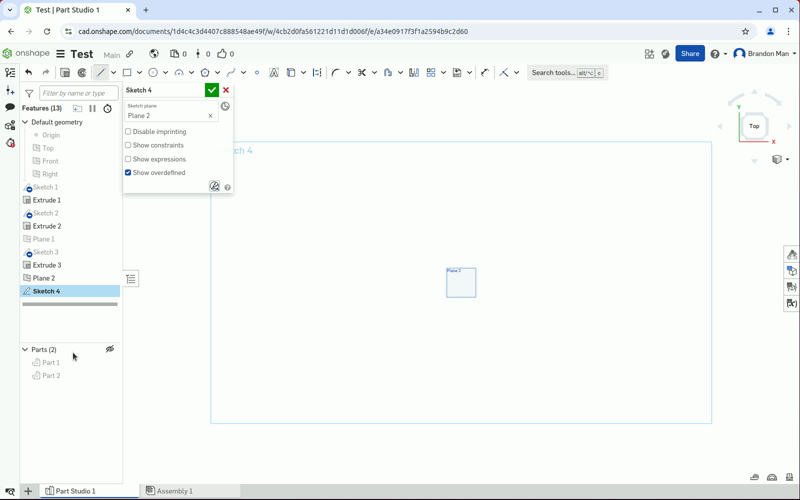
mouse_move(460, 306)
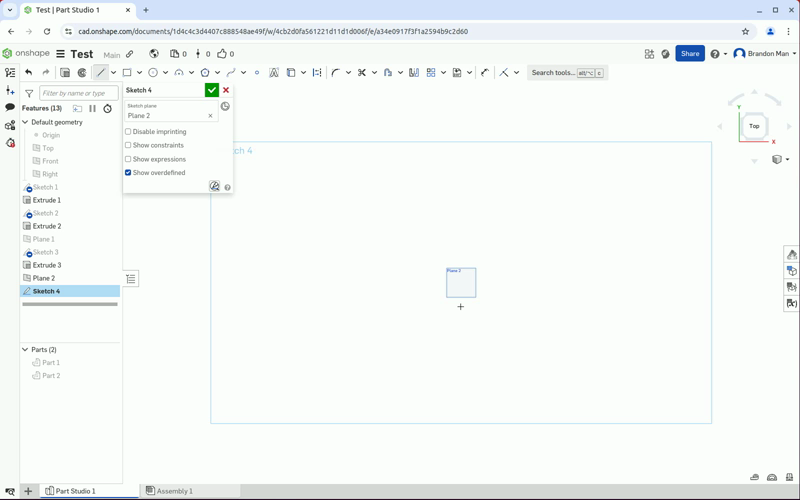
click(460, 306)
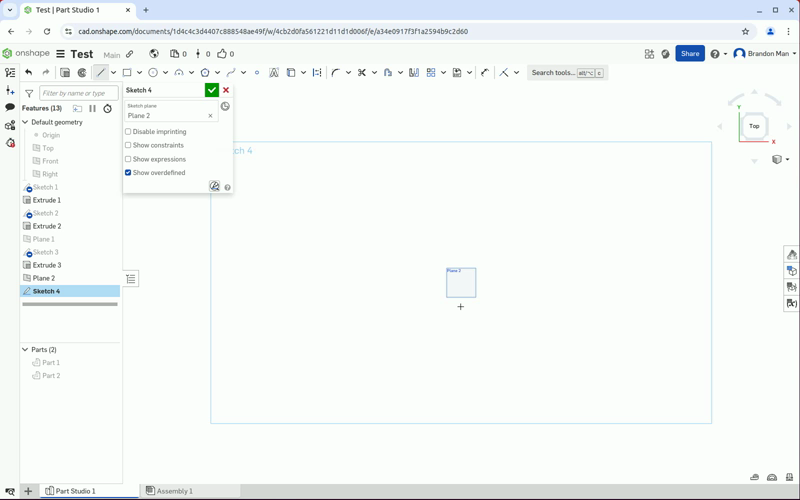
key_up(shift)
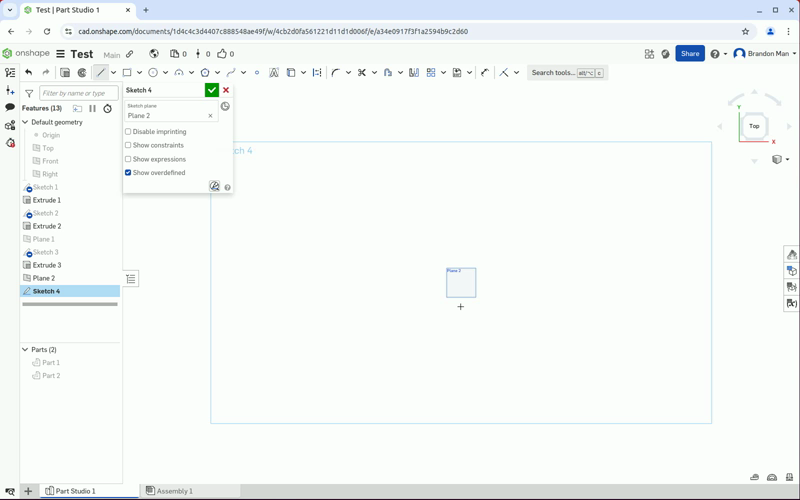
key_down(shift)
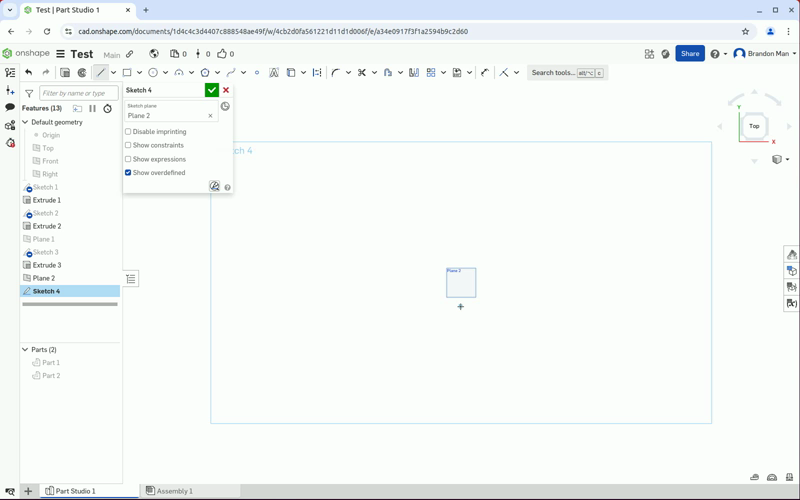
mouse_move(490, 306)
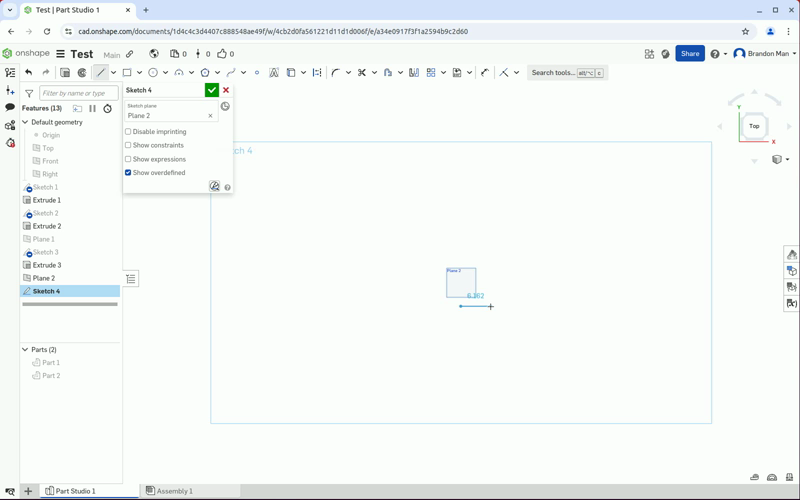
mouse_move(463, 306)
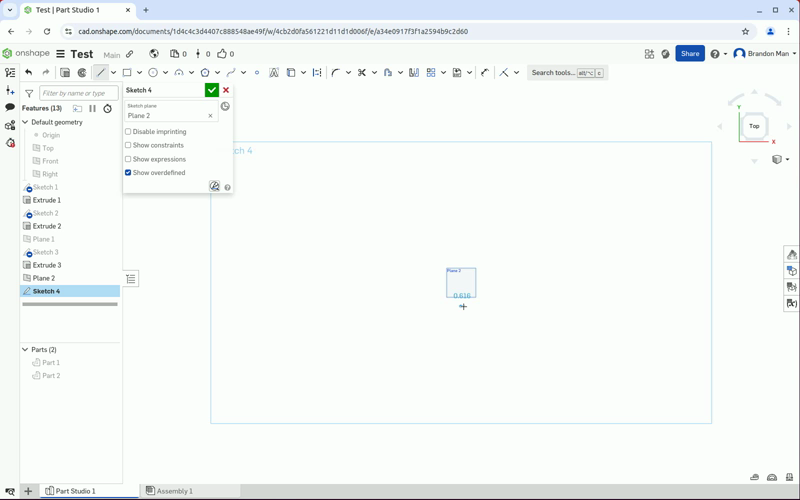
scroll(6)
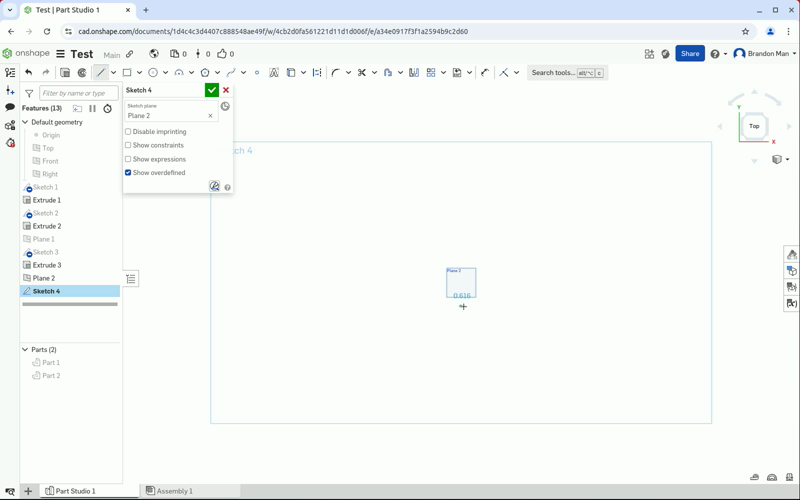
scroll(6)
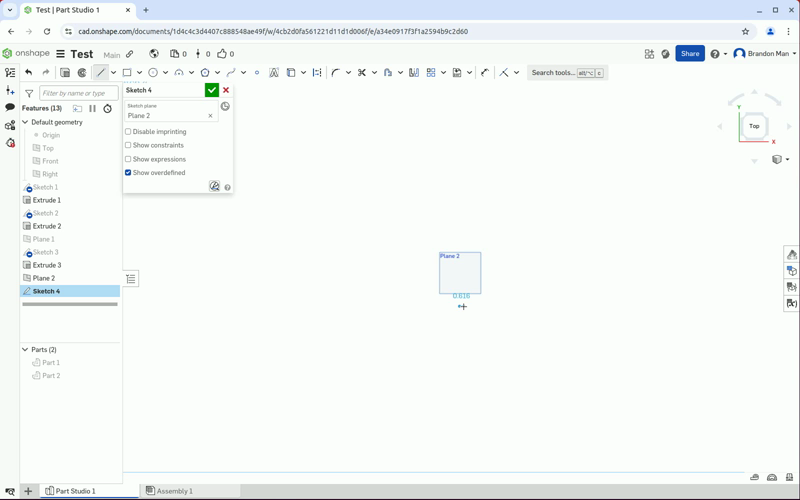
scroll(6)
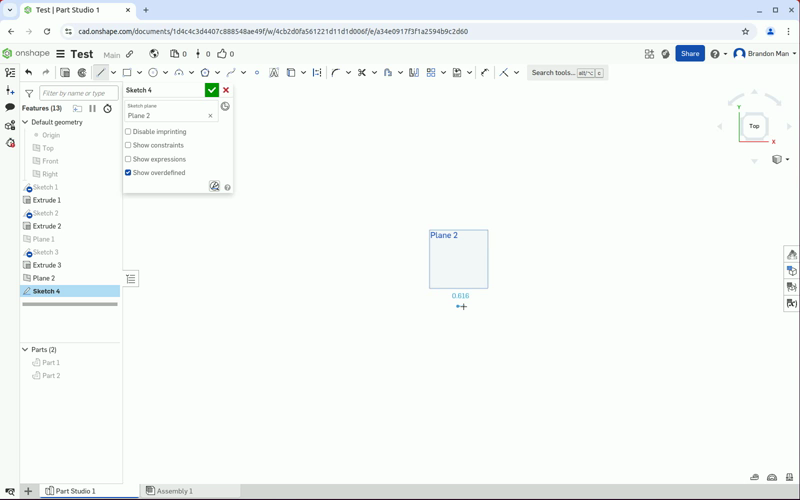
scroll(6)
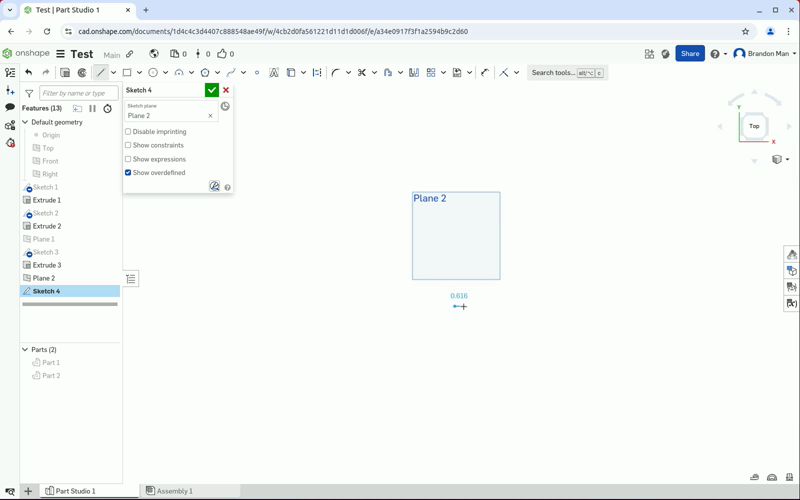
scroll(6)
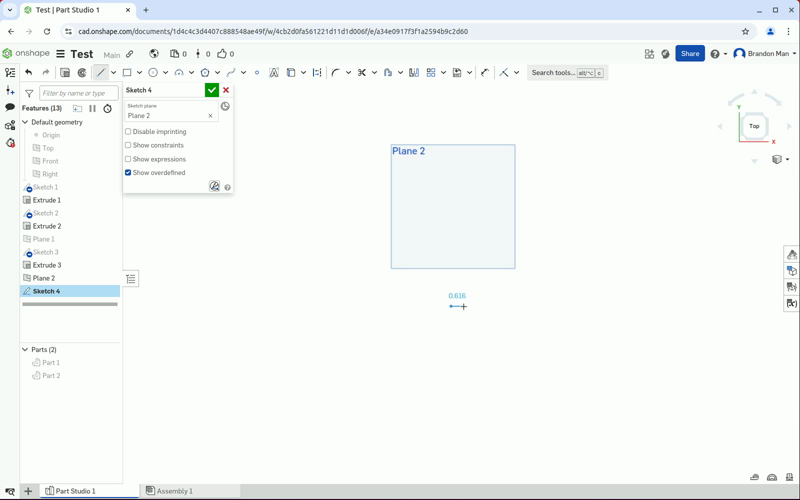
scroll(6)
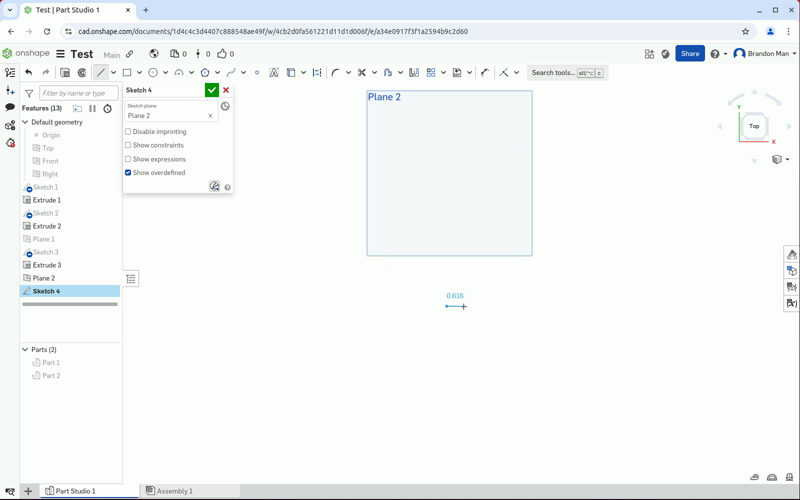
scroll(6)
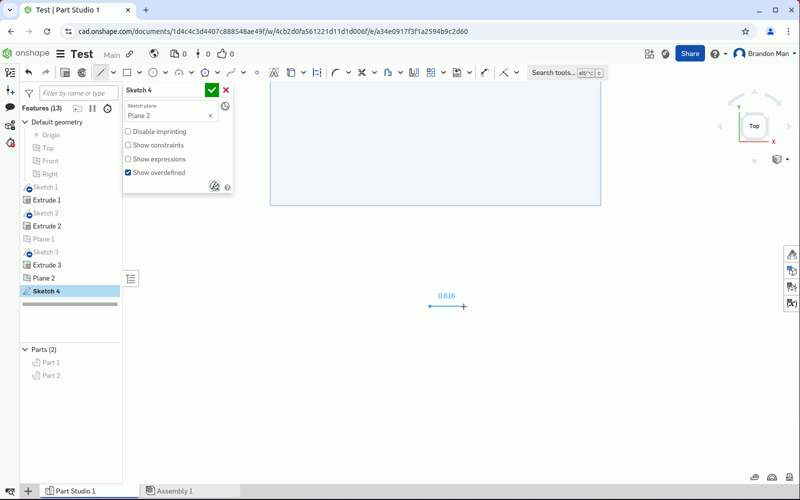
click(463, 306)
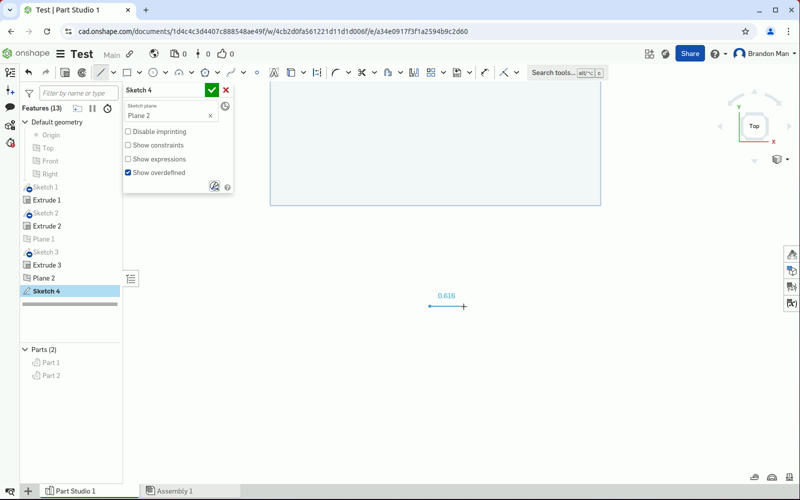
scroll(-6)
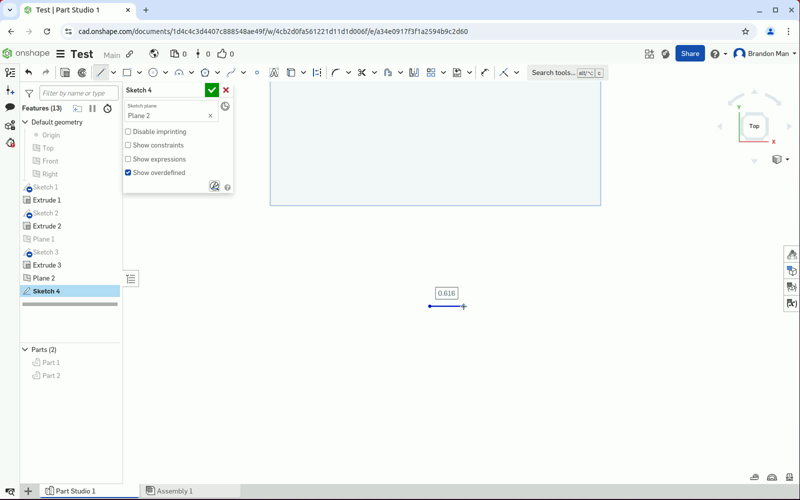
scroll(-6)
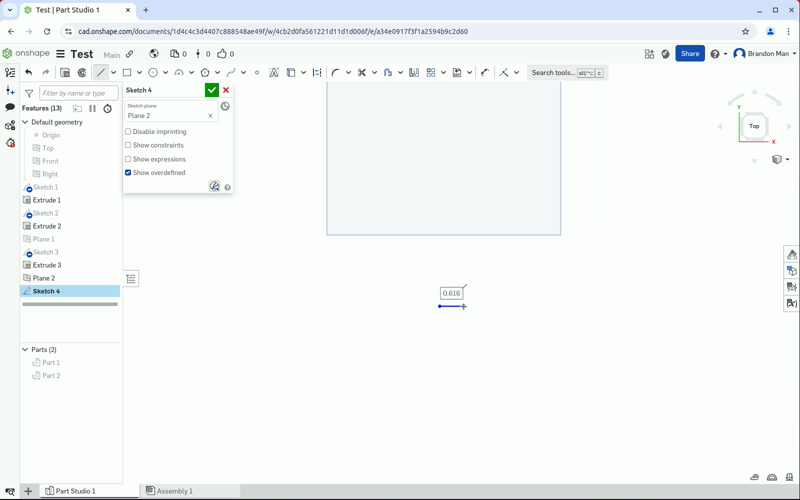
scroll(-6)
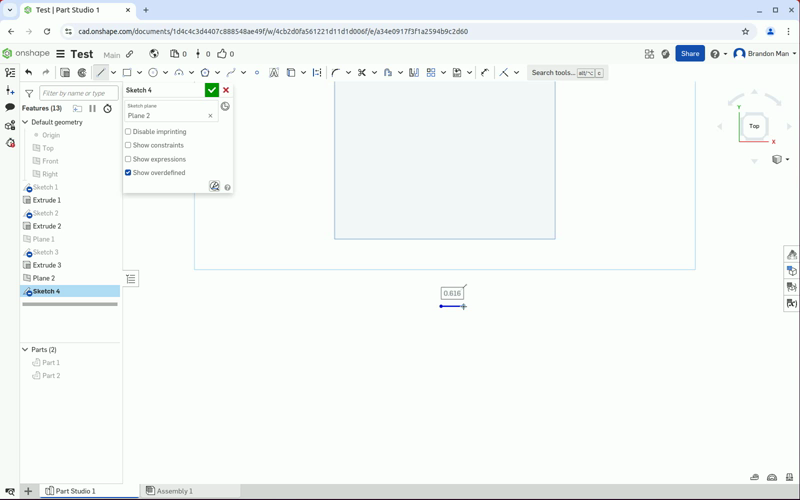
scroll(-6)
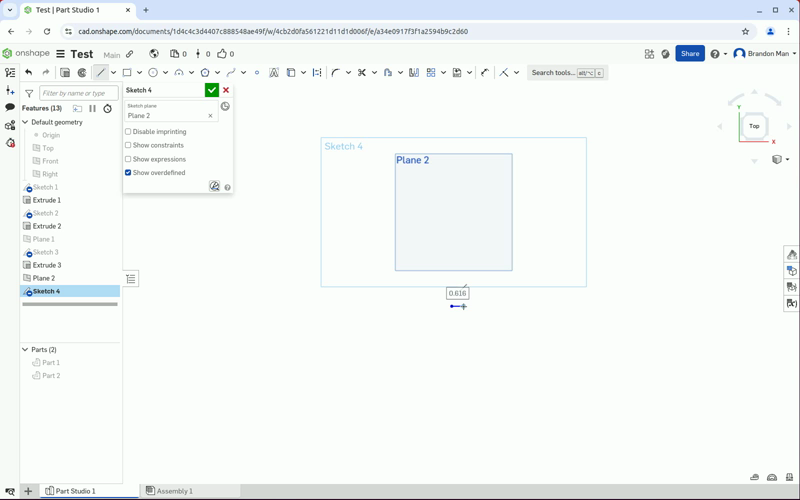
scroll(-6)
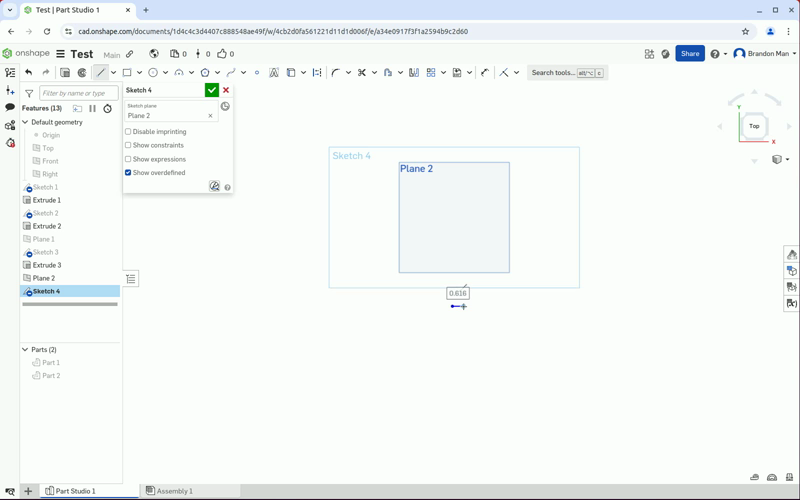
scroll(-6)
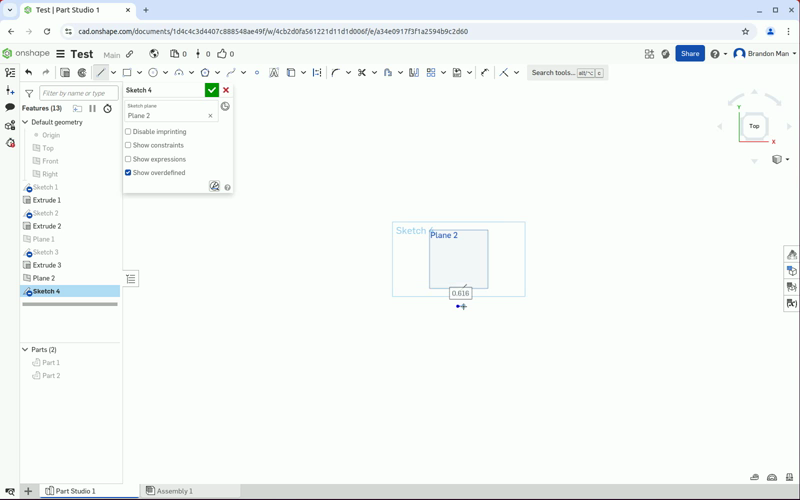
scroll(-6)
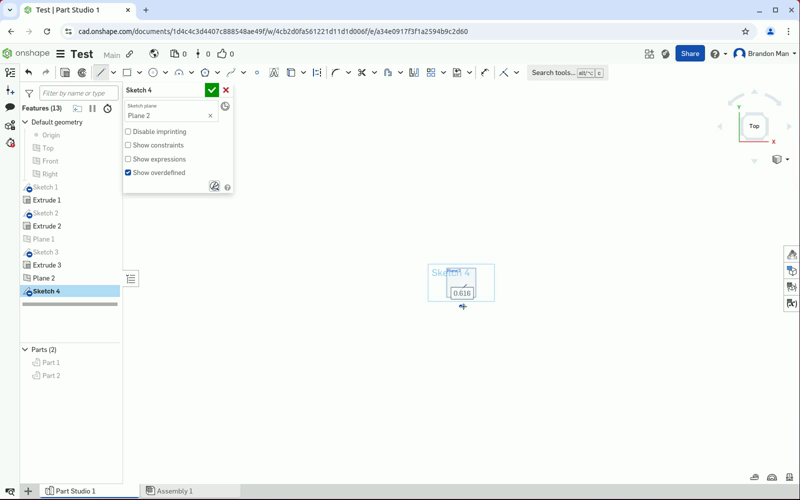
key_up(shift)
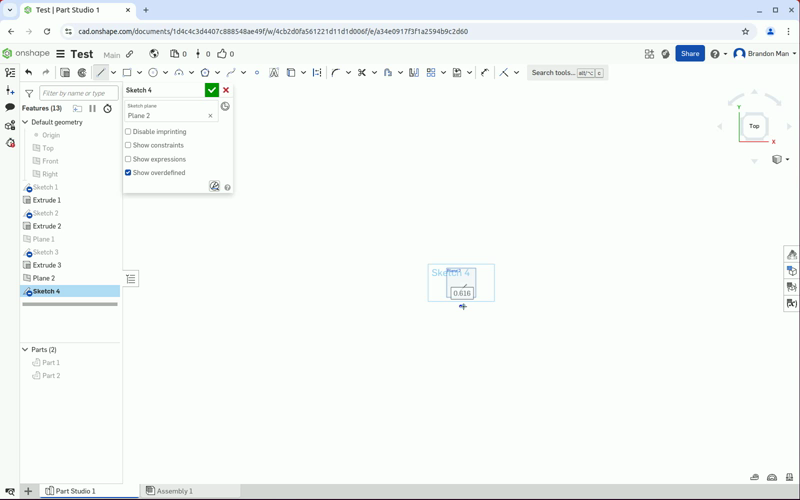
key_down(shift)
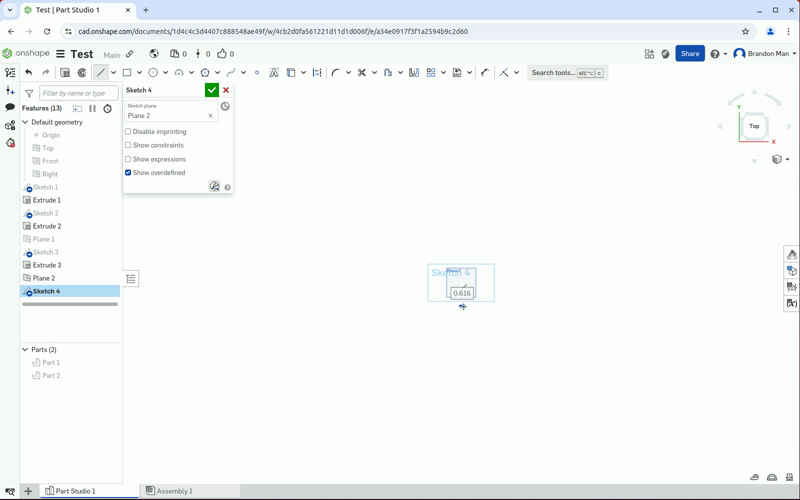
mouse_move(493, 306)
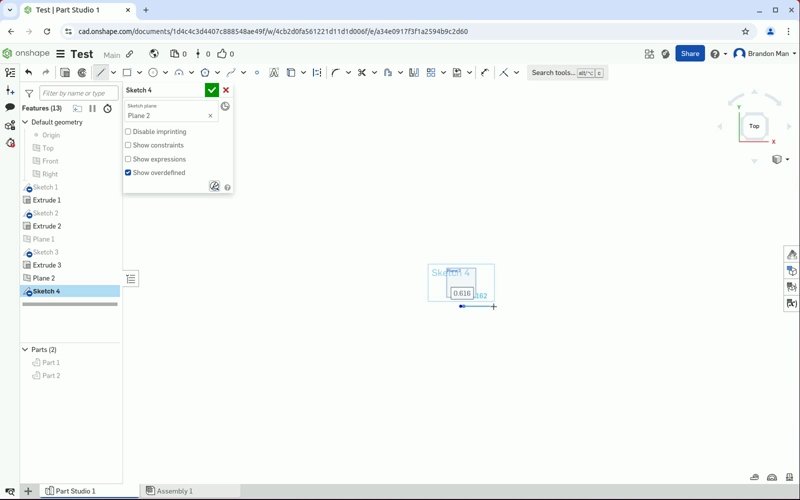
mouse_move(463, 282)
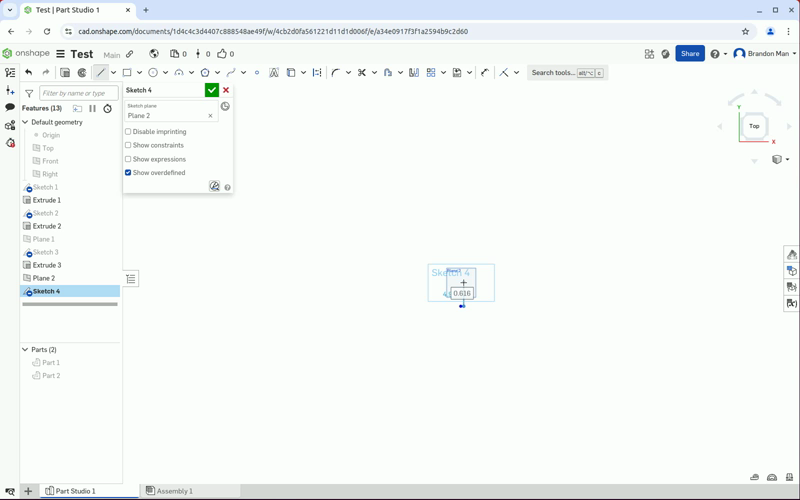
click(463, 282)
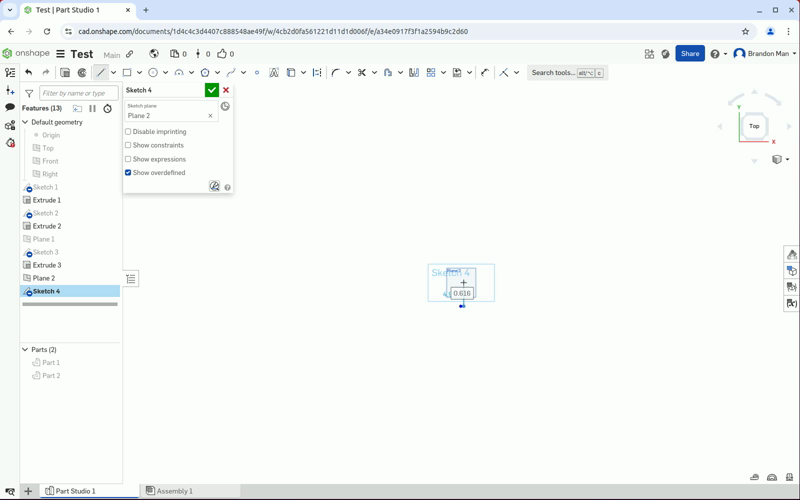
key_up(shift)
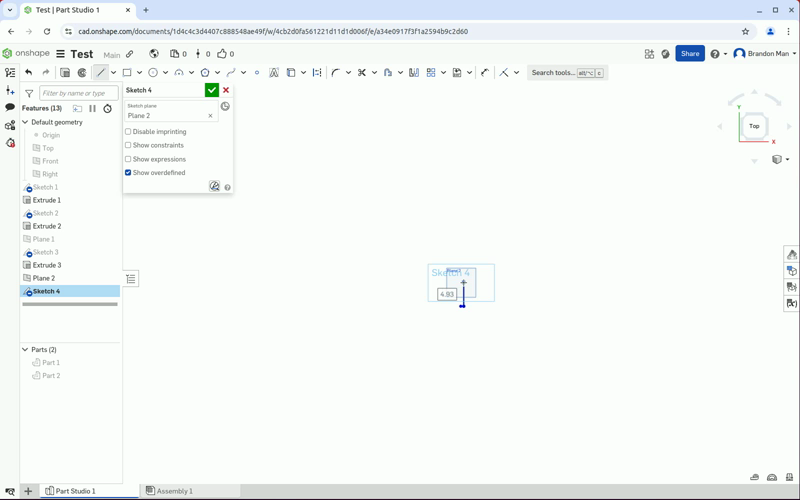
key_down(shift)
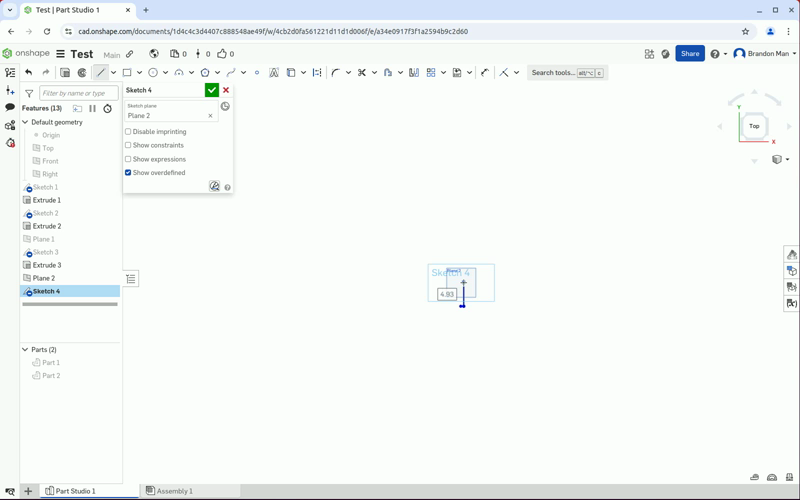
mouse_move(493, 282)
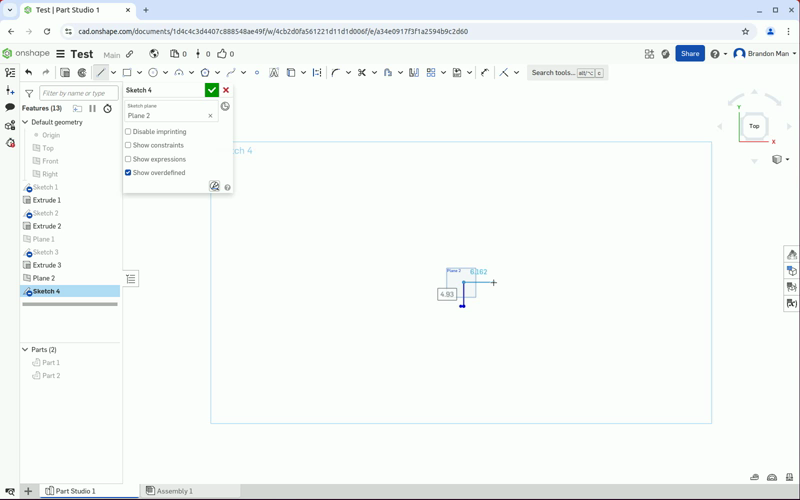
mouse_move(460, 282)
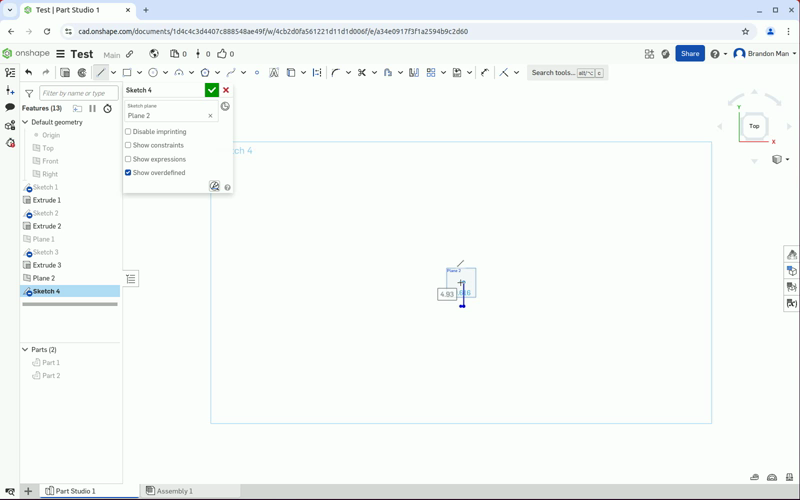
scroll(6)
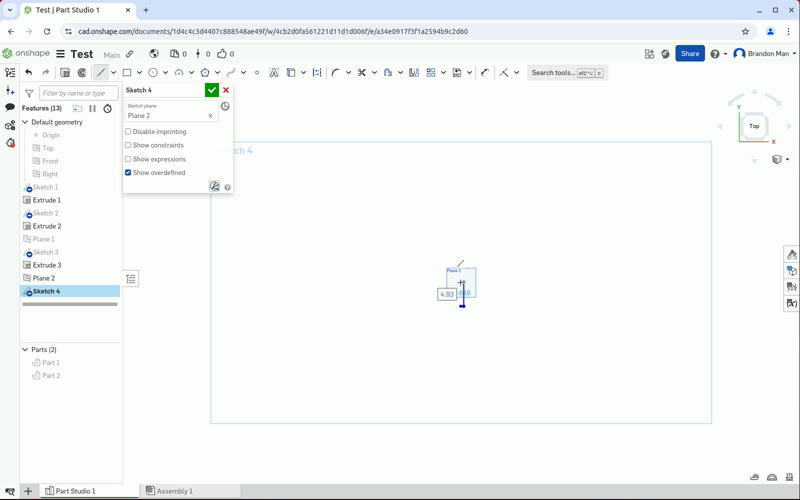
scroll(6)
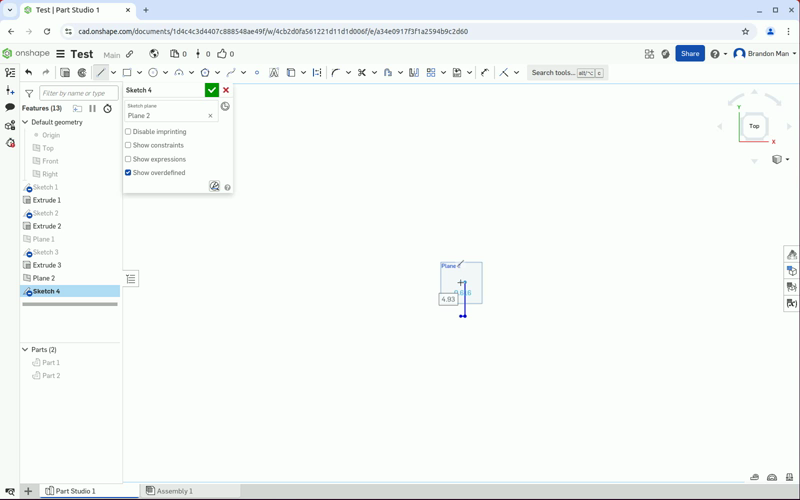
scroll(6)
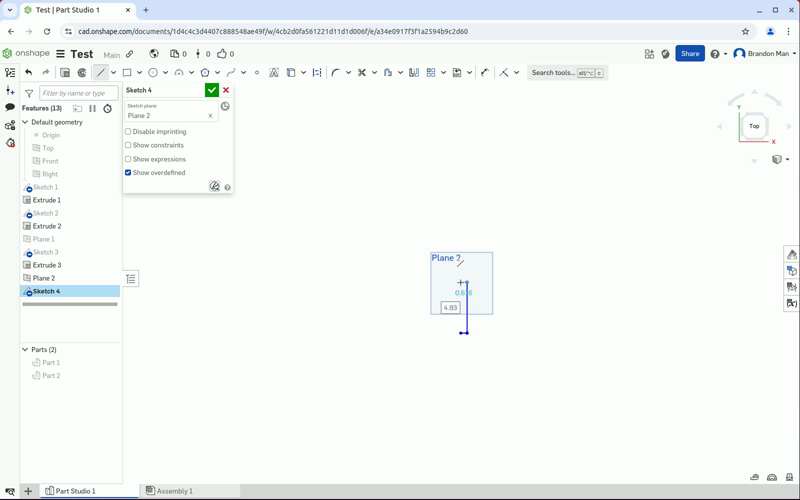
scroll(6)
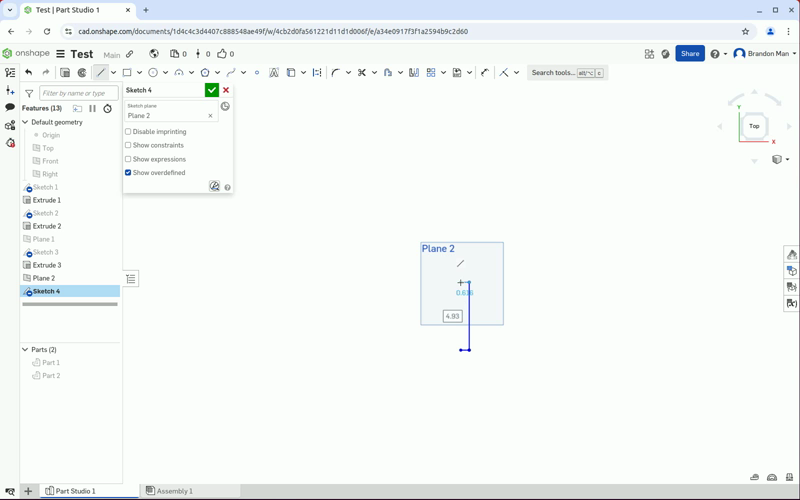
scroll(6)
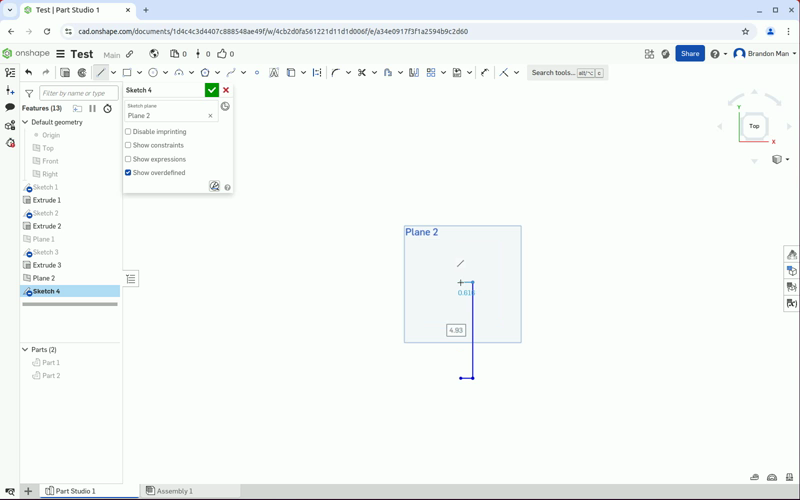
scroll(6)
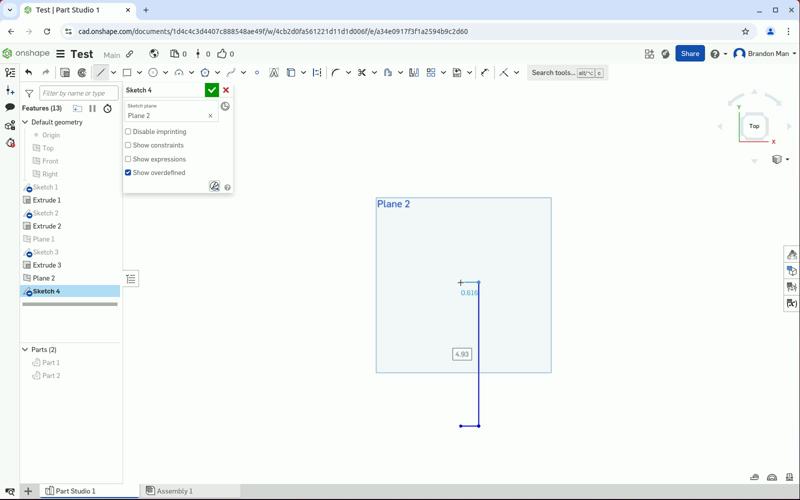
scroll(6)
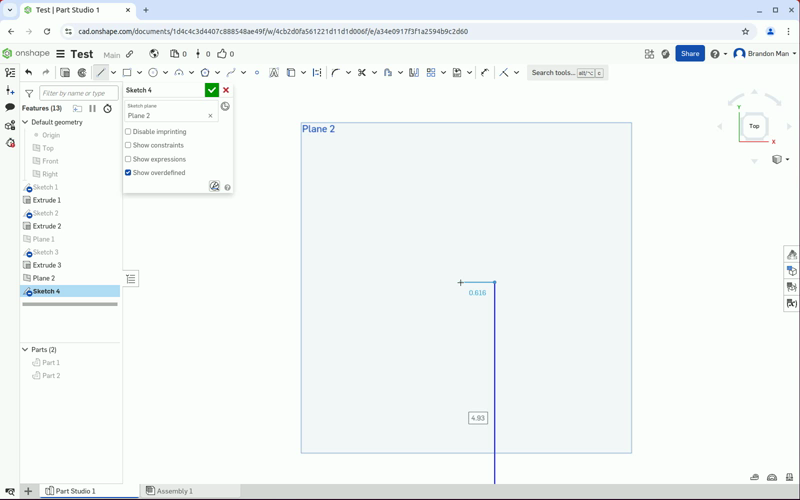
click(460, 282)
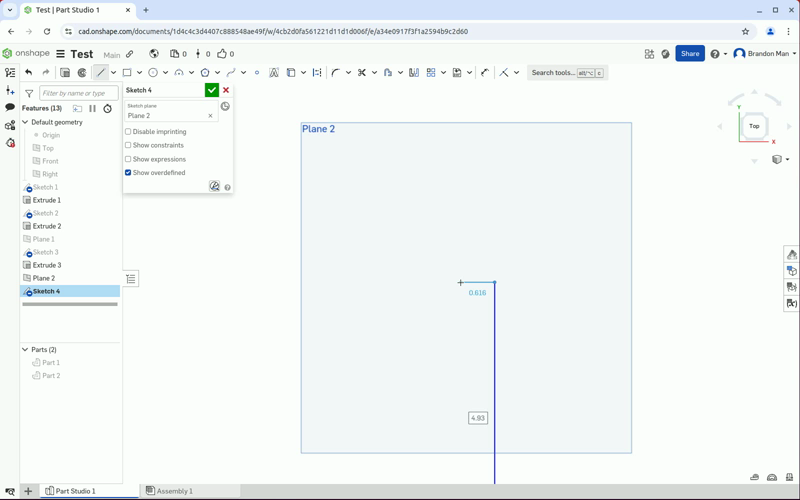
scroll(-6)
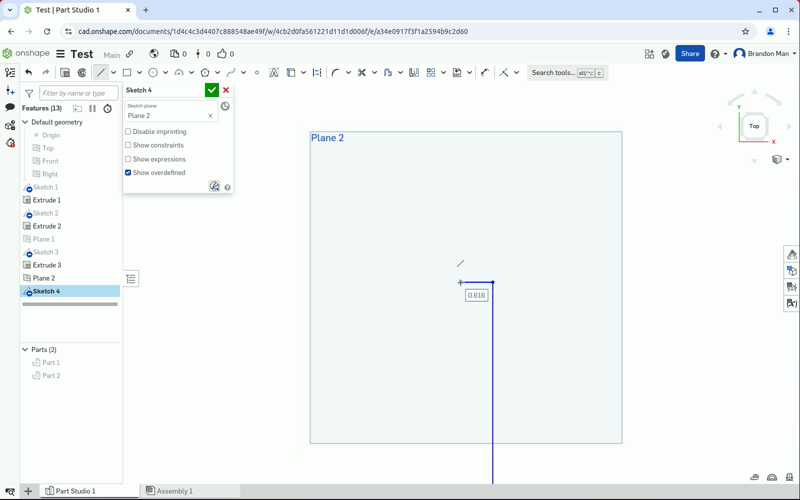
scroll(-6)
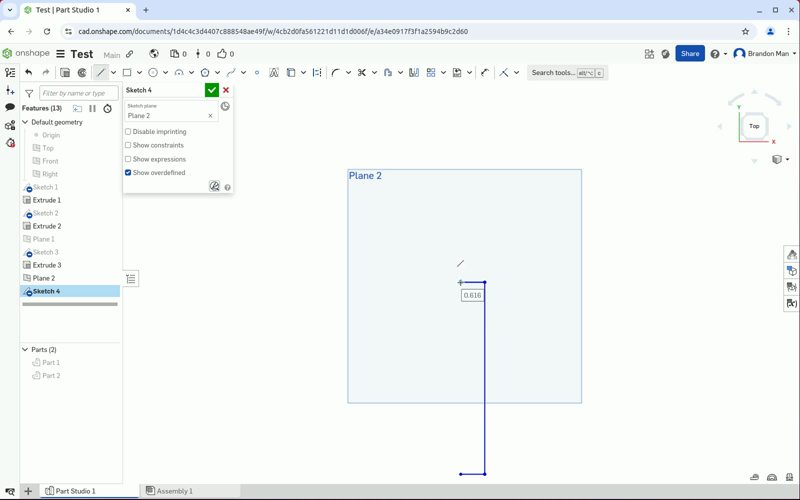
scroll(-6)
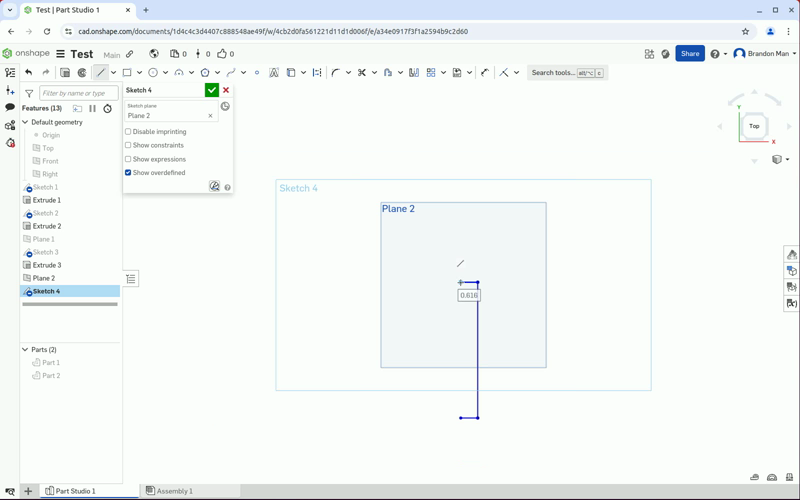
scroll(-6)
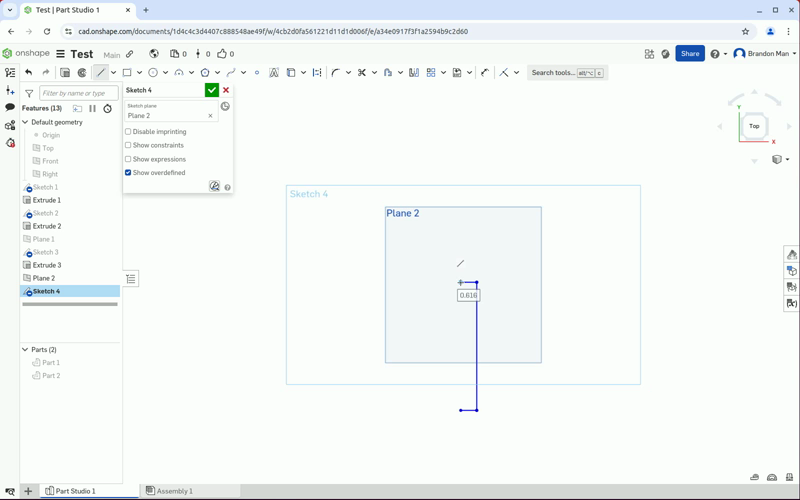
scroll(-6)
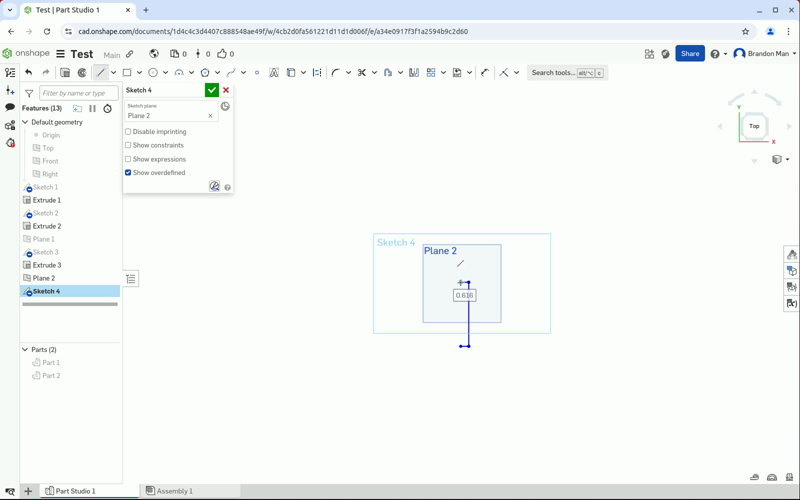
scroll(-6)
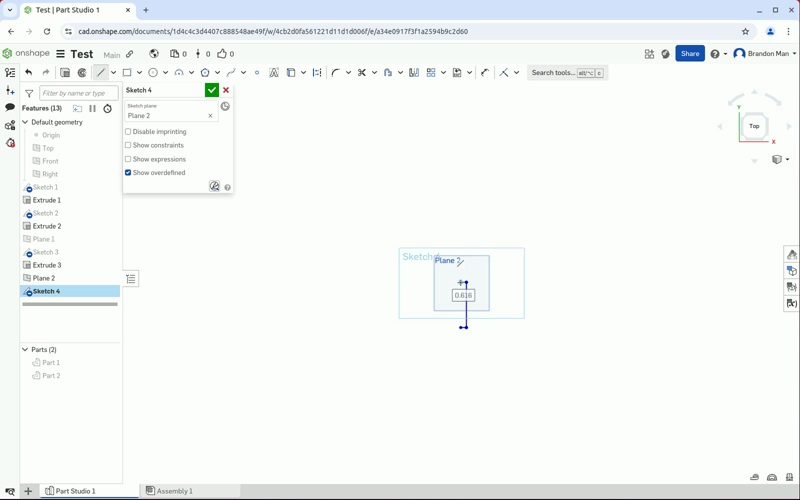
scroll(-6)
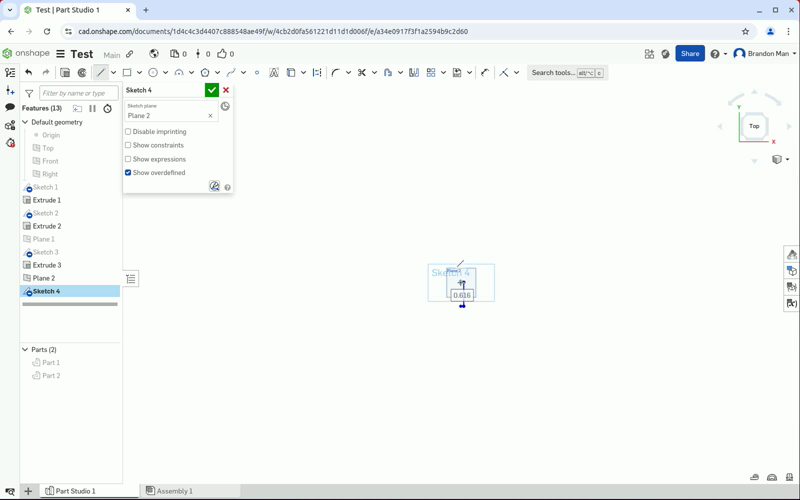
key_up(shift)
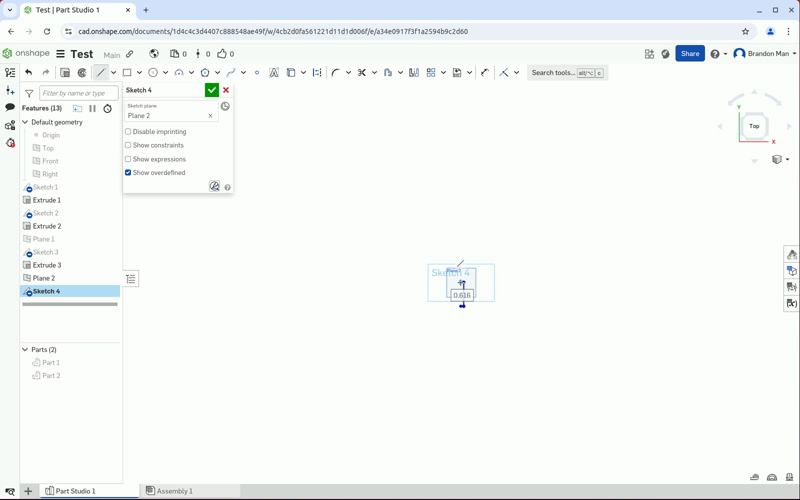
mouse_move(490, 282)
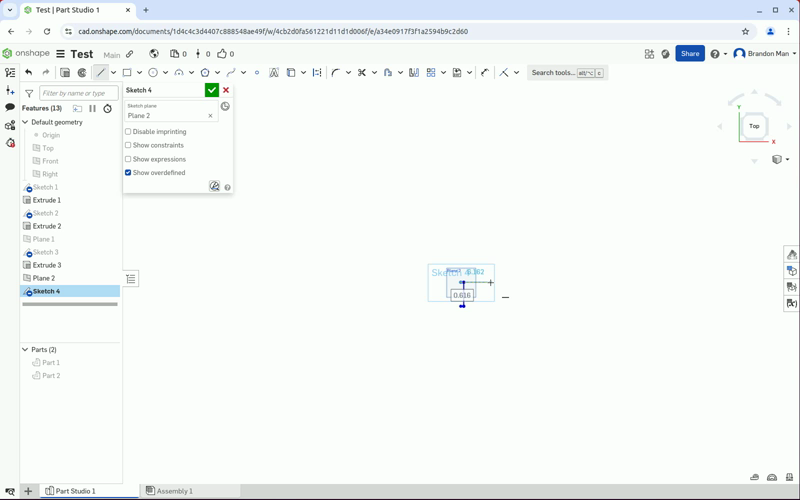
key_down(shift)
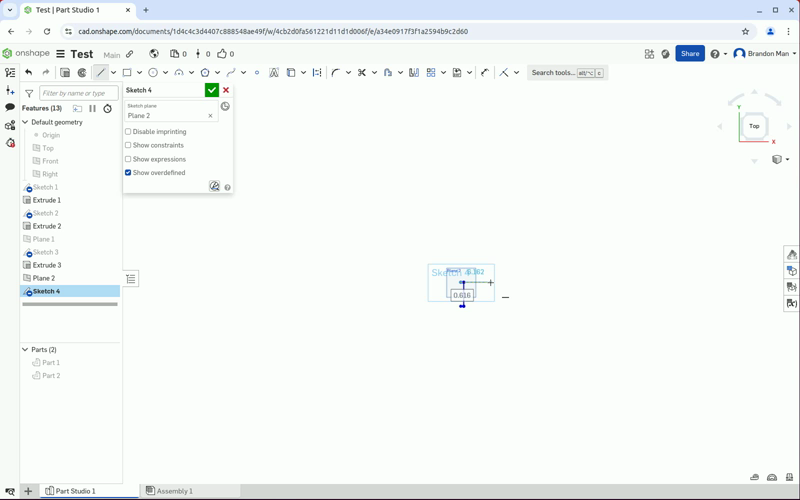
mouse_move(460, 306)
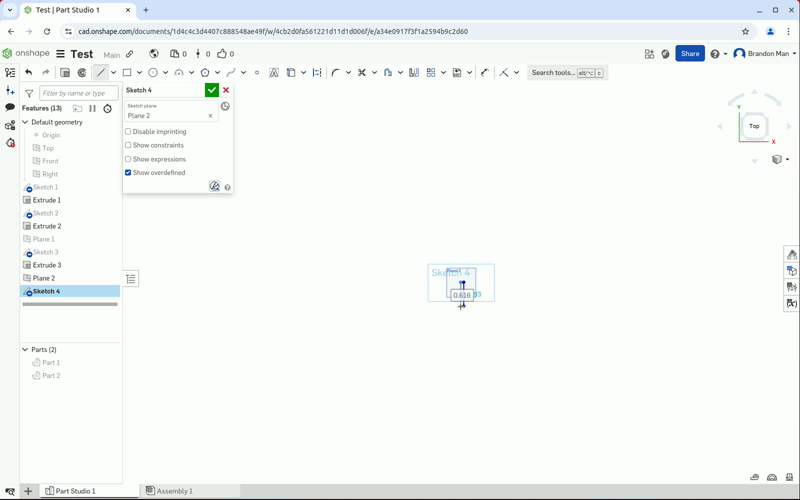
scroll(6)
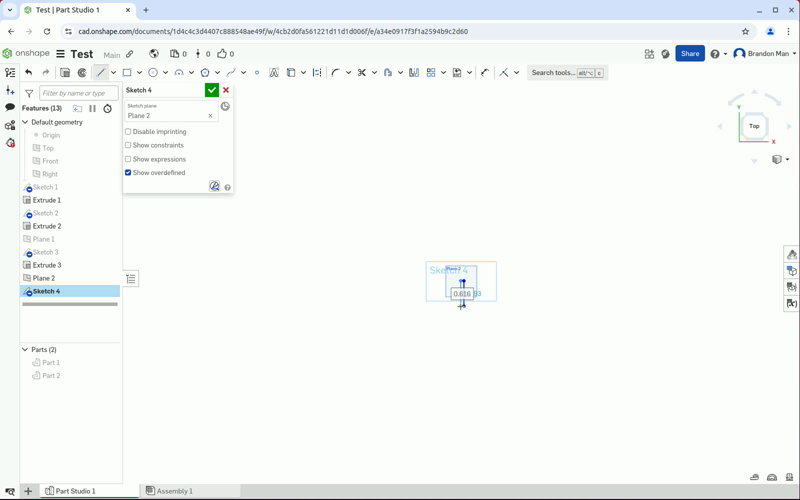
scroll(6)
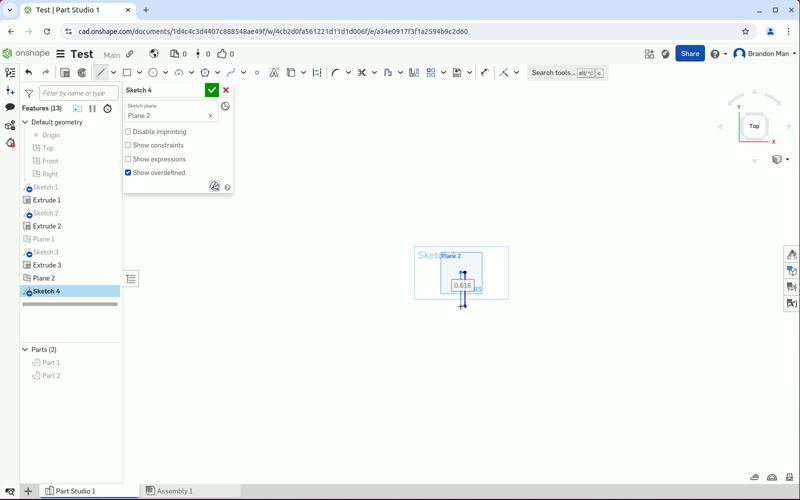
scroll(6)
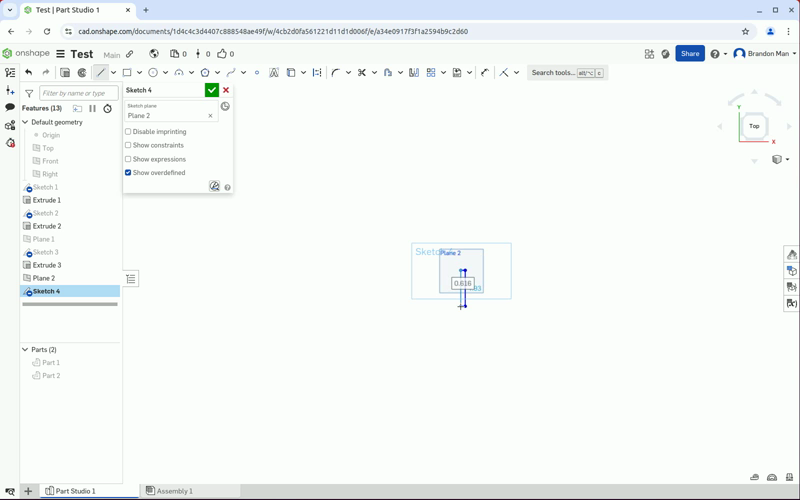
scroll(6)
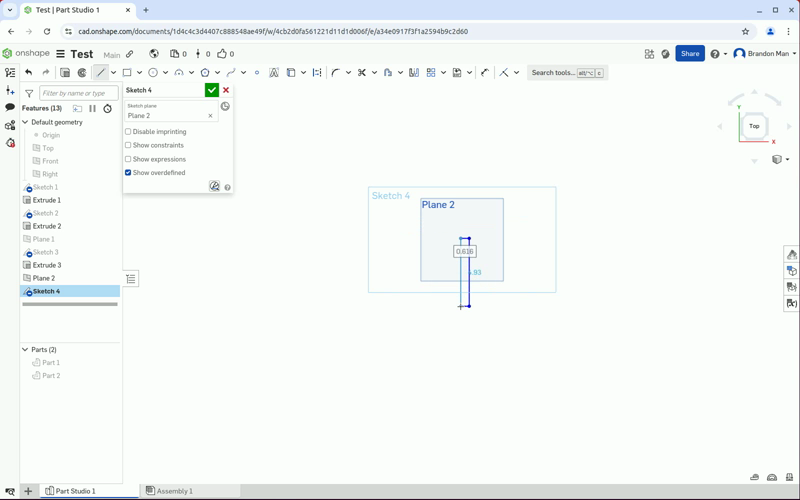
scroll(6)
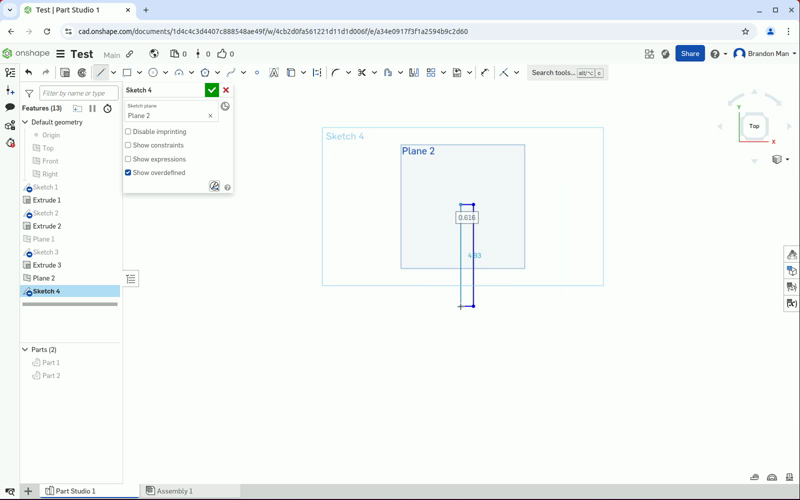
scroll(6)
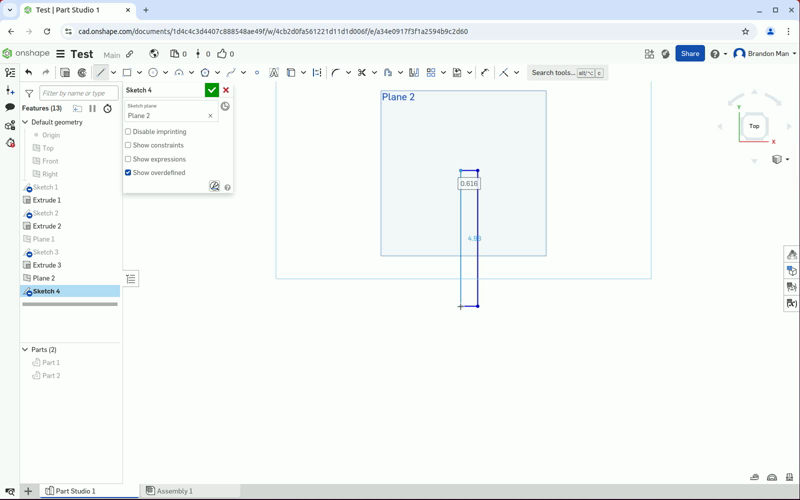
scroll(6)
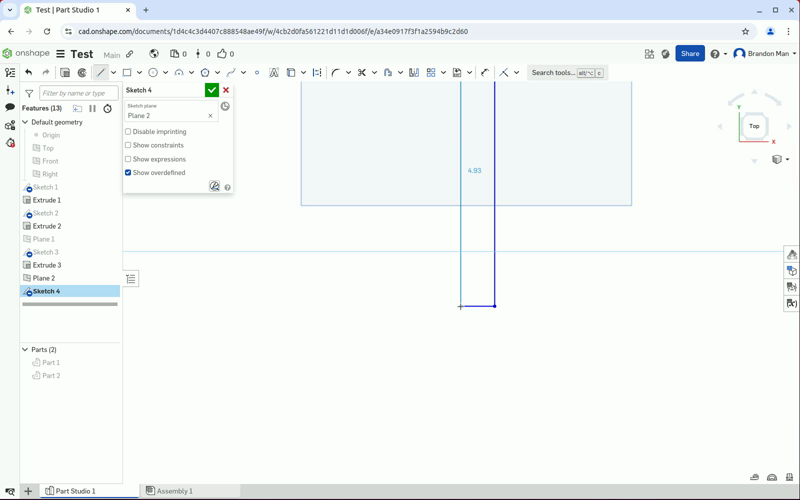
key_up(shift)
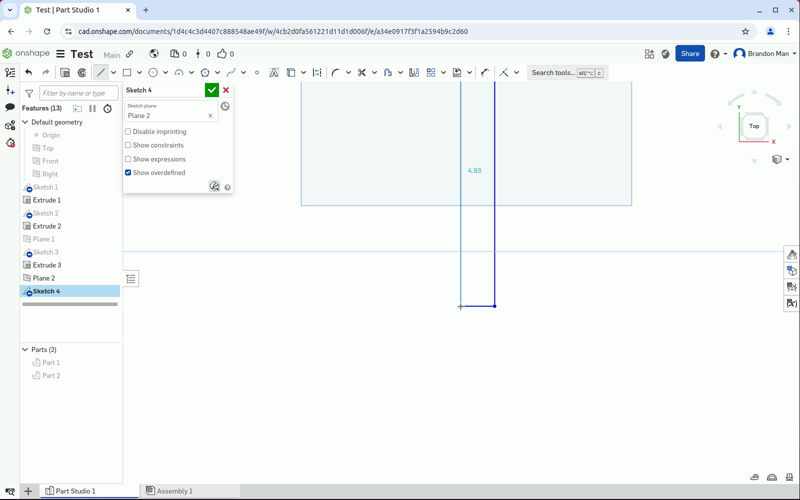
click(460, 306)
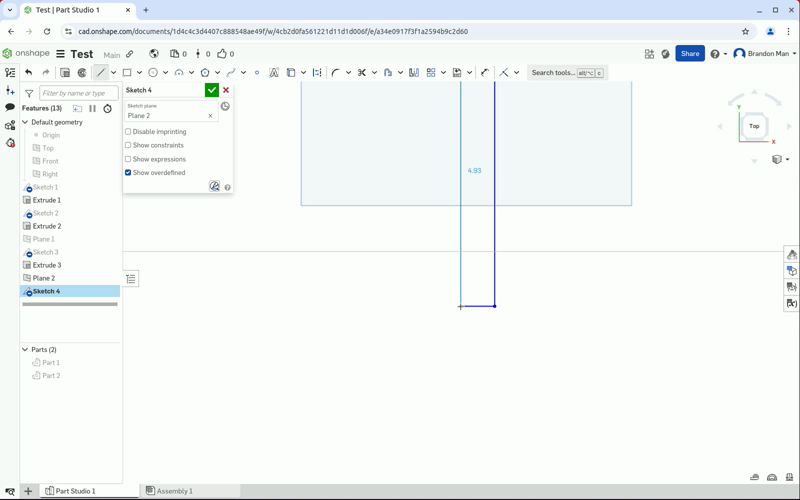
scroll(-6)
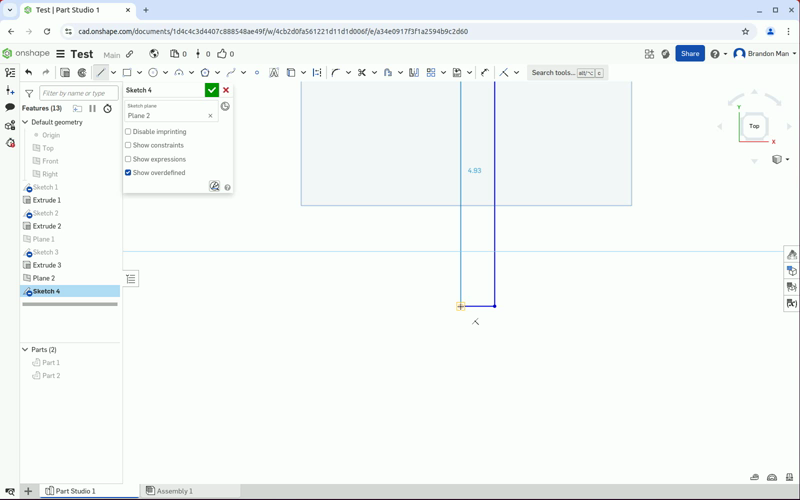
scroll(-6)
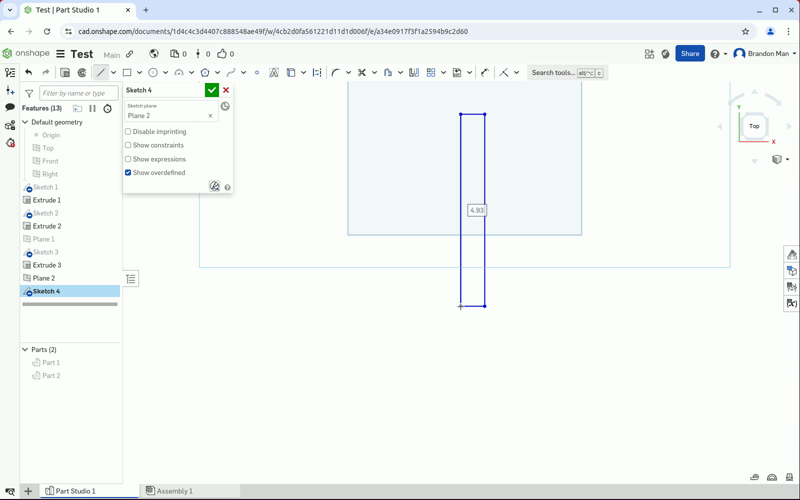
scroll(-6)
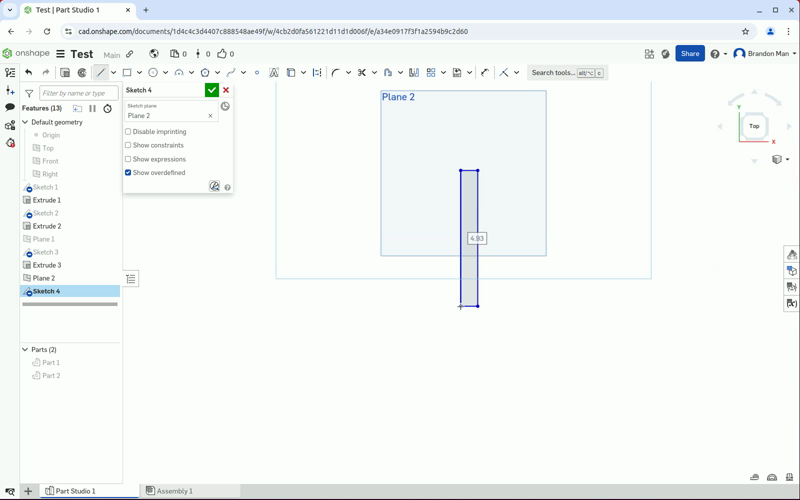
scroll(-6)
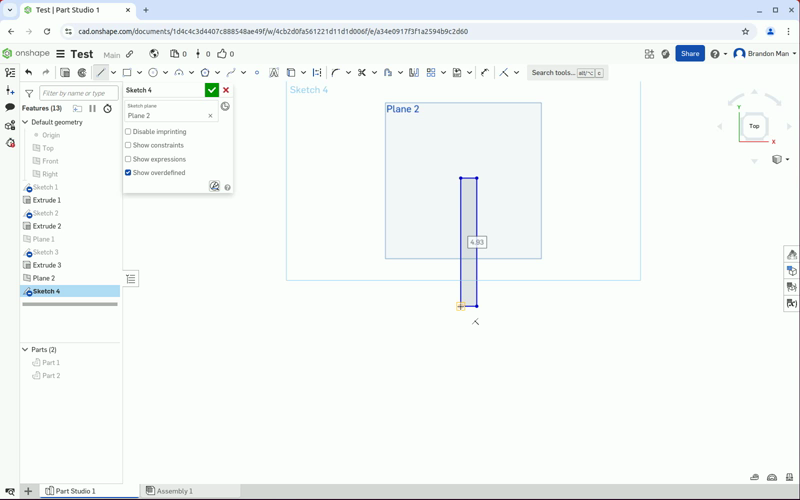
scroll(-6)
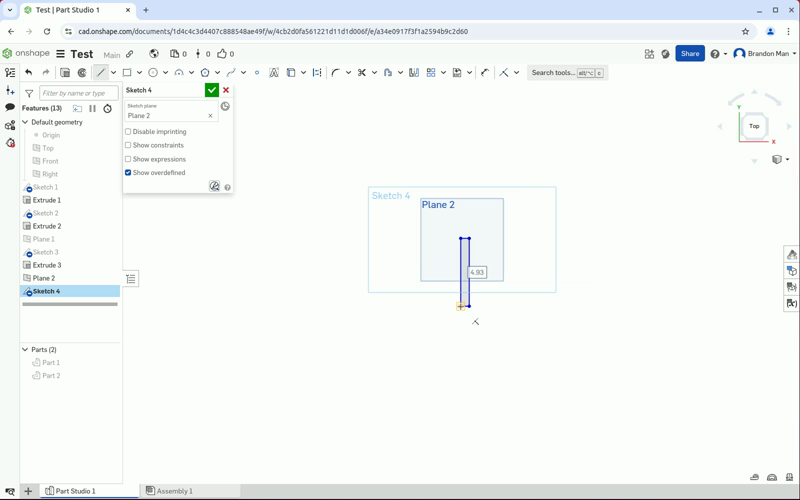
scroll(-6)
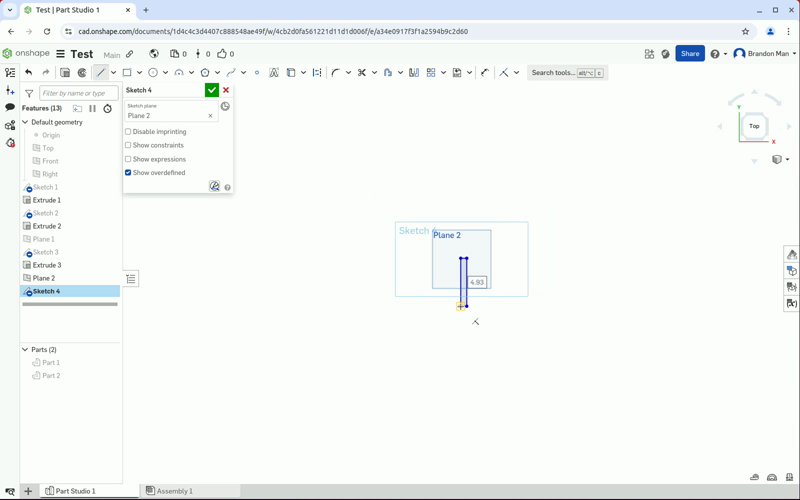
scroll(-6)
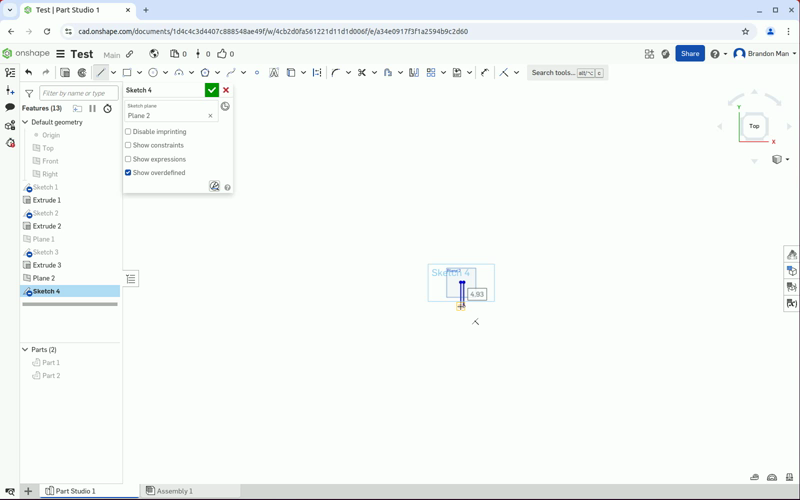
key(esc)
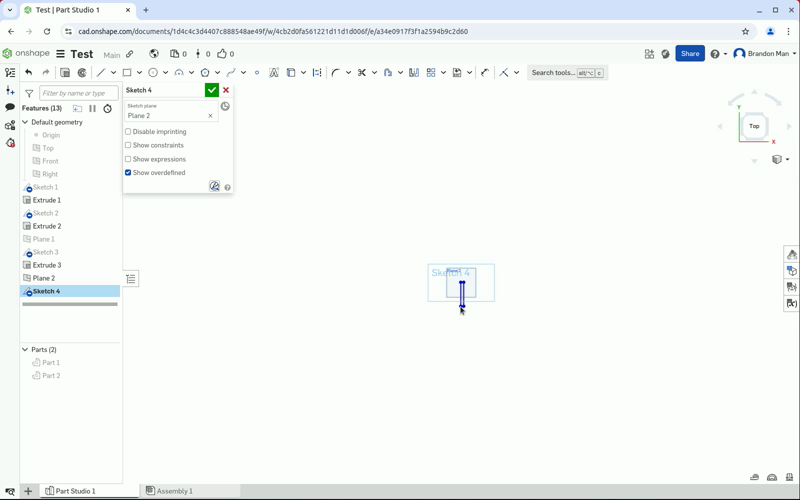
mouse_move(463, 292)
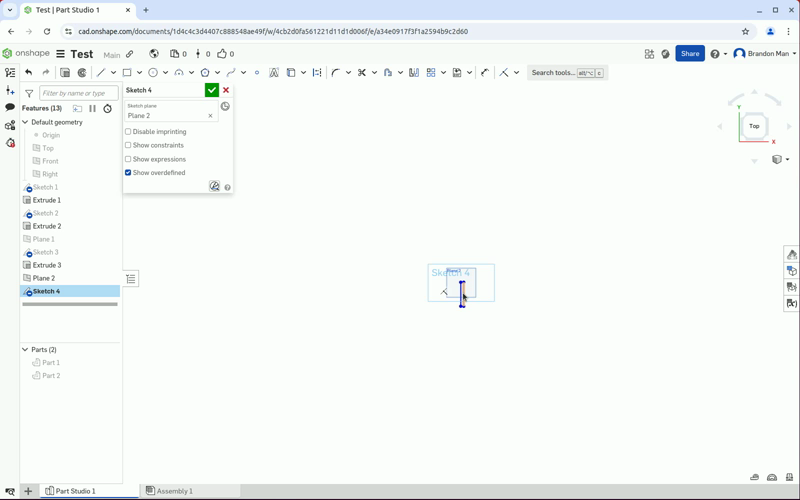
scroll(6)
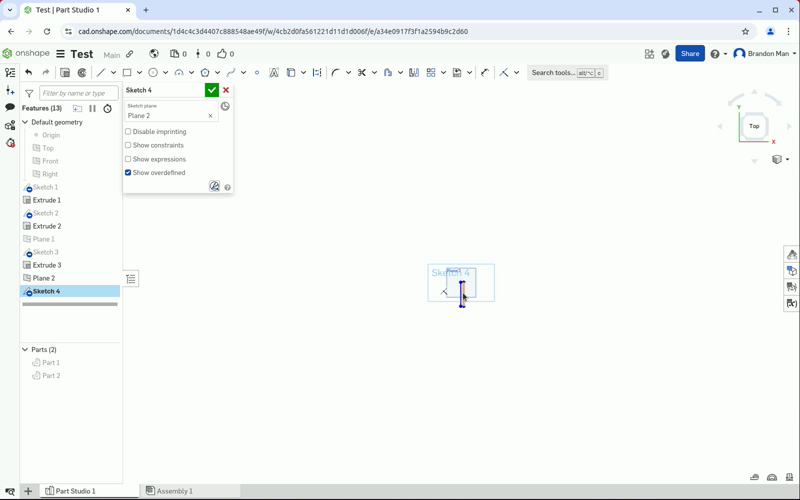
scroll(6)
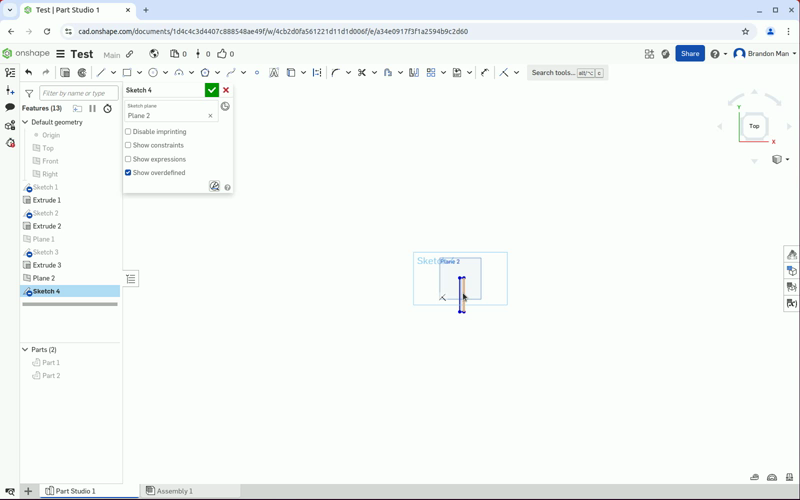
scroll(6)
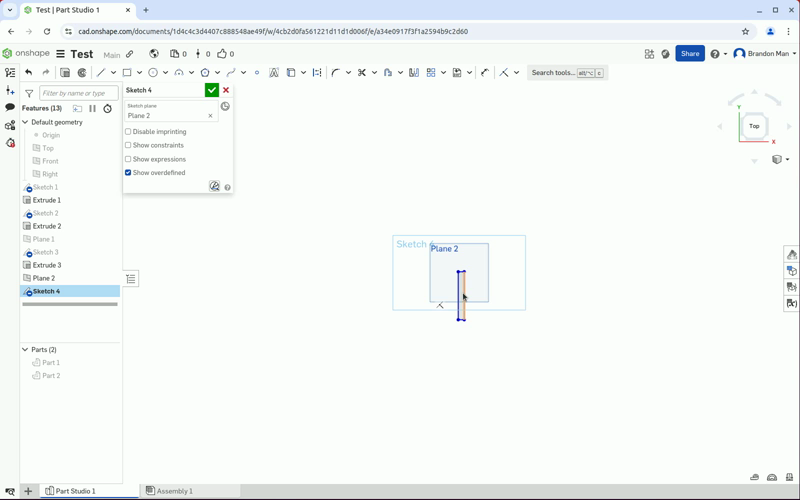
scroll(6)
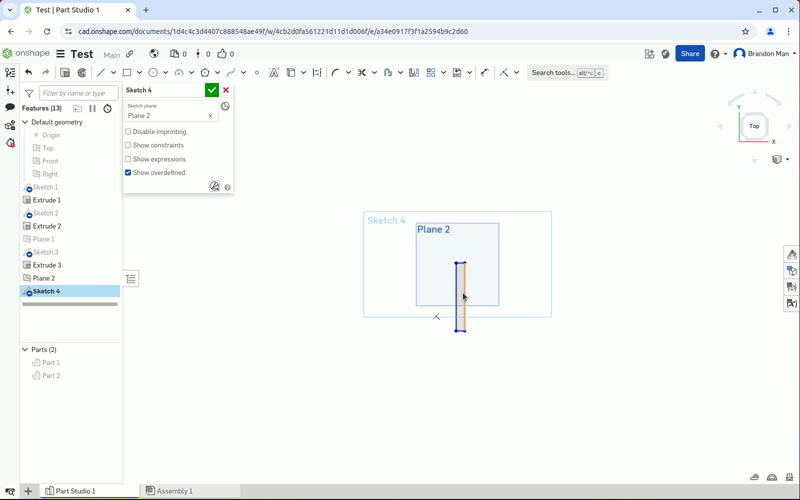
scroll(6)
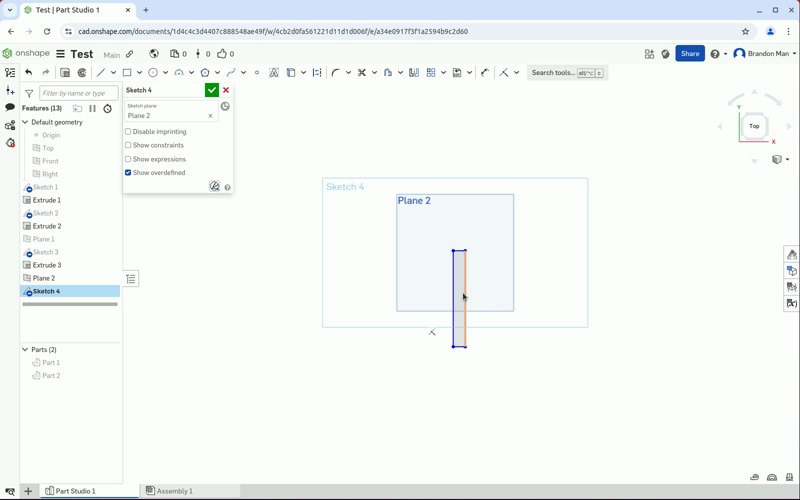
scroll(6)
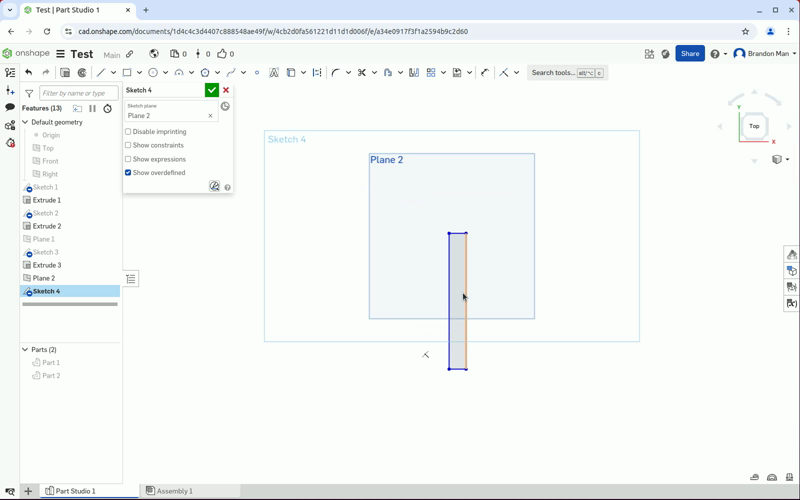
scroll(6)
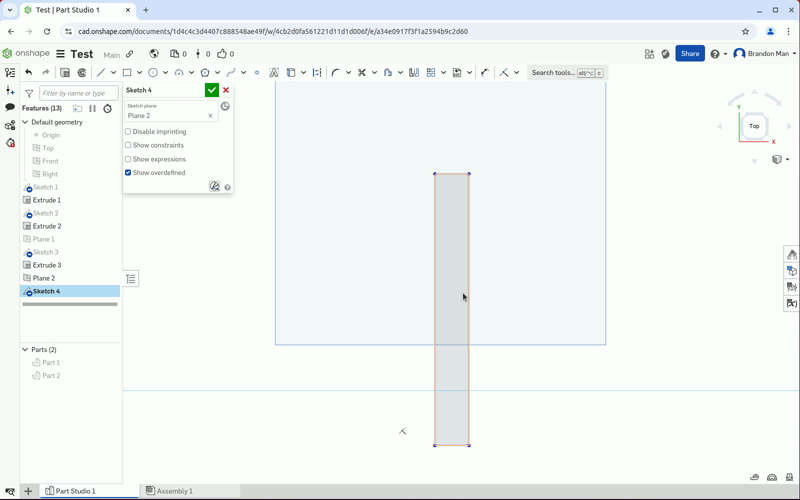
click(463, 292)
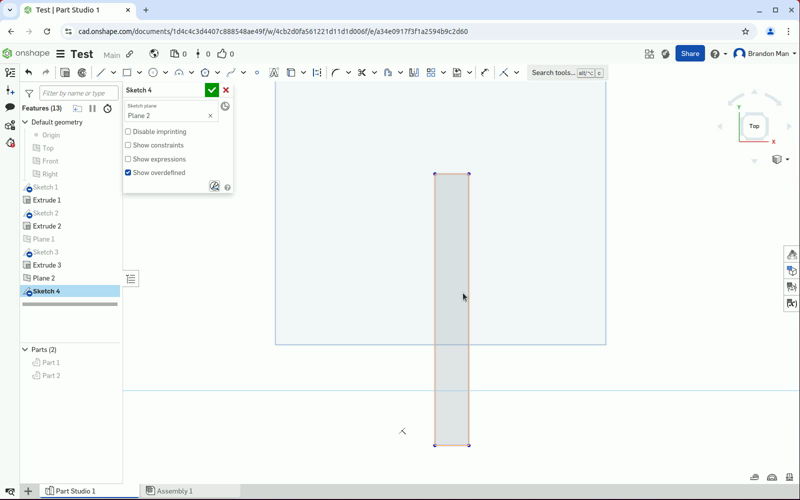
scroll(-6)
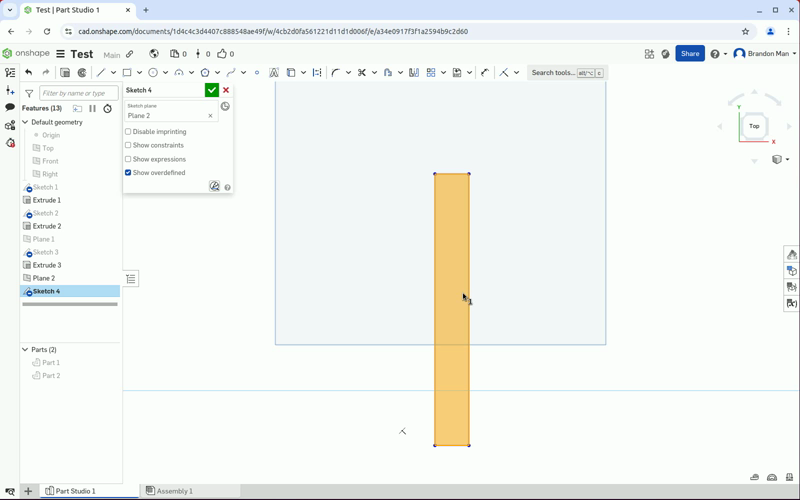
scroll(-6)
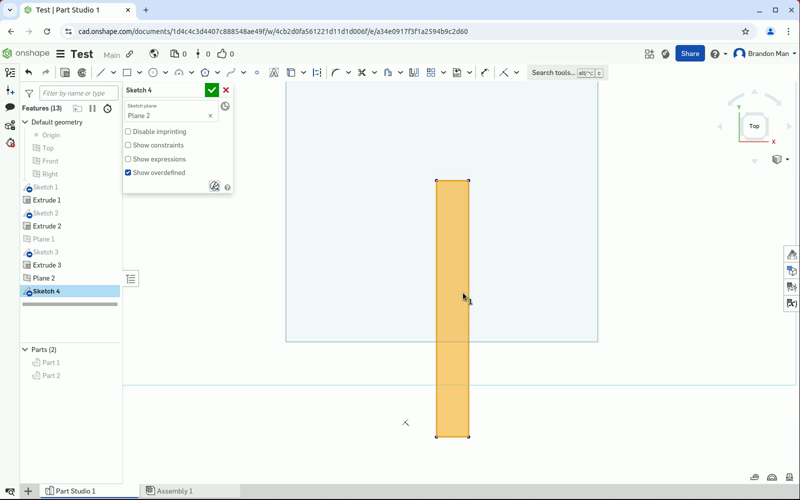
scroll(-6)
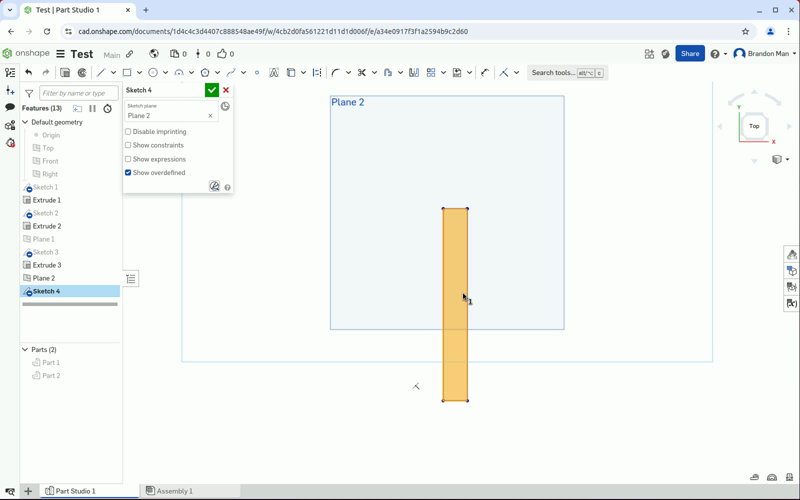
scroll(-6)
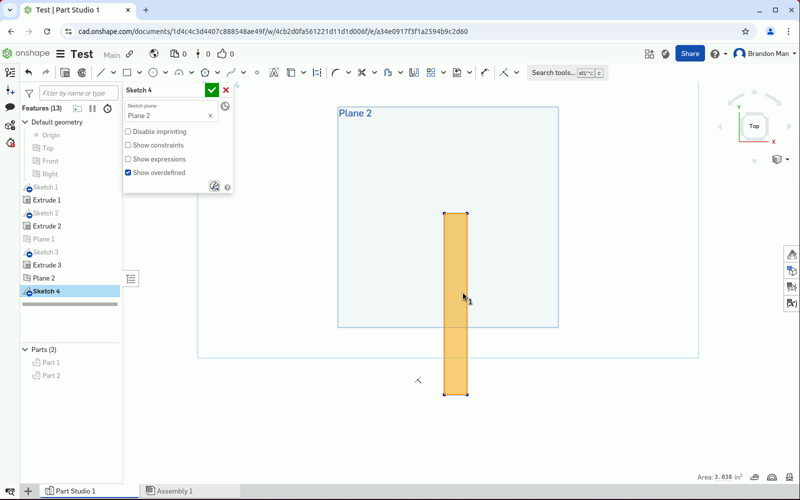
scroll(-6)
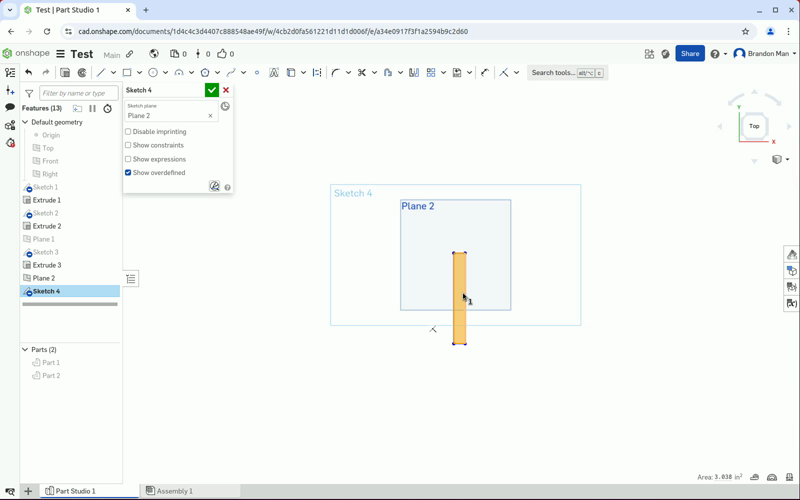
scroll(-6)
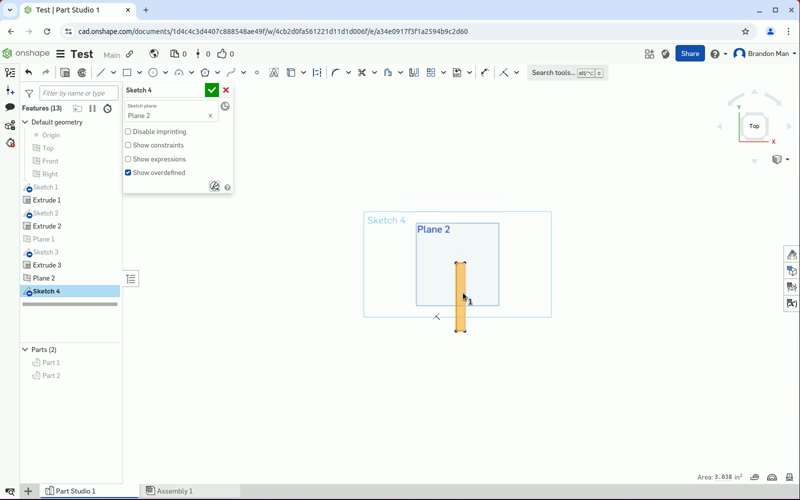
scroll(-6)
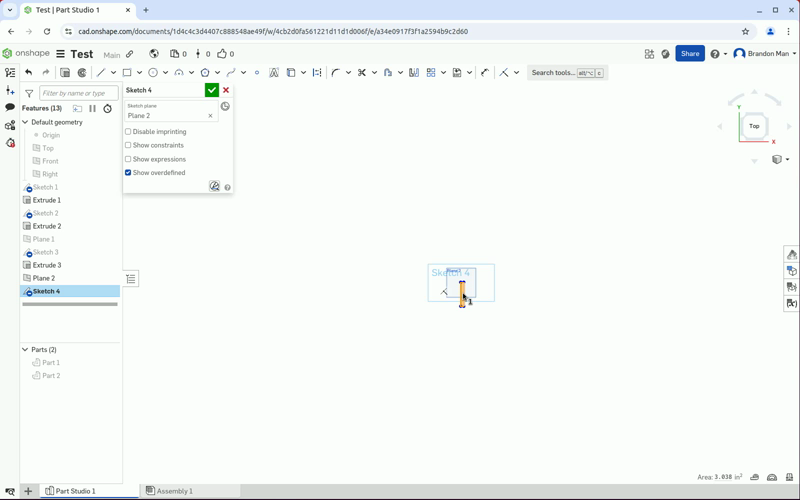
mouse_move(73, 352)
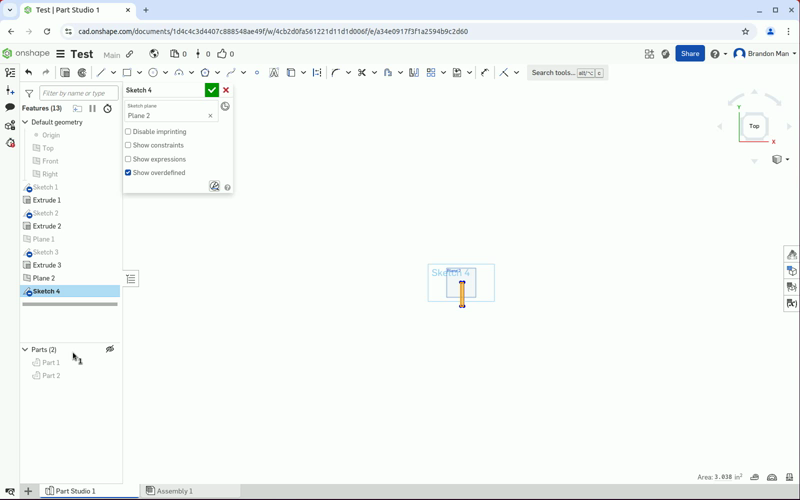
key(shift+y)
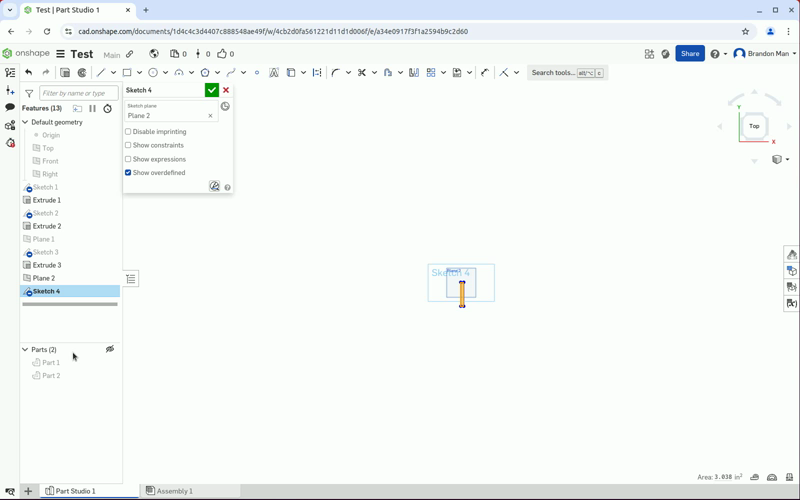
key(shift+e)
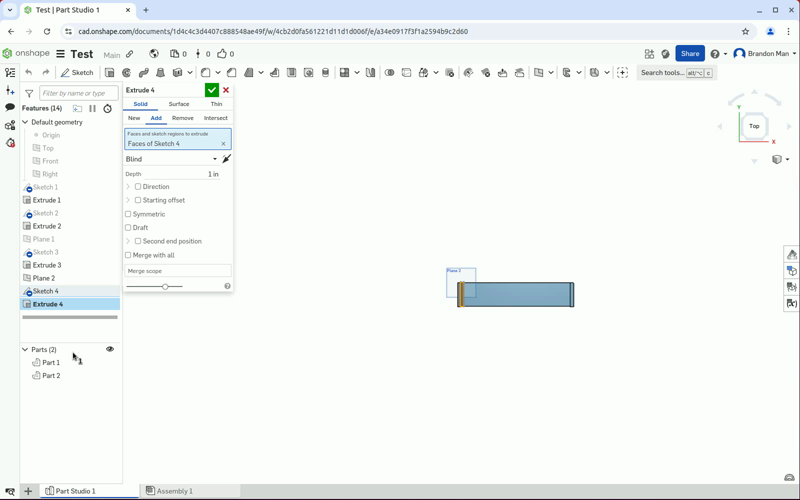
mouse_move(143, 106)
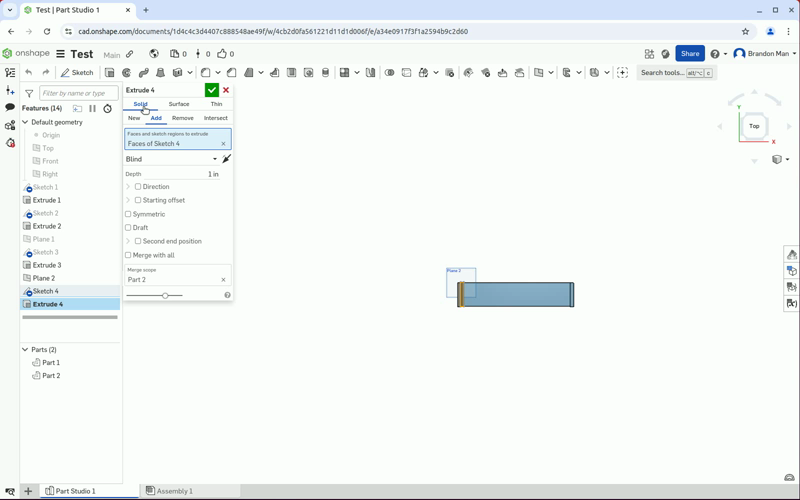
click(143, 106)
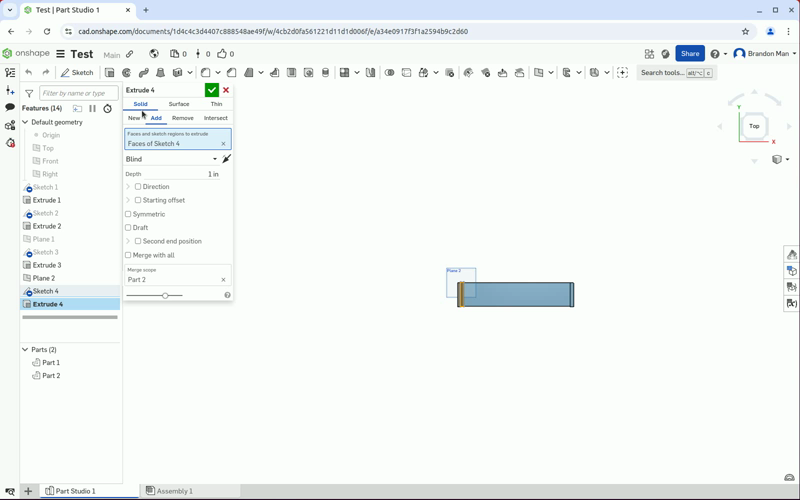
mouse_move(137, 120)
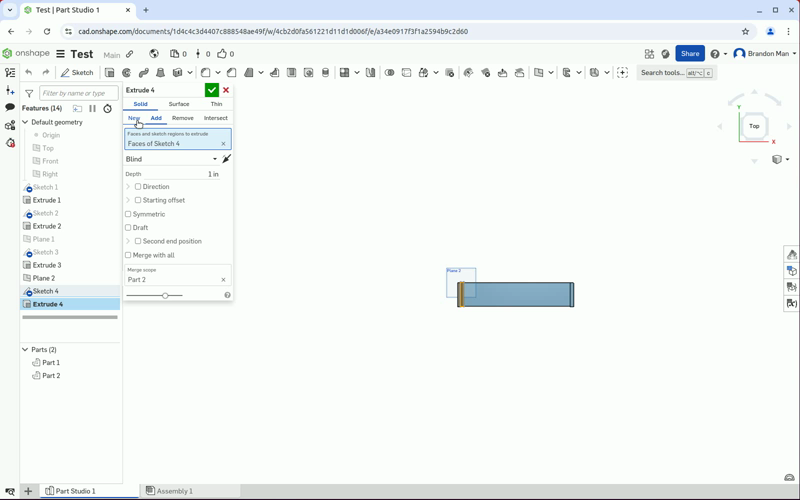
click(137, 120)
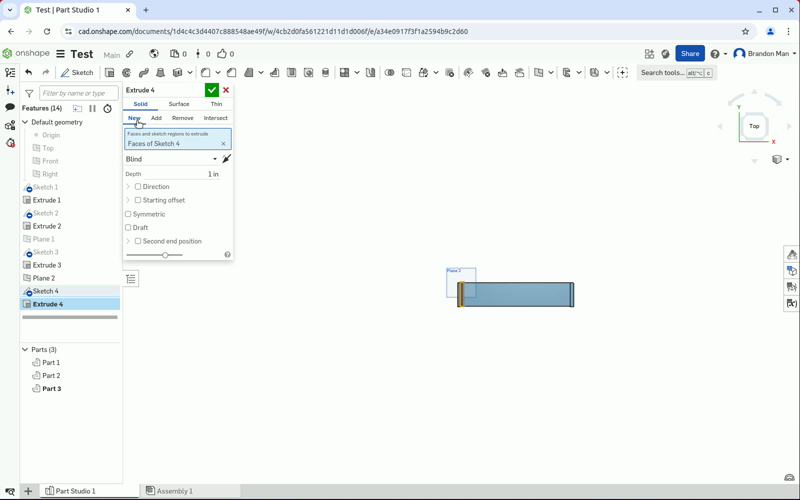
key(tab, 4)
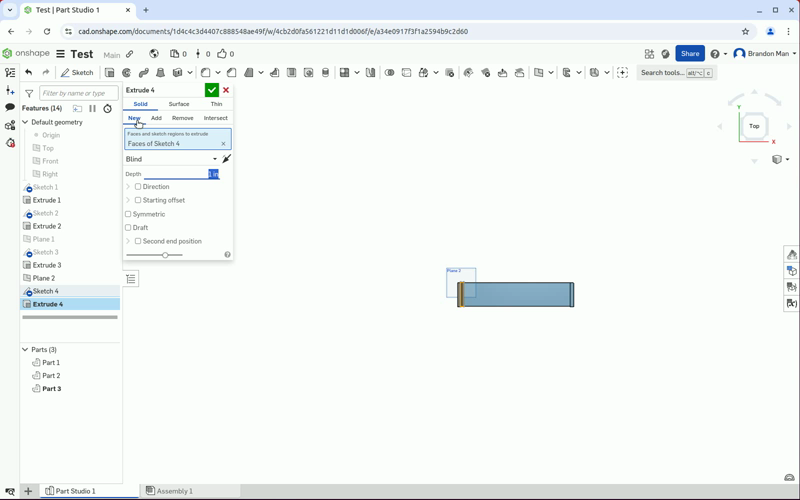
text(0.722)
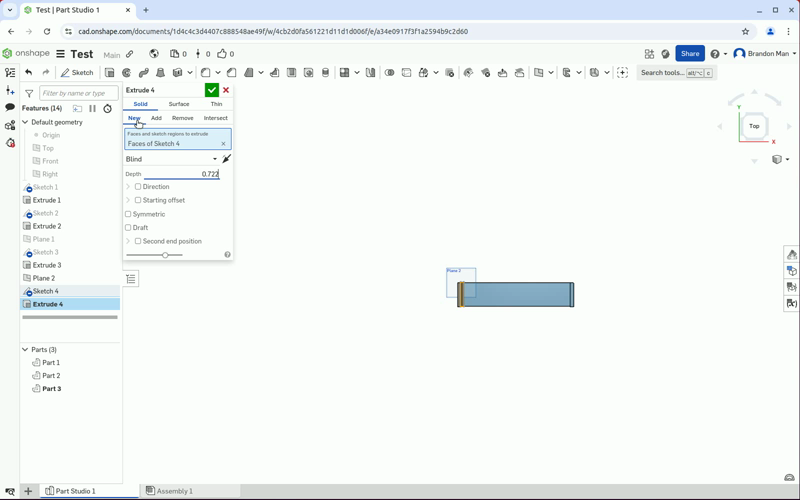
key(enter)
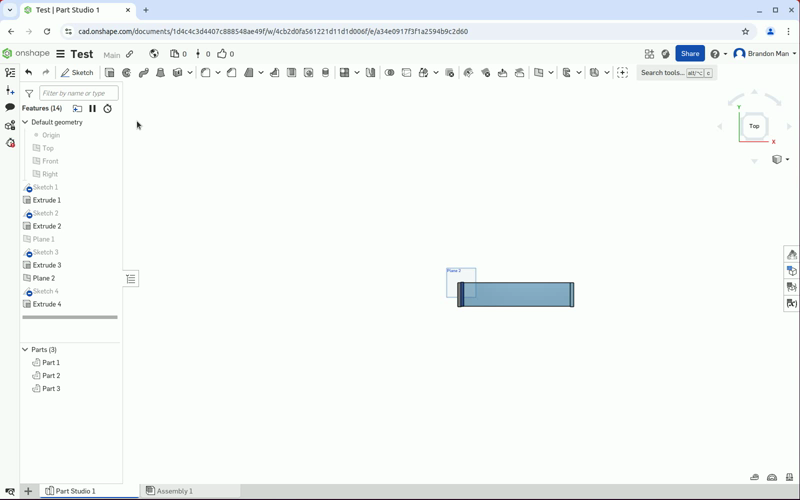
key(shift+h)
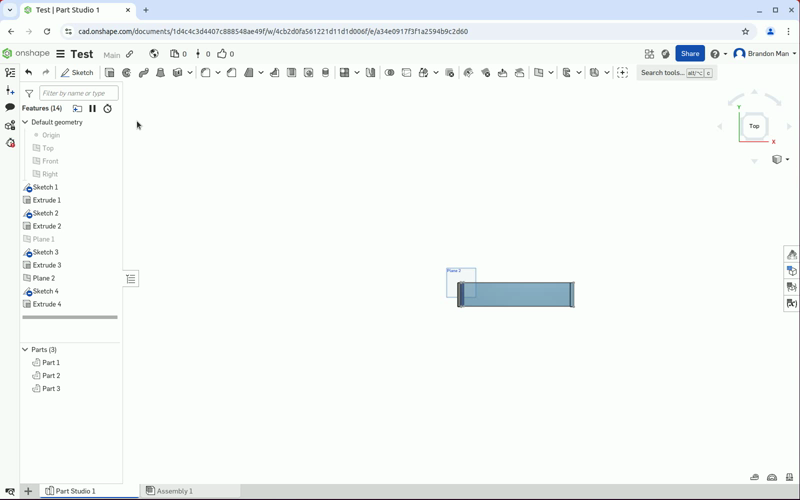
key(shift+h)
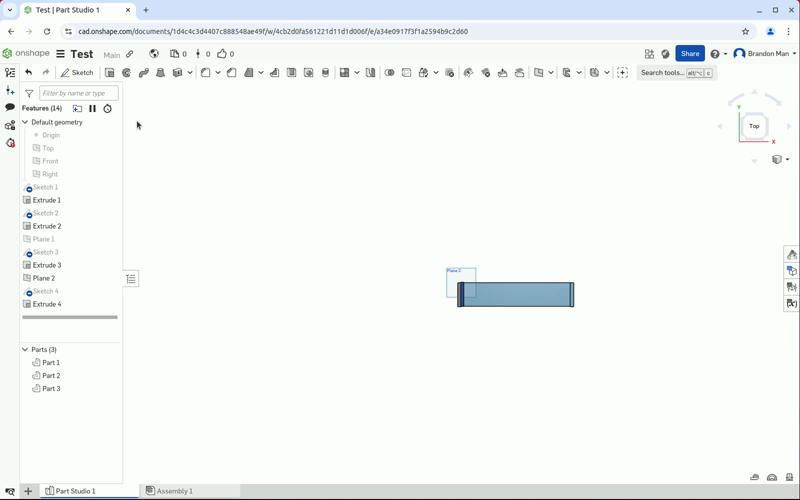
mouse_move(73, 189)
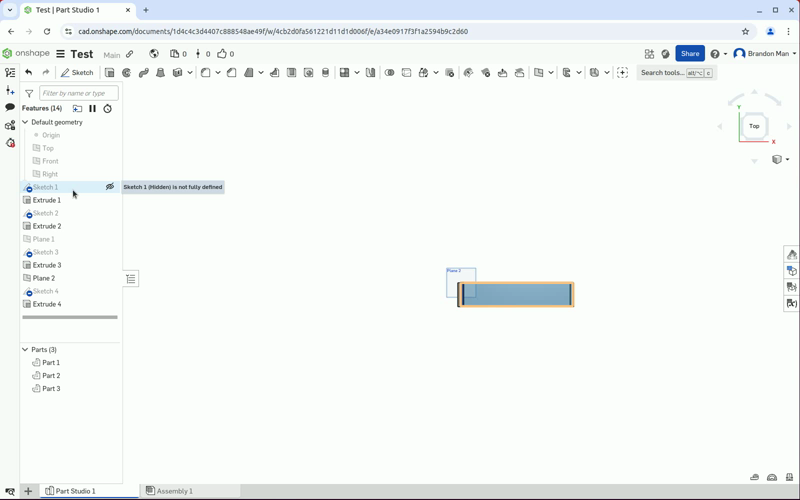
click(73, 189)
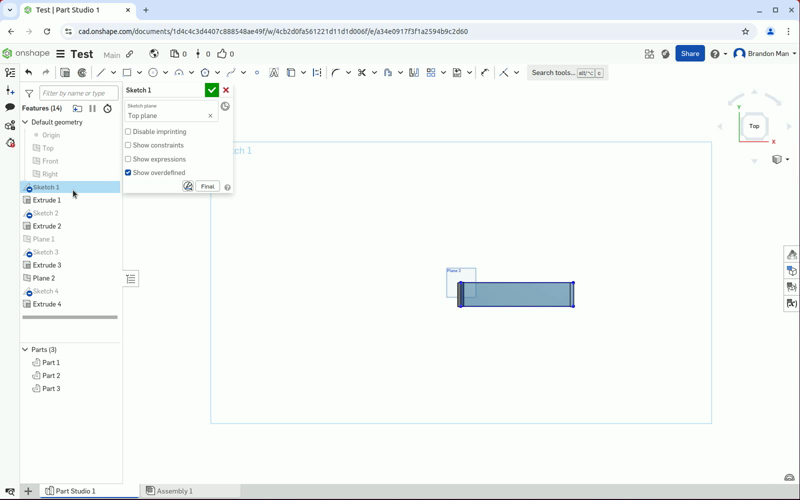
mouse_move(229, 92)
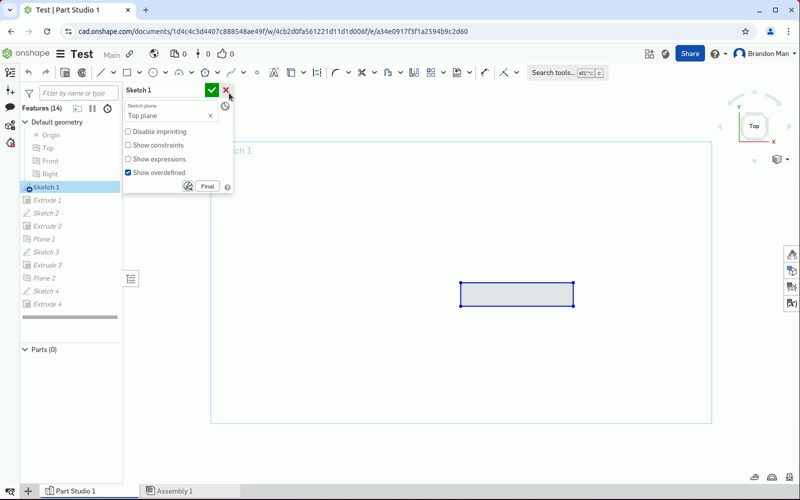
click(229, 92)
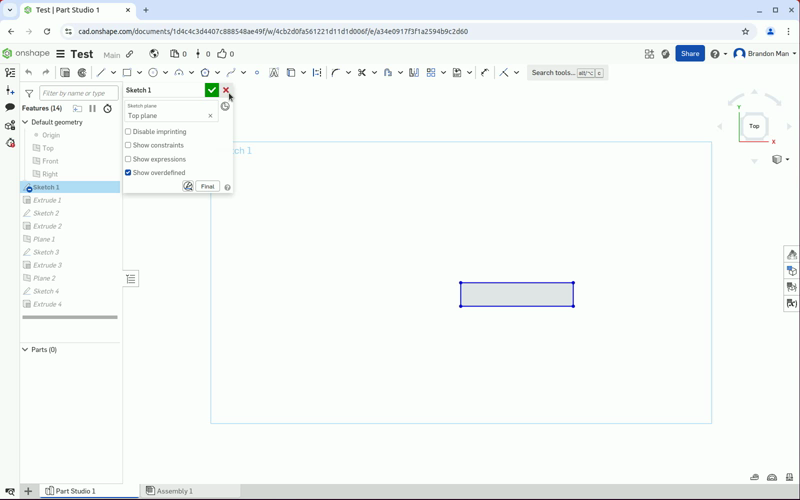
key(shift+s)
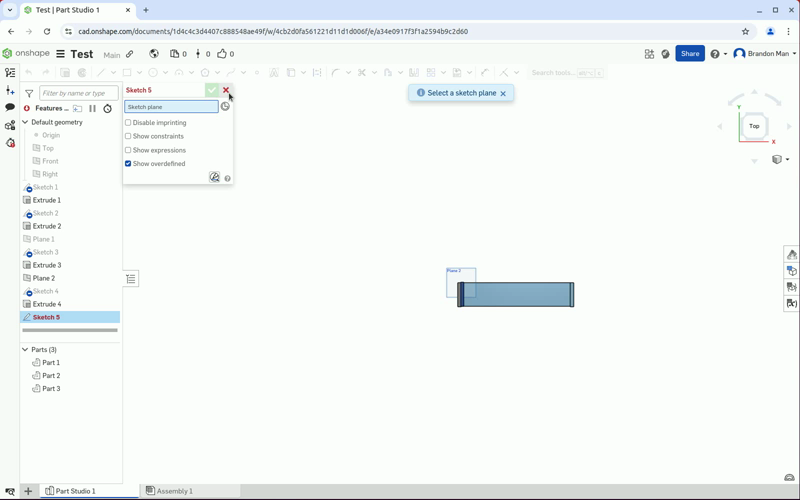
mouse_move(73, 280)
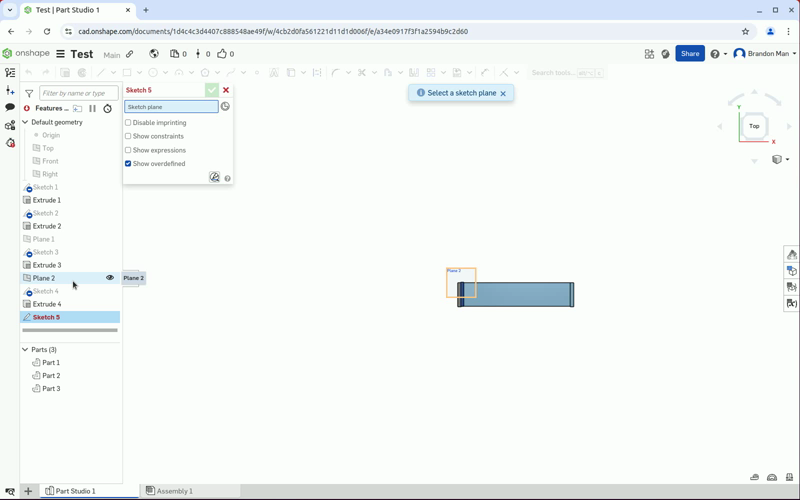
click(73, 280)
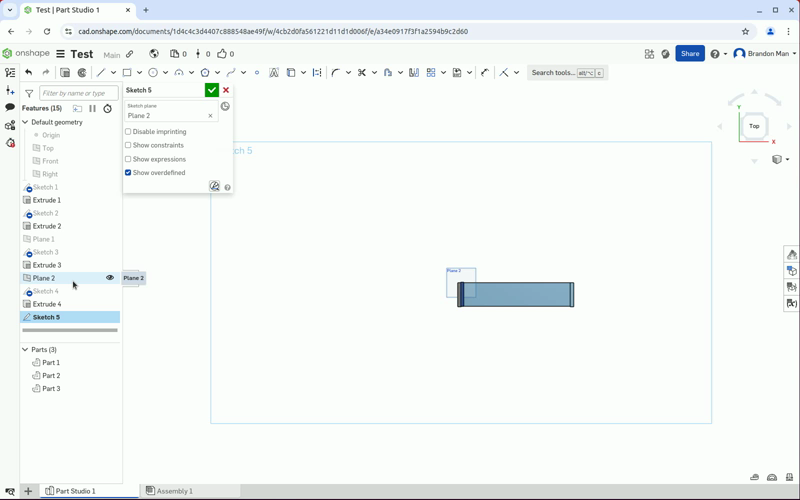
mouse_move(73, 352)
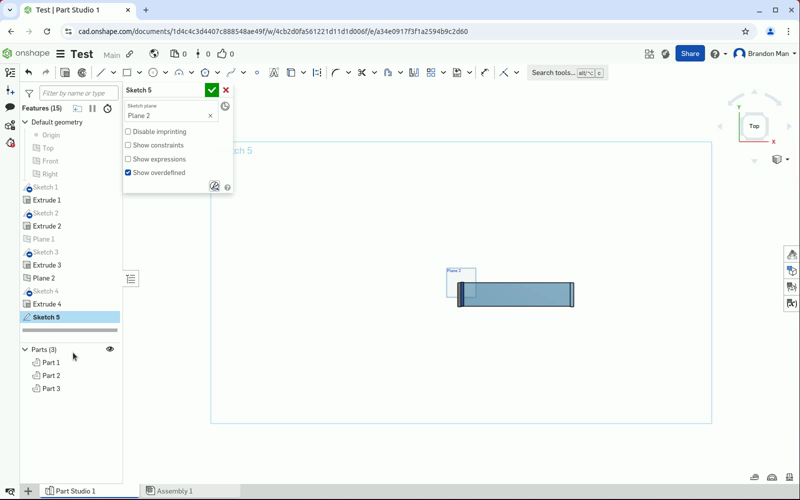
key(y)
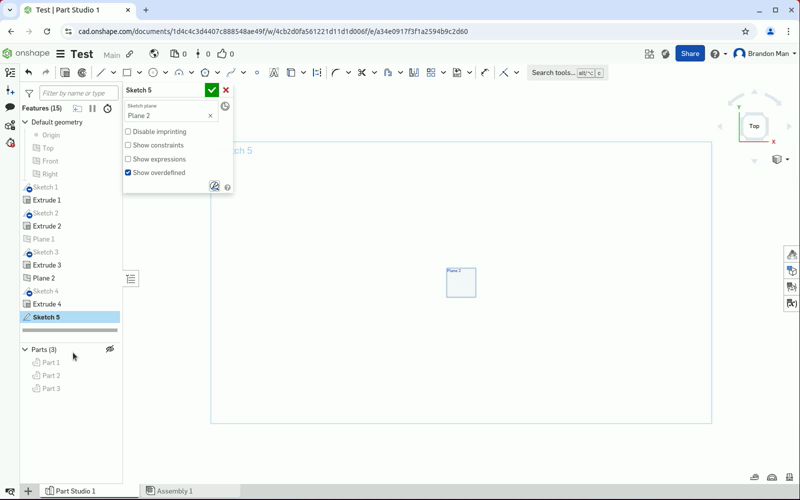
key(l)
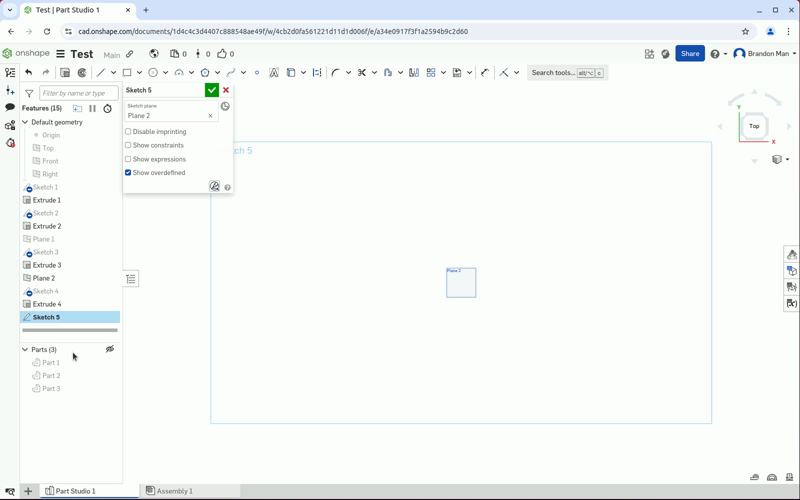
key_down(shift)
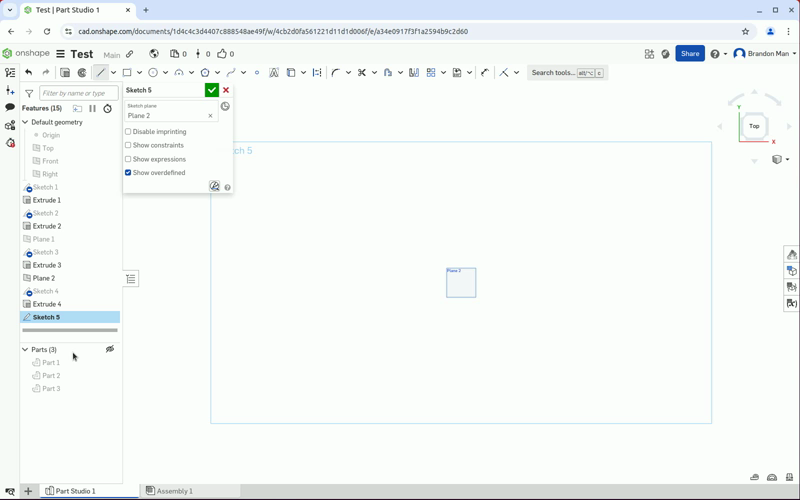
mouse_move(464, 306)
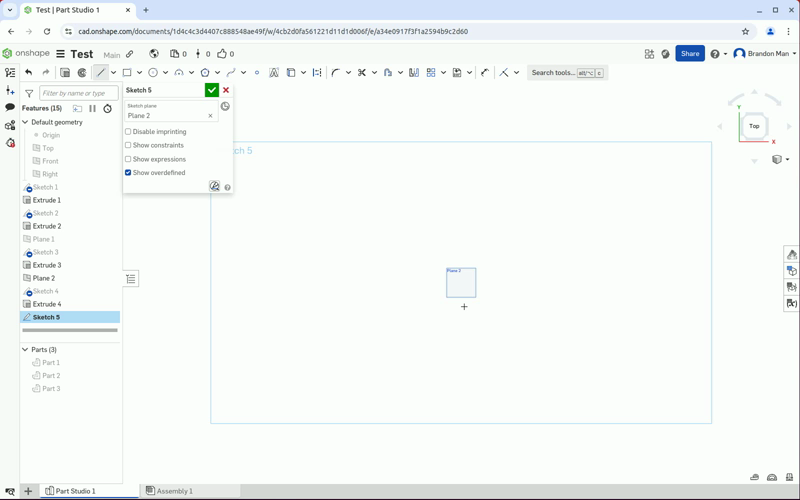
click(464, 306)
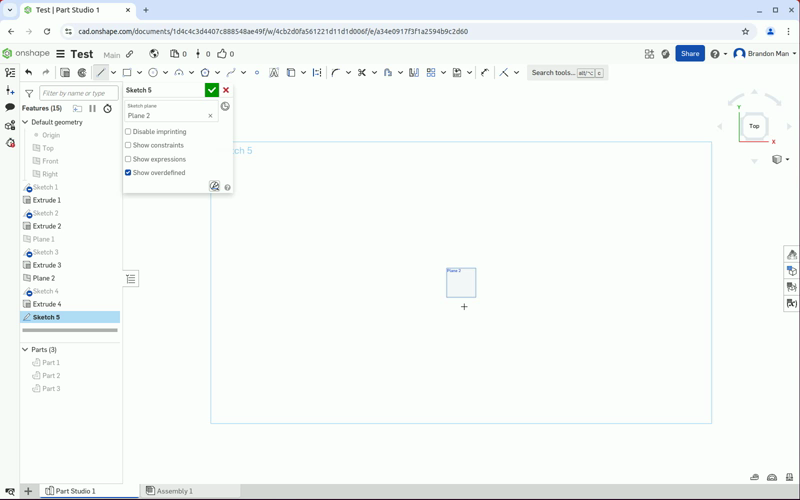
key_up(shift)
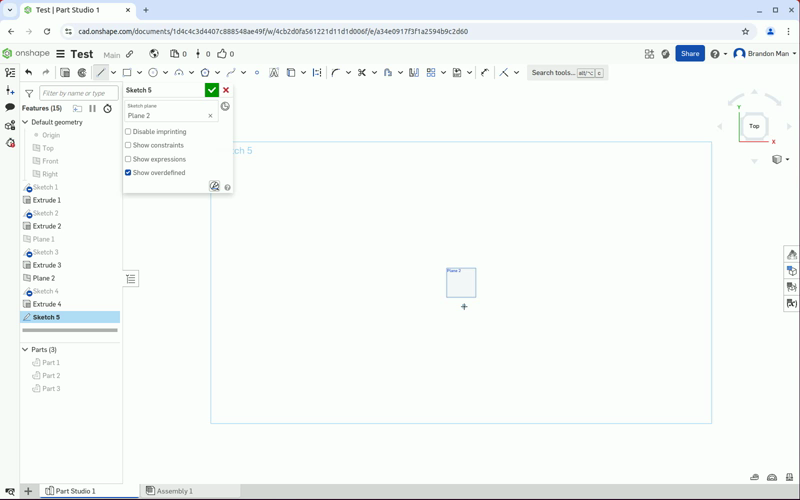
key_down(shift)
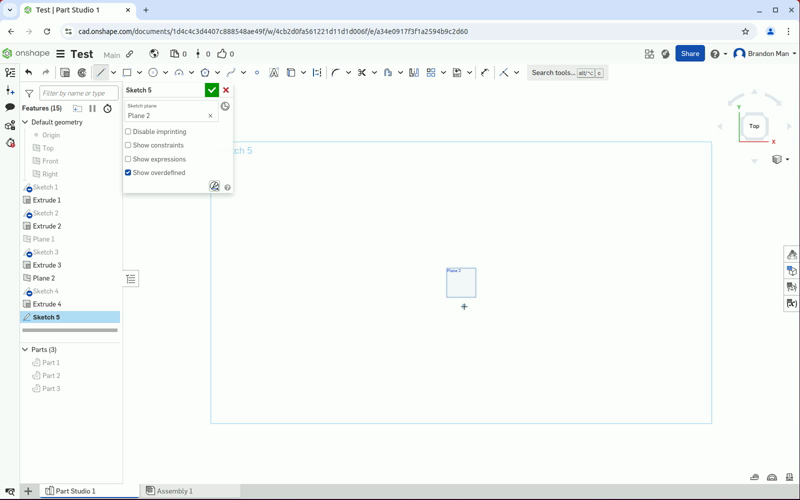
mouse_move(573, 306)
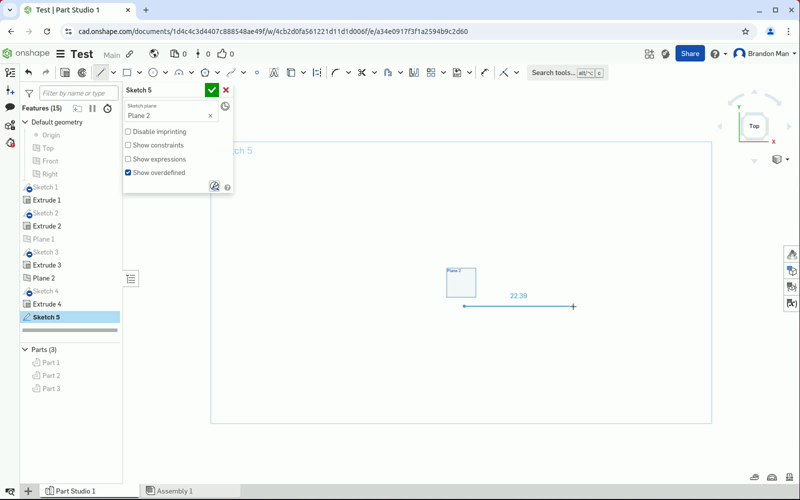
click(573, 306)
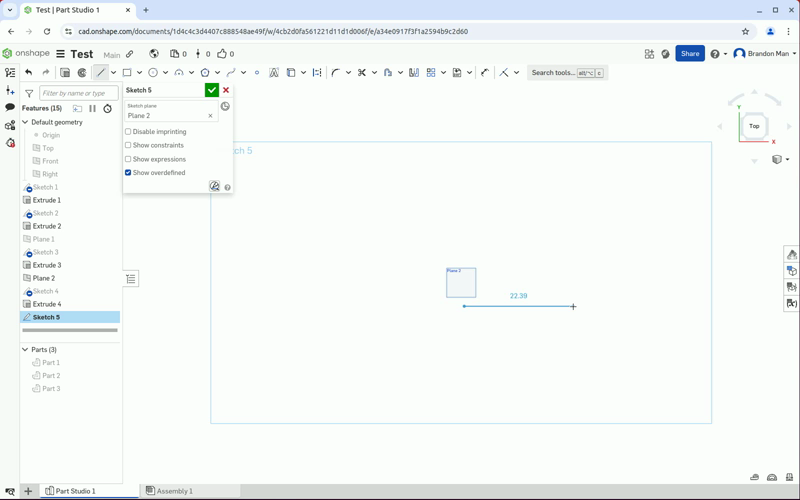
key_up(shift)
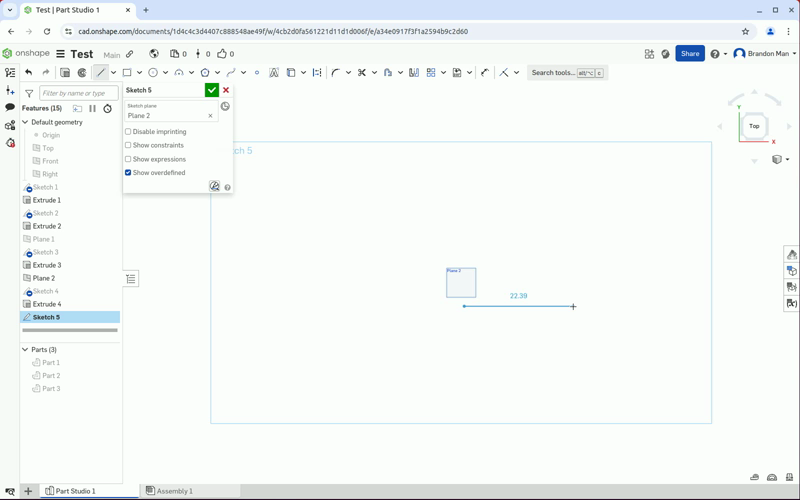
key_down(shift)
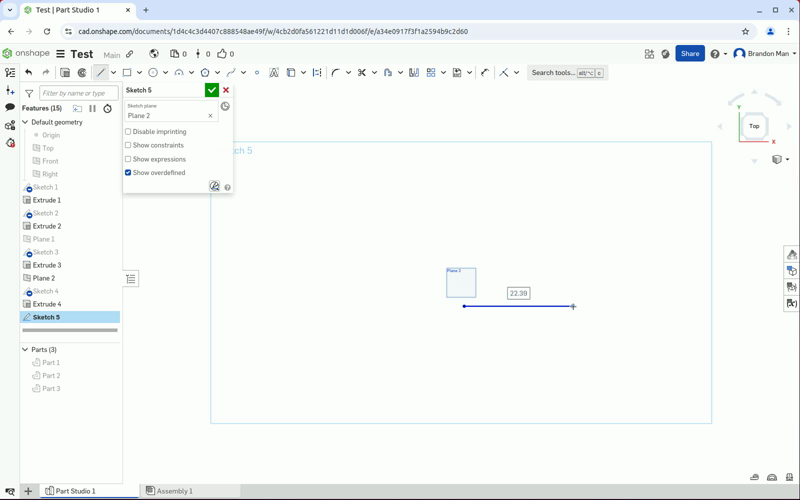
mouse_move(589, 306)
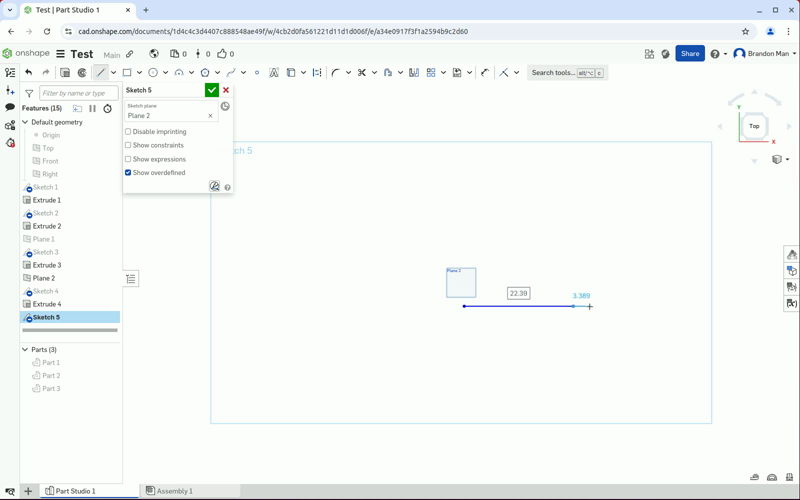
mouse_move(573, 282)
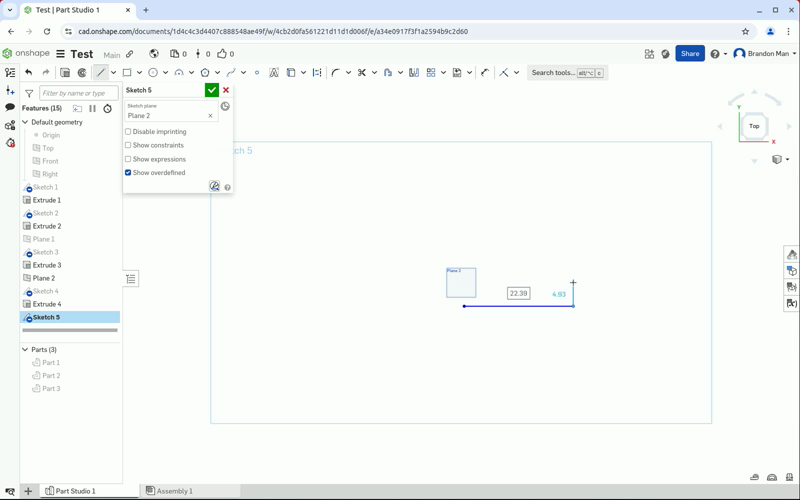
click(573, 282)
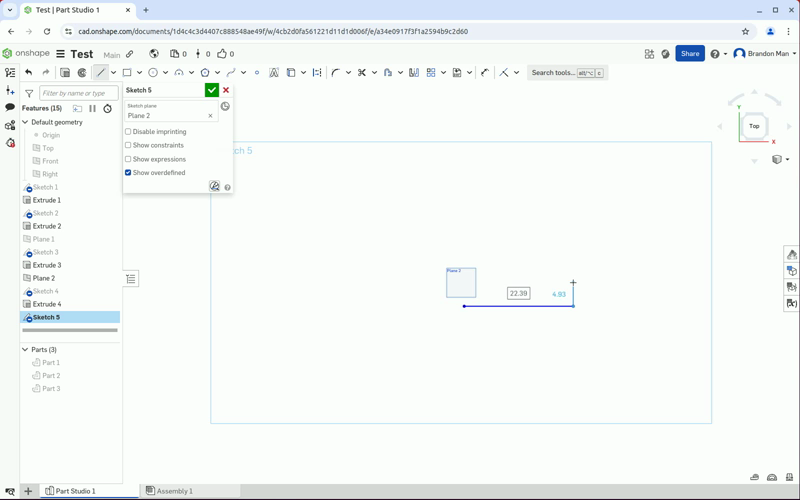
key_up(shift)
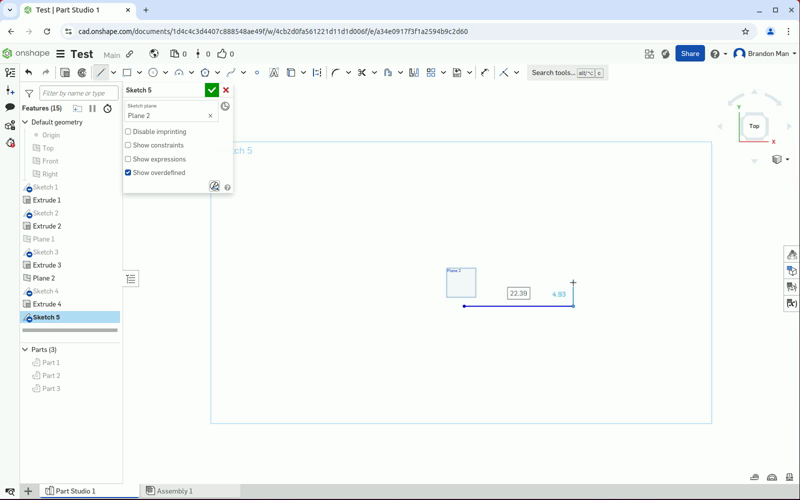
key_down(shift)
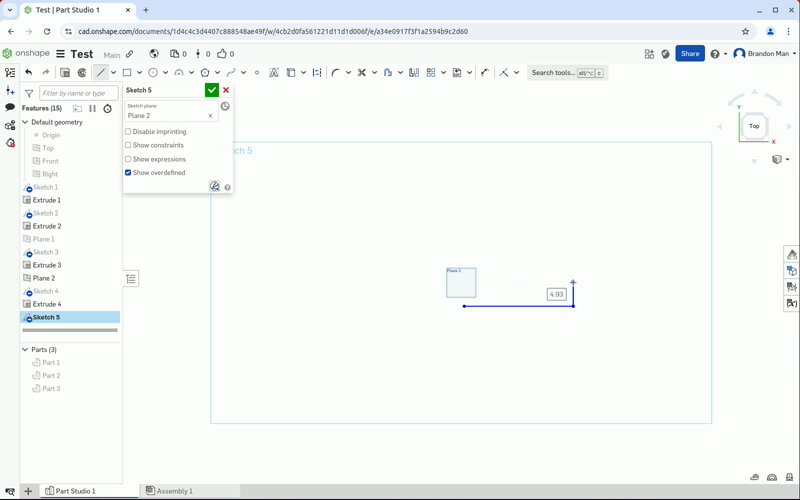
mouse_move(464, 282)
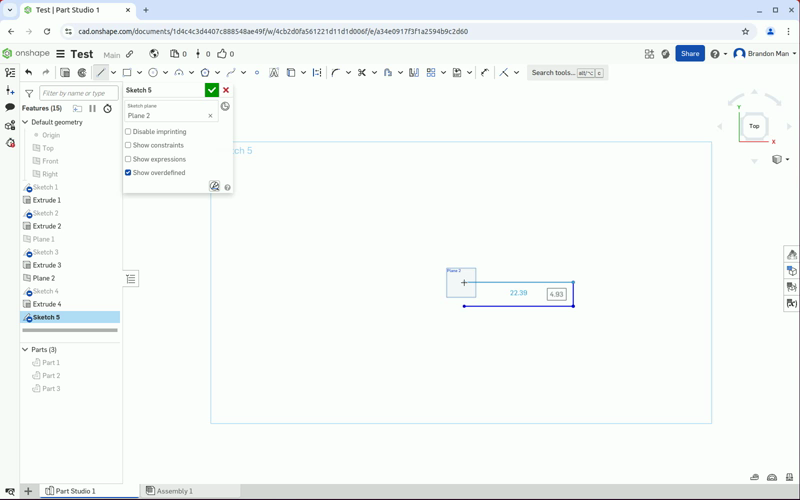
click(464, 282)
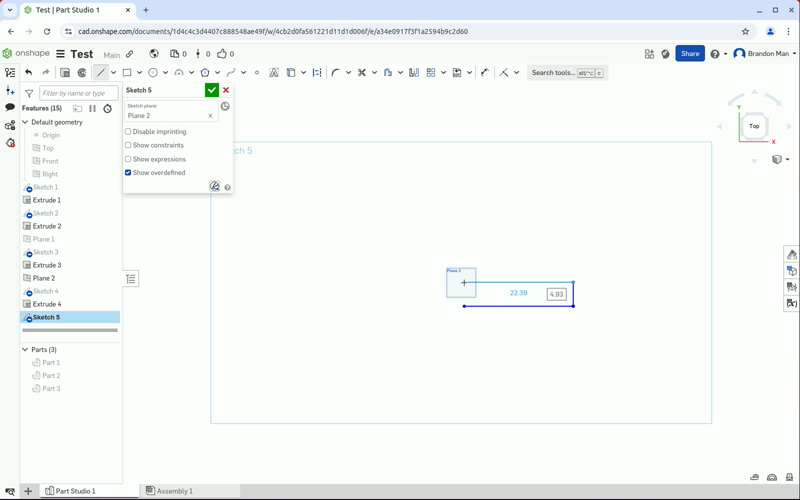
key_up(shift)
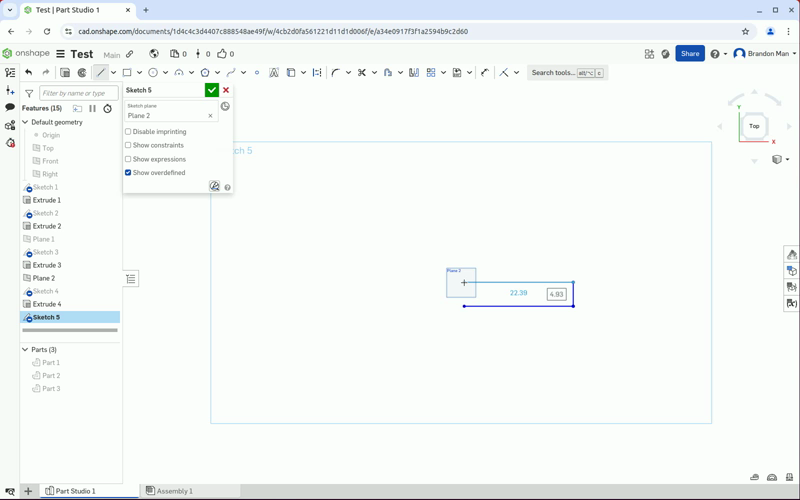
mouse_move(494, 282)
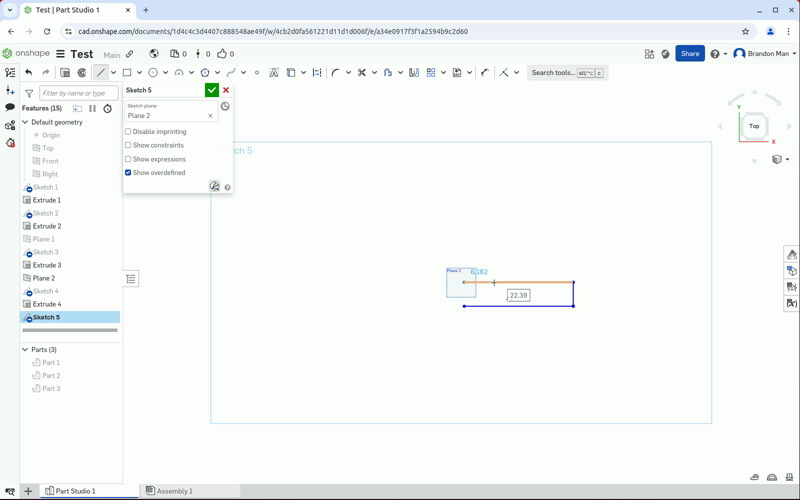
key_down(shift)
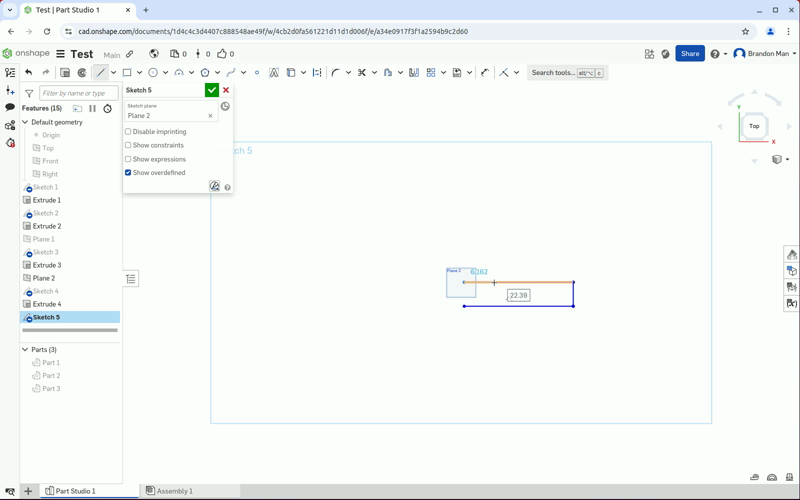
mouse_move(464, 306)
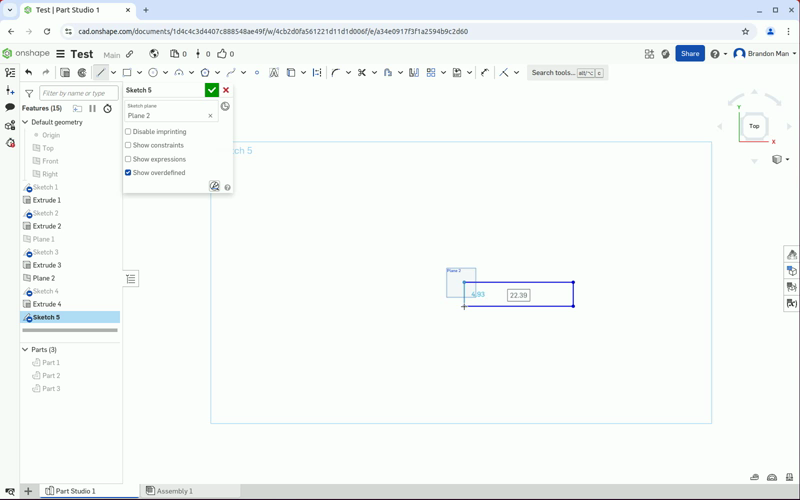
key_up(shift)
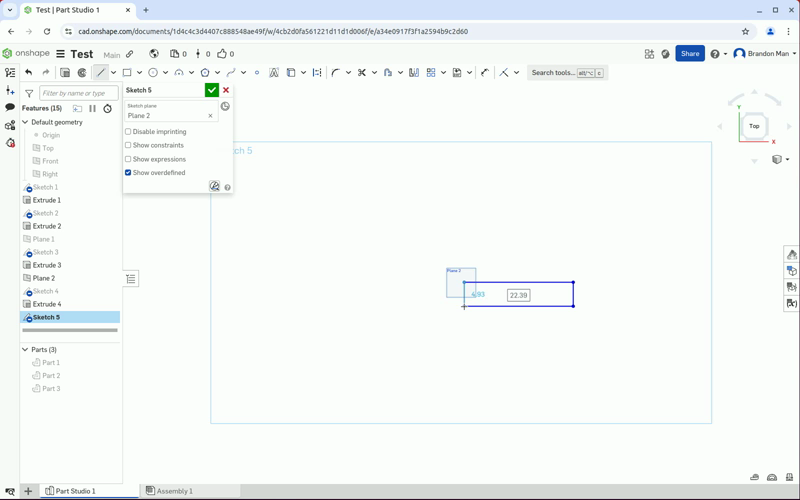
click(464, 306)
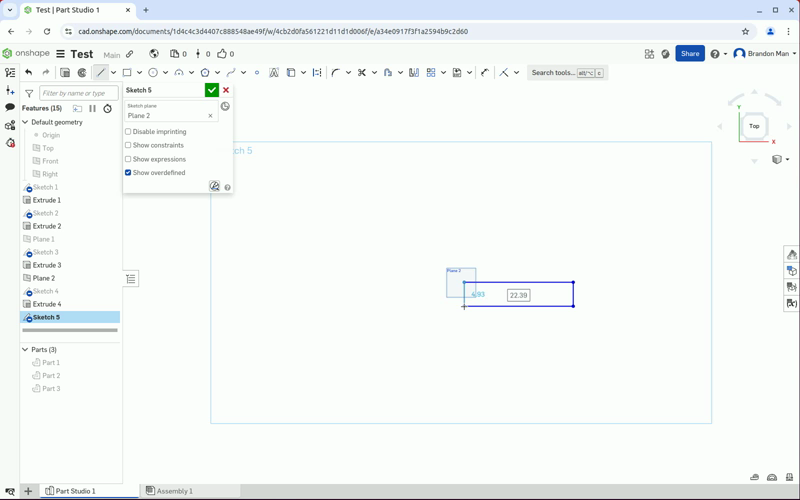
key(esc)
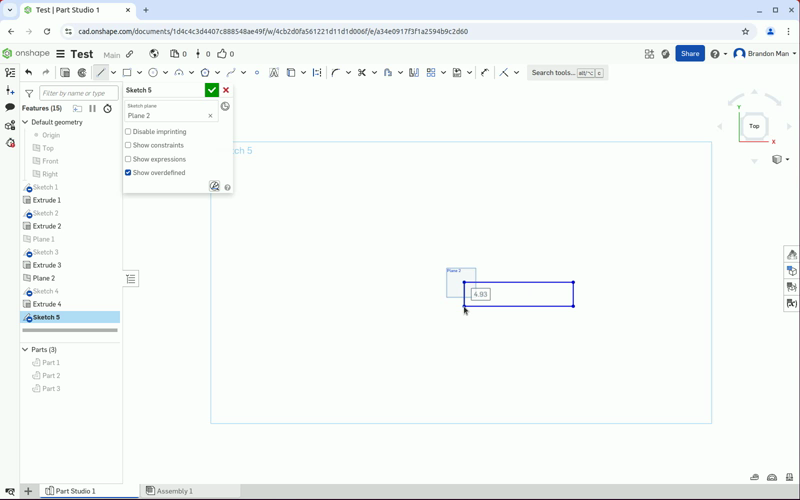
mouse_move(551, 300)
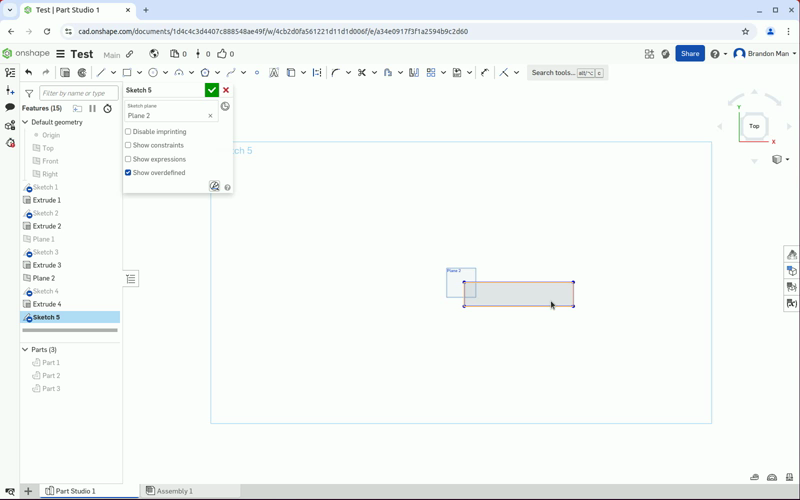
click(551, 300)
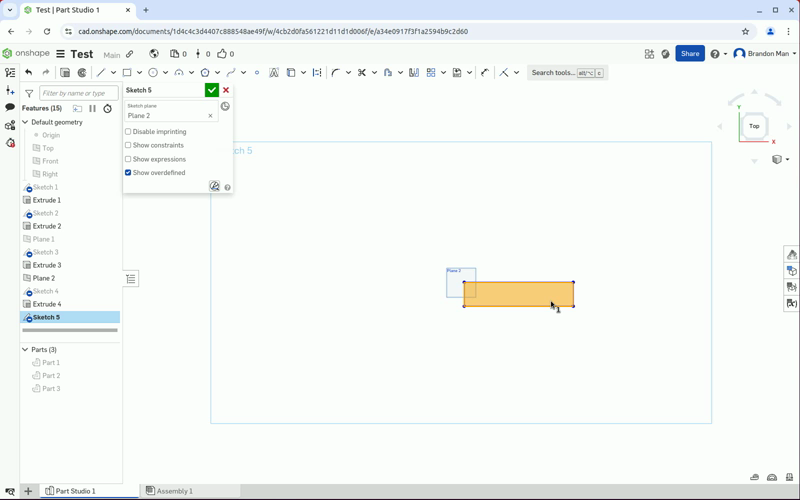
mouse_move(73, 352)
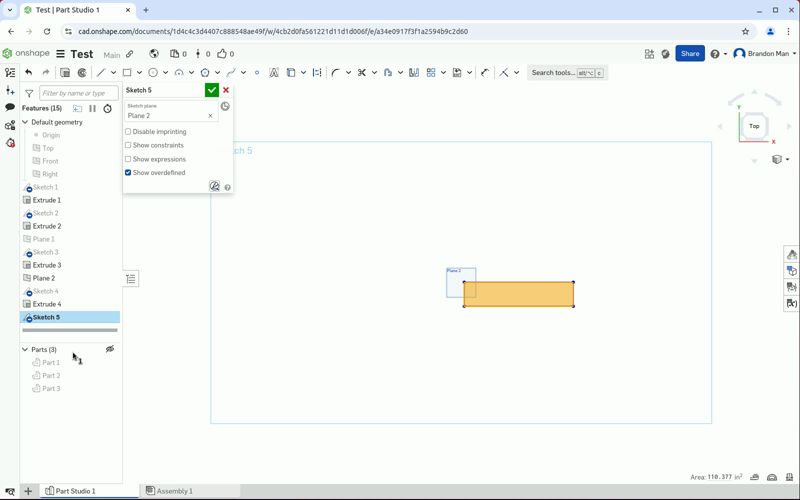
key(shift+y)
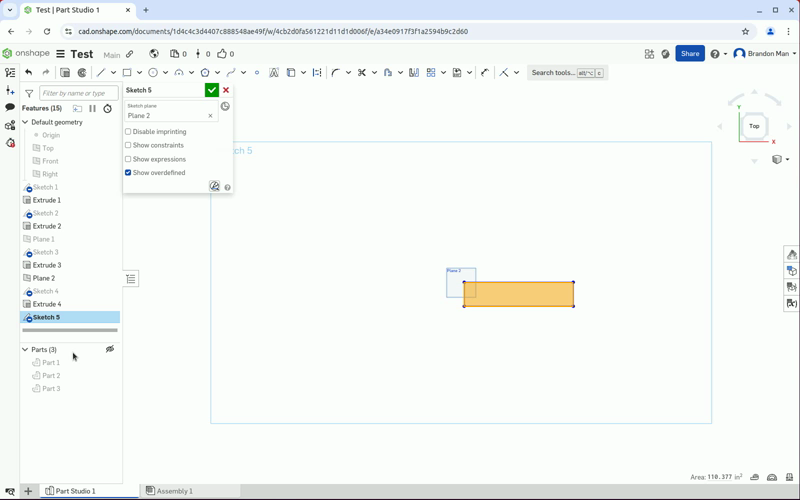
key(shift+e)
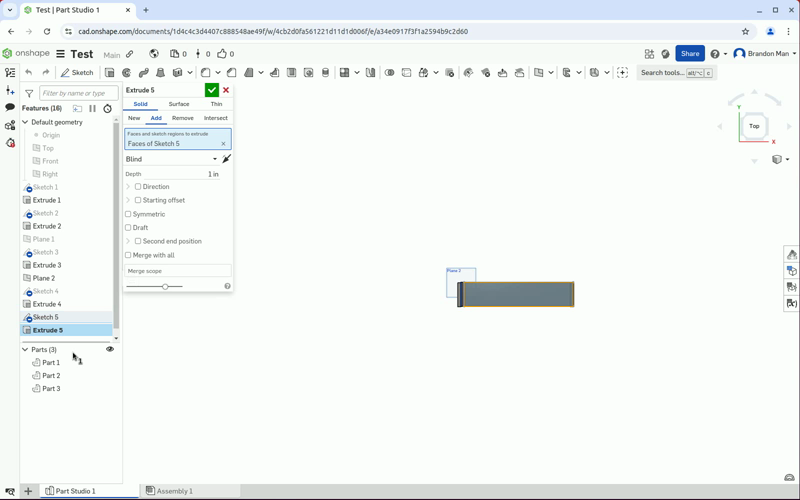
mouse_move(143, 106)
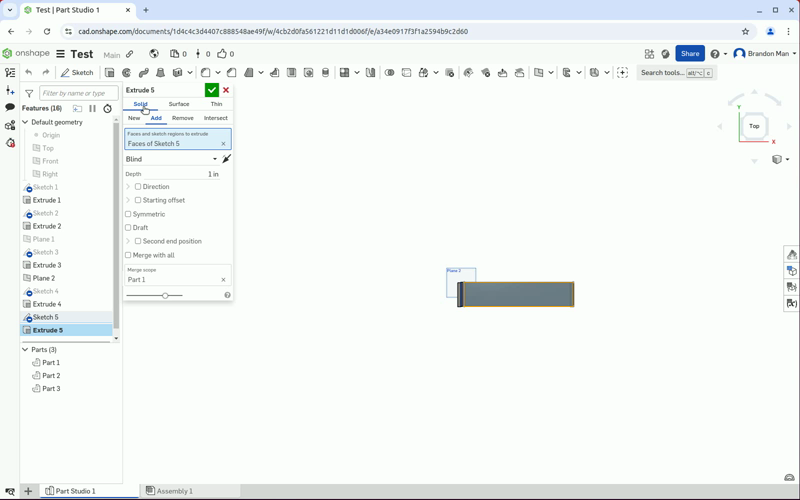
click(143, 106)
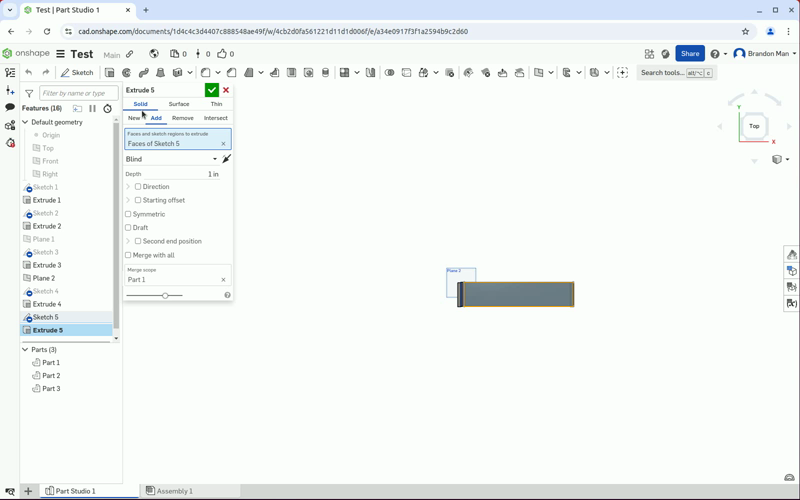
mouse_move(137, 120)
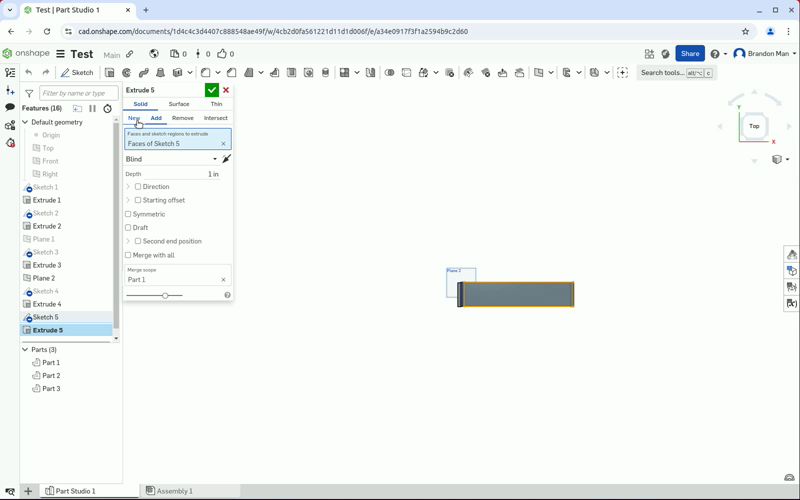
click(137, 120)
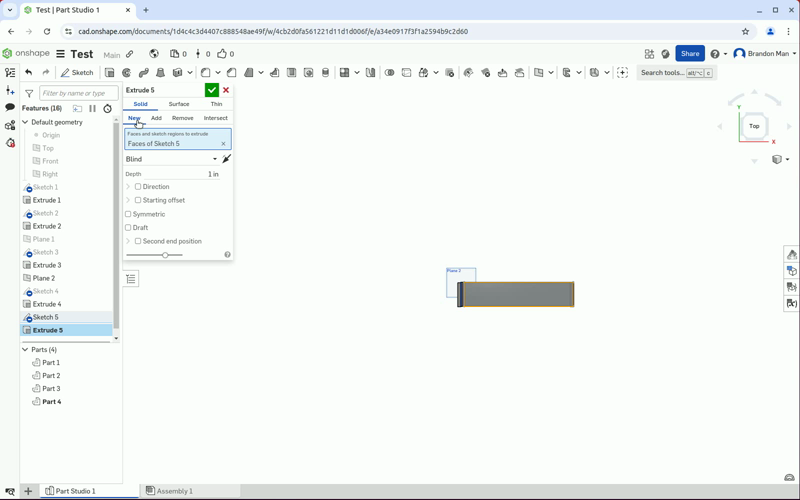
key(tab, 4)
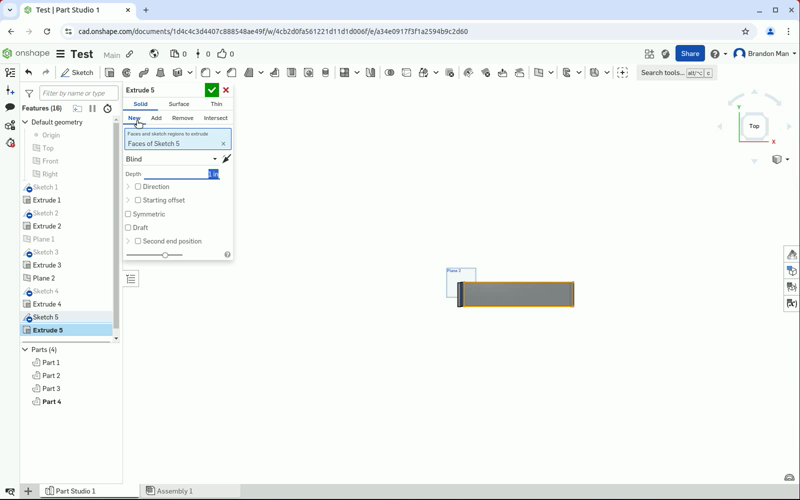
text(0.722)
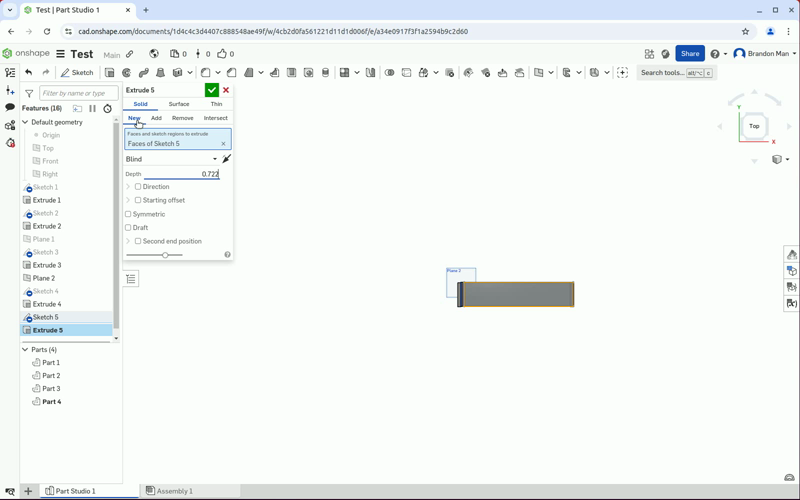
key(enter)
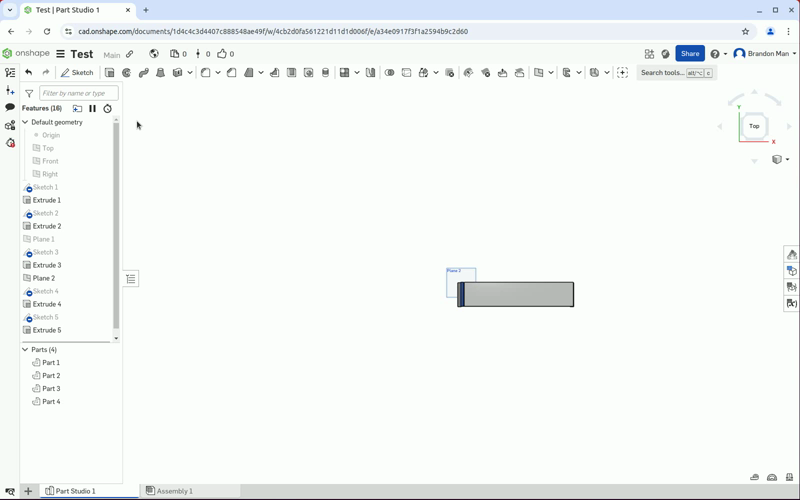
key(shift+h)
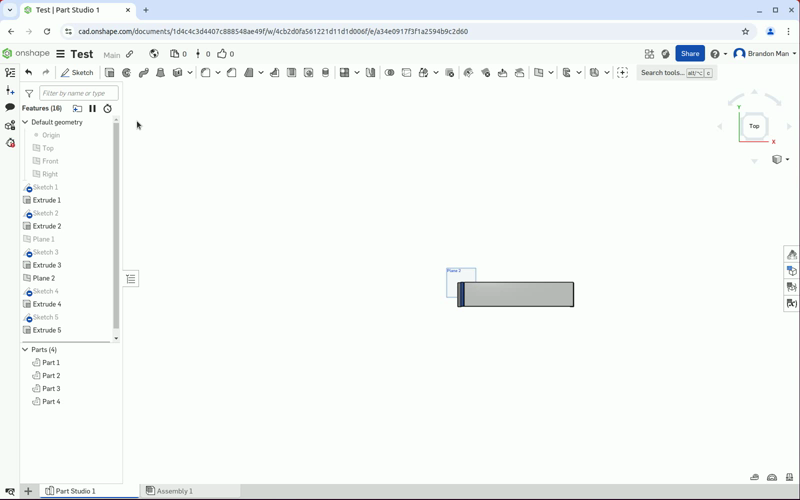
key(shift+h)
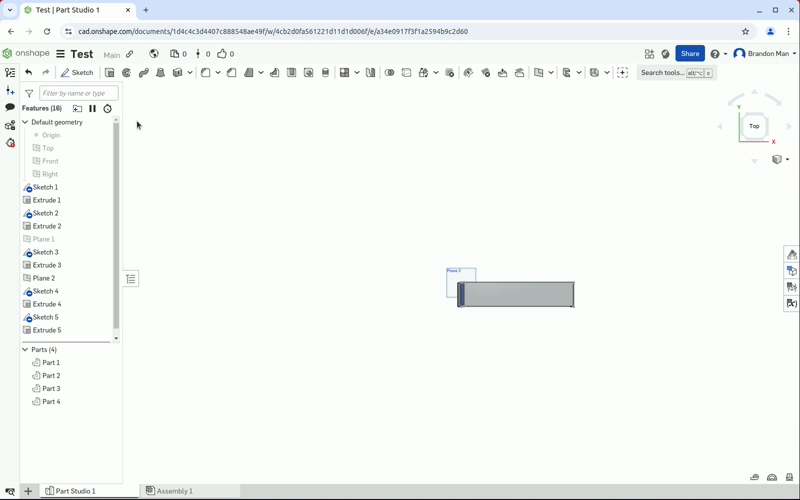
key(shift+7)
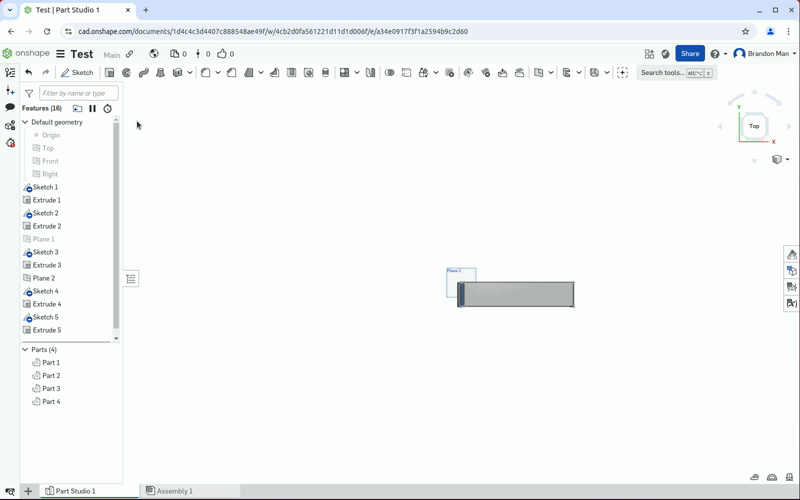
key(up, 3)
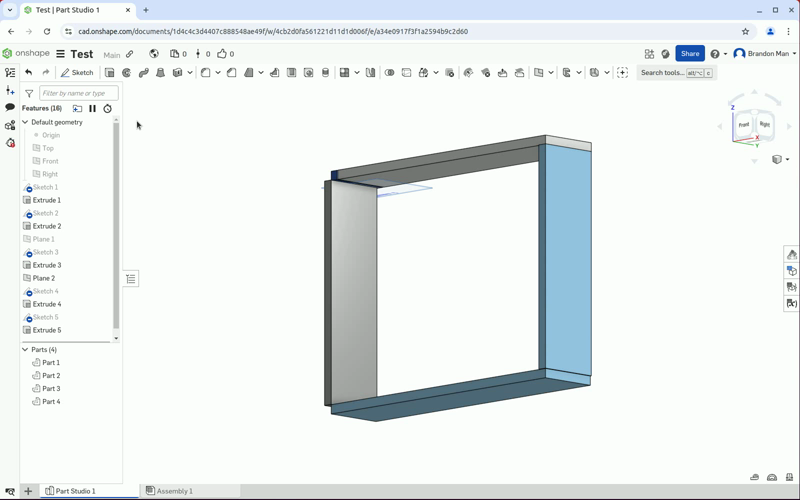
key(left, 3)
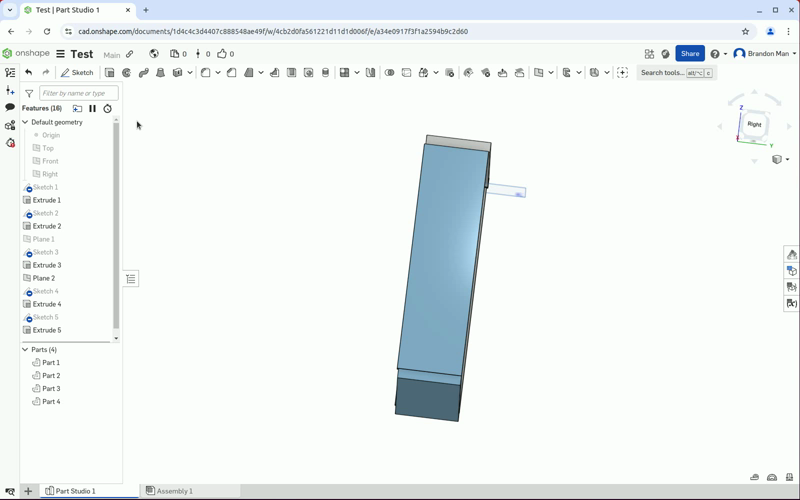
key(right, 3)
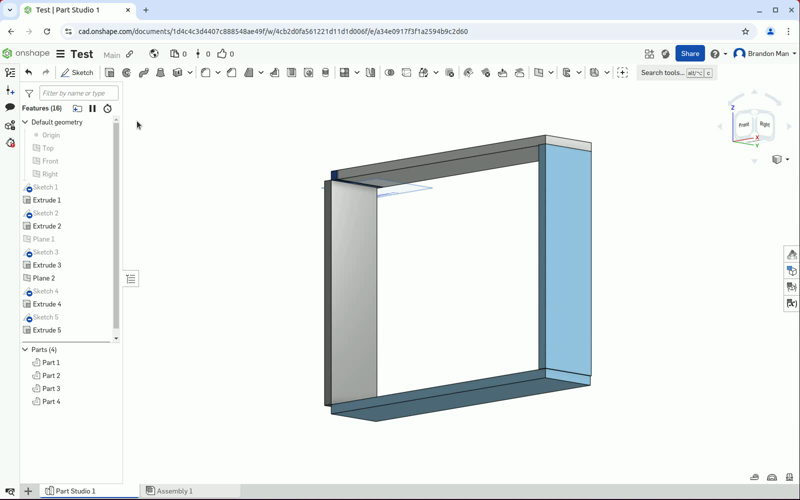
key(down, 3)
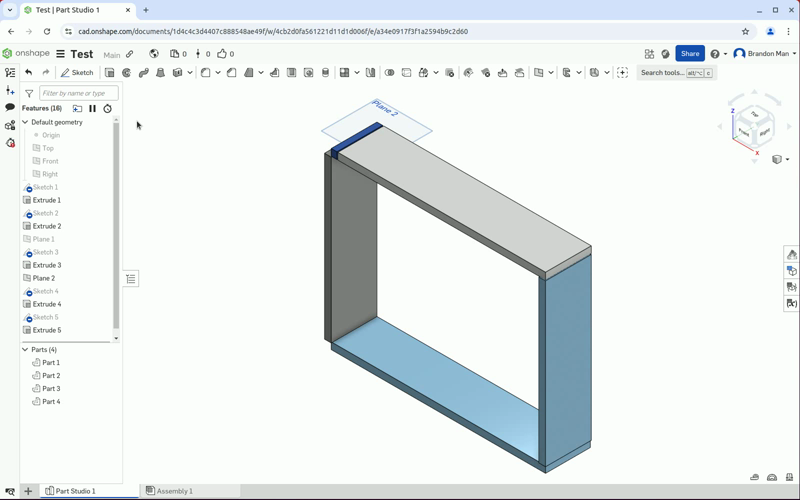
mouse_move(69, 189)
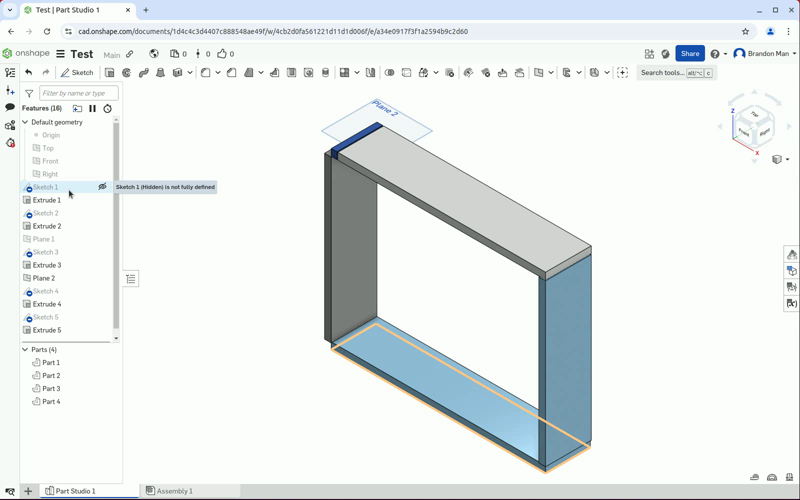
click(69, 189)